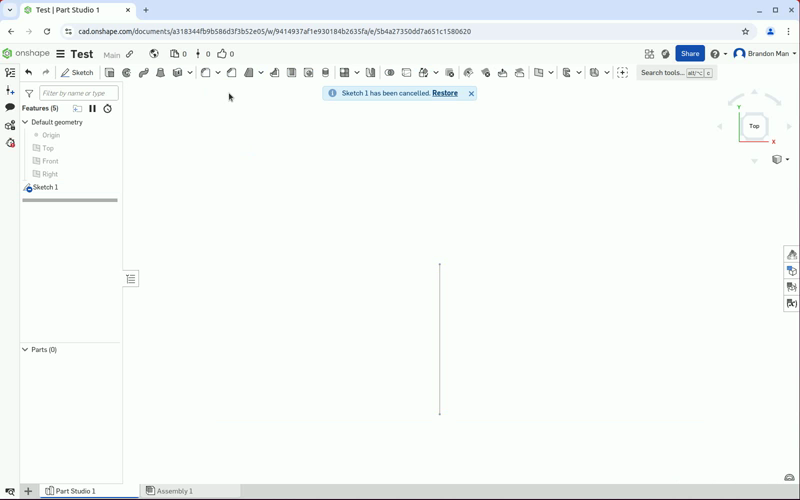
key(shift+h)
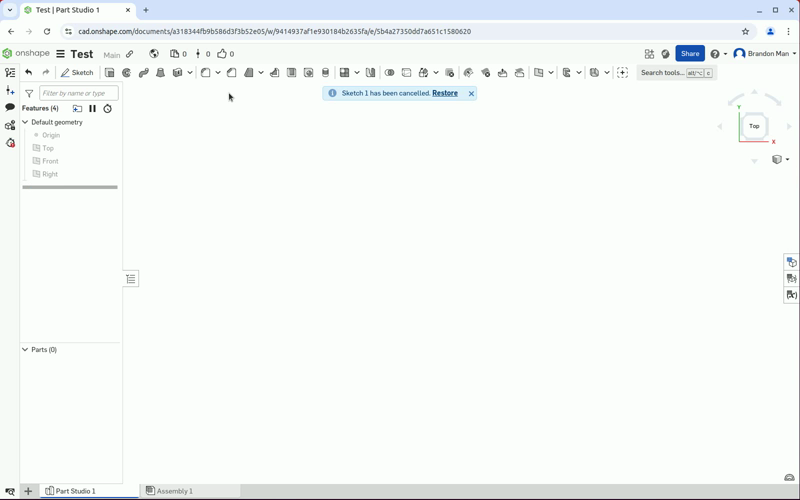
mouse_move(73, 352)
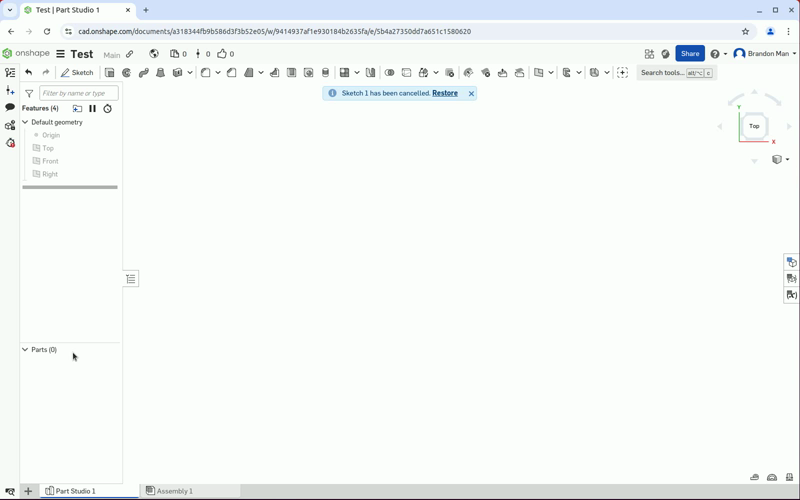
key(y)
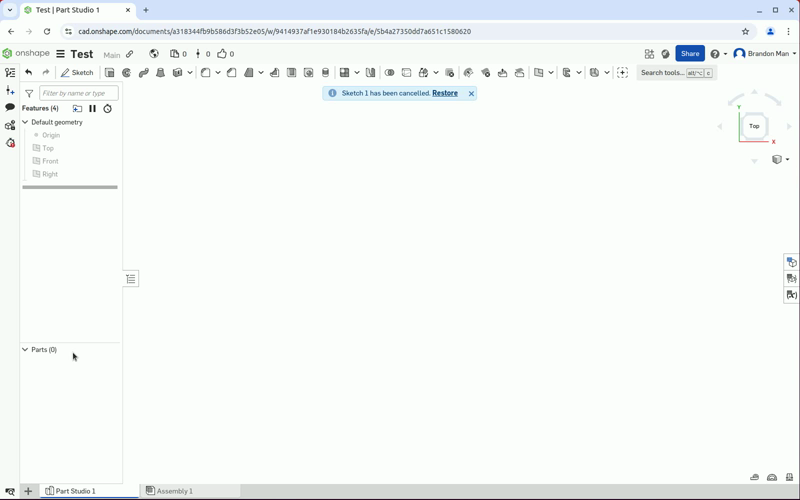
key(shift+p)
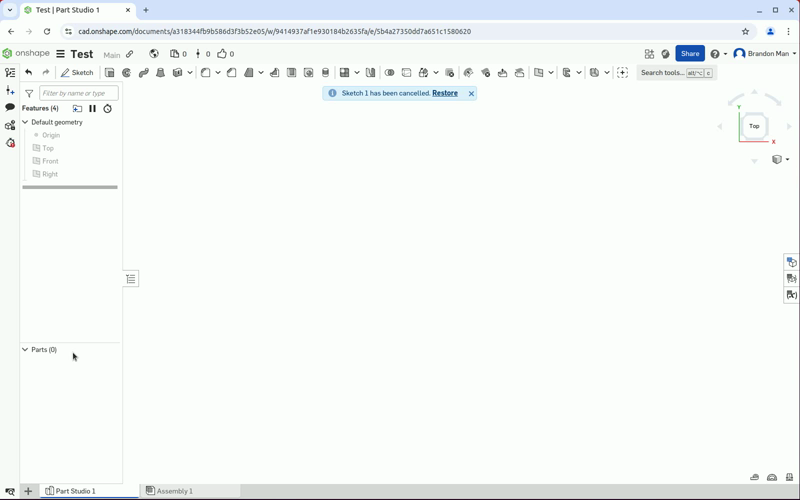
key(space)
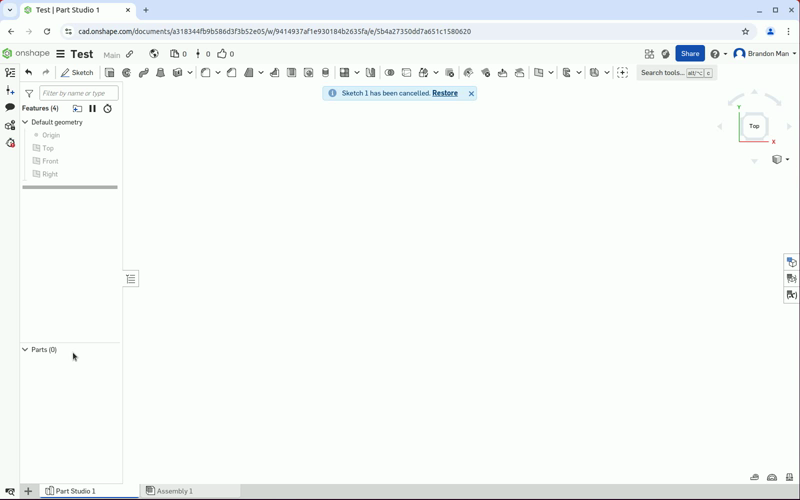
key_down(shift)
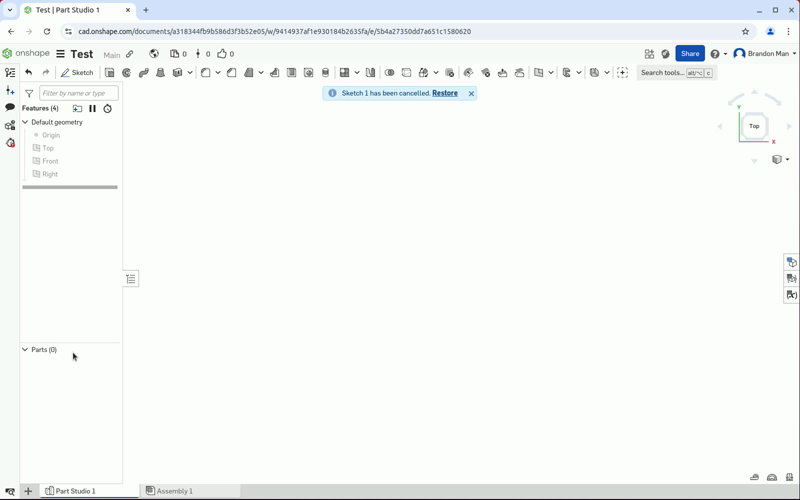
key(up)
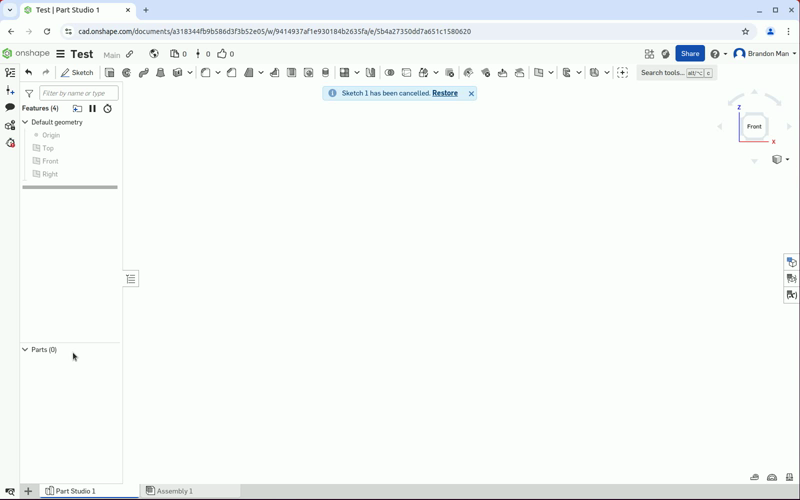
key_up(shift)
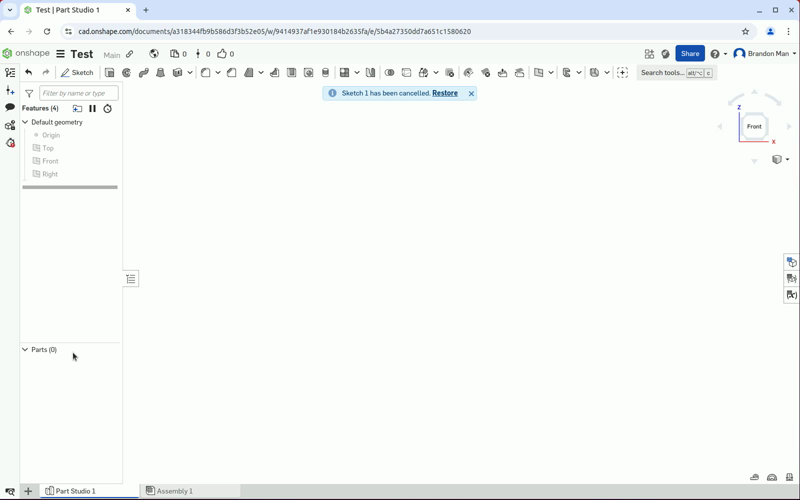
mouse_move(73, 352)
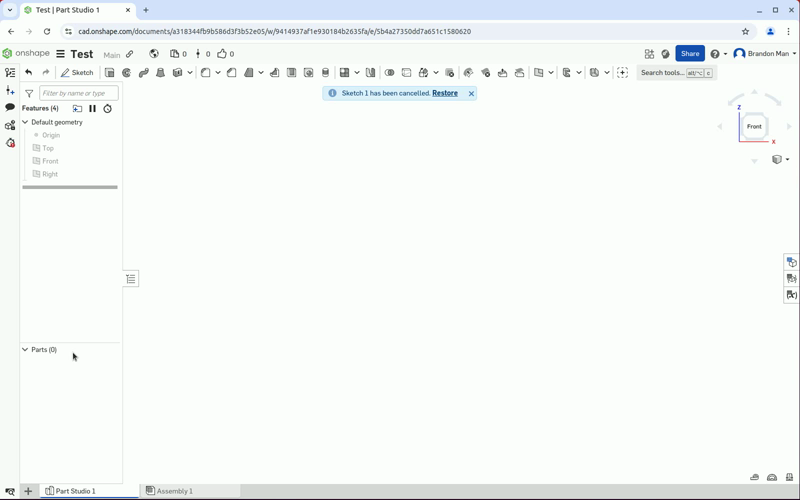
key(shift+y)
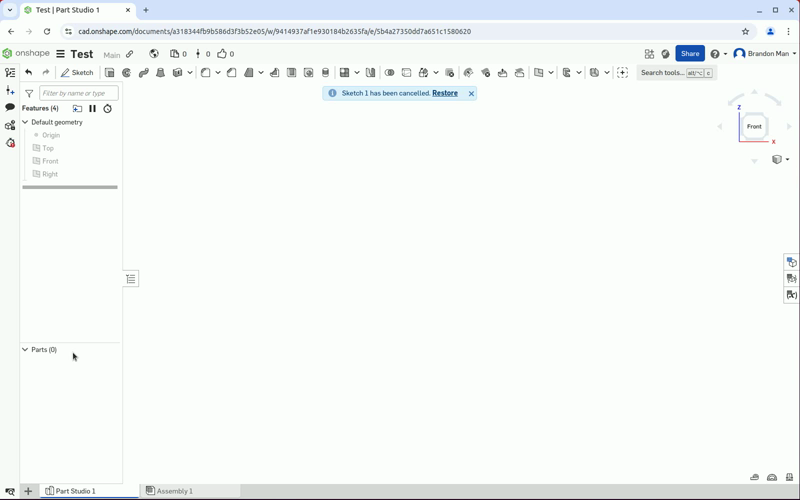
key(shift+s)
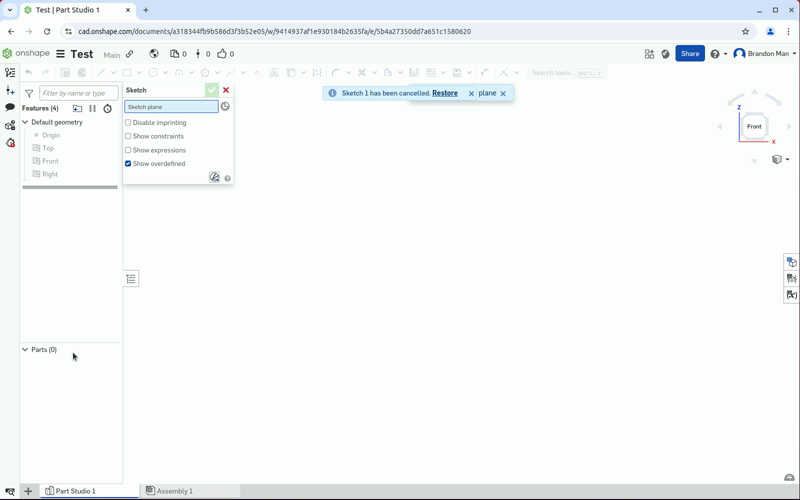
mouse_move(73, 163)
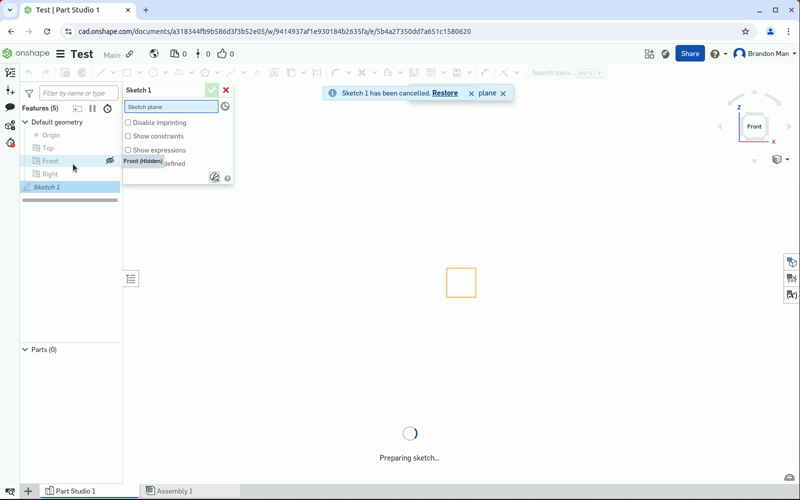
click(73, 163)
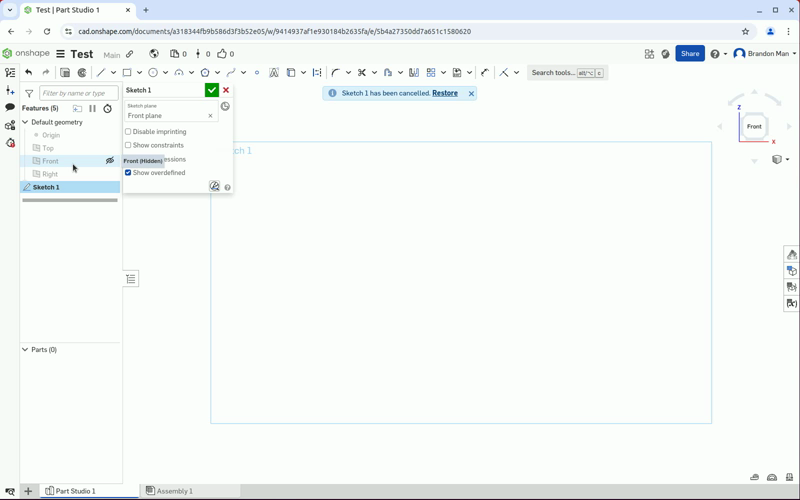
mouse_move(73, 352)
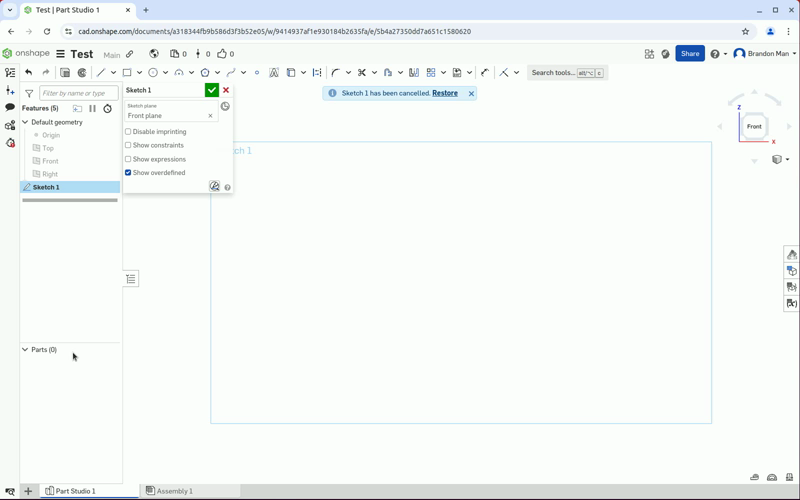
key(y)
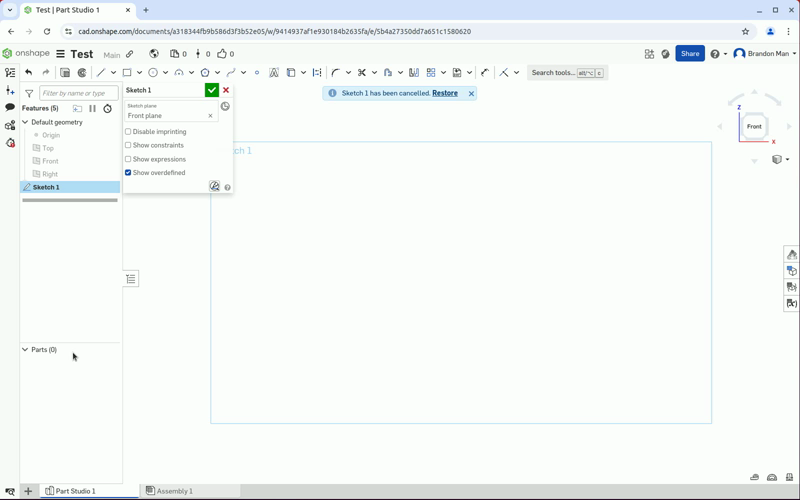
key(l)
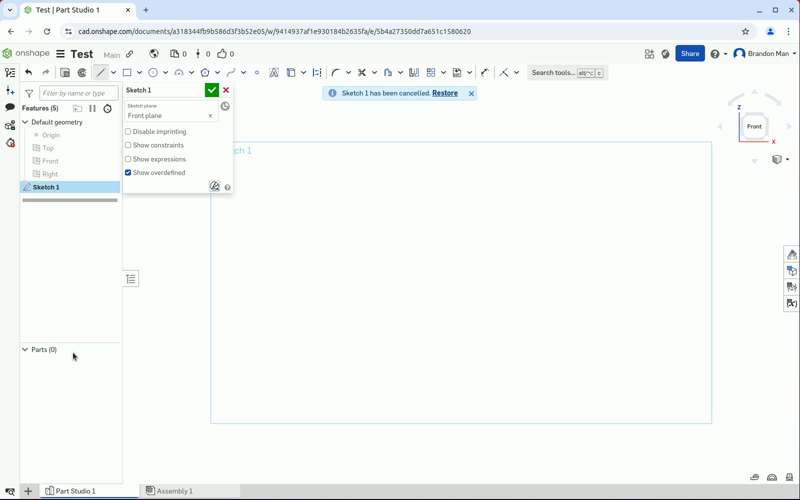
key_down(shift)
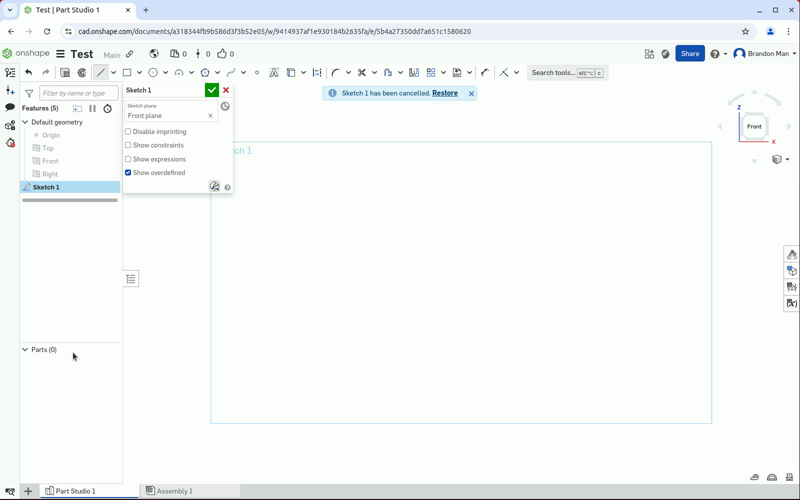
mouse_move(350, 282)
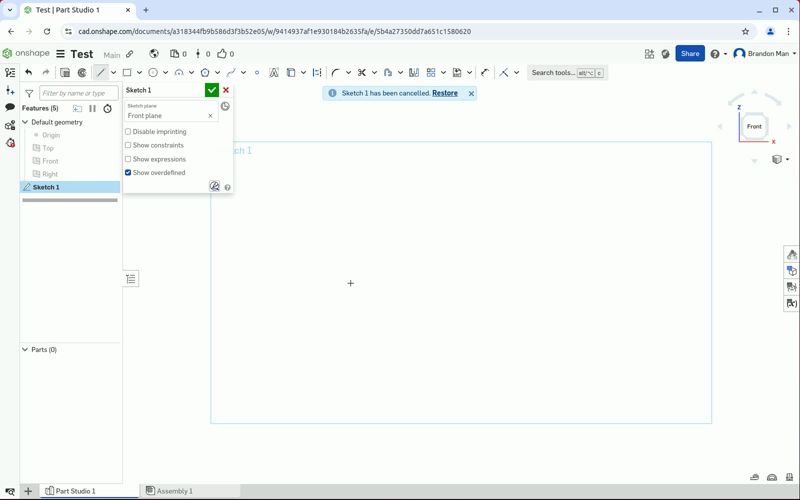
click(350, 282)
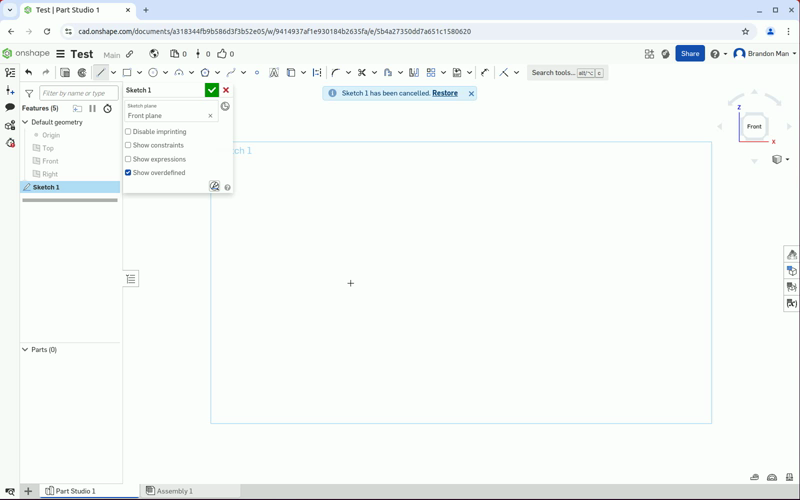
key_up(shift)
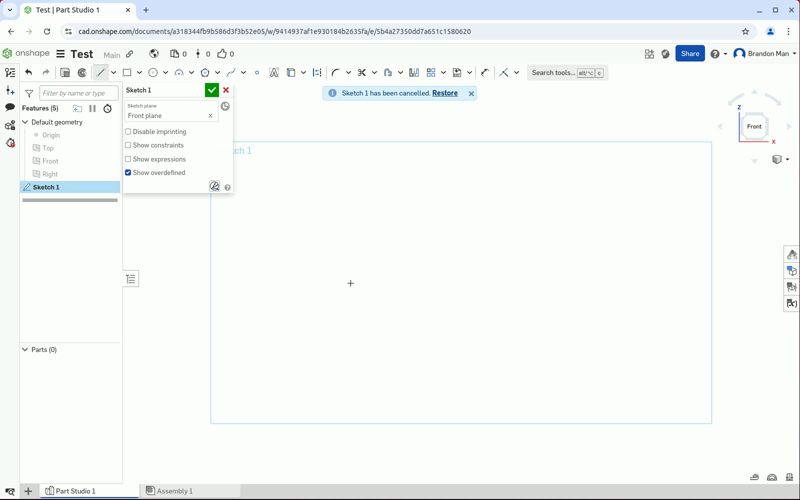
key_down(shift)
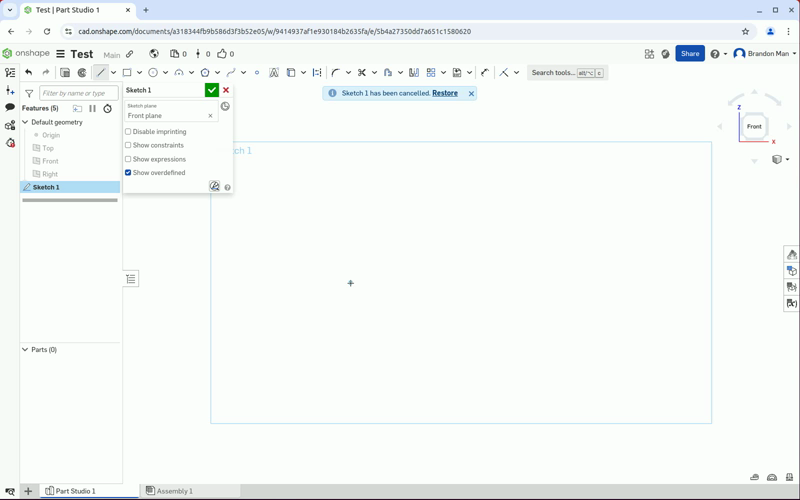
mouse_move(461, 282)
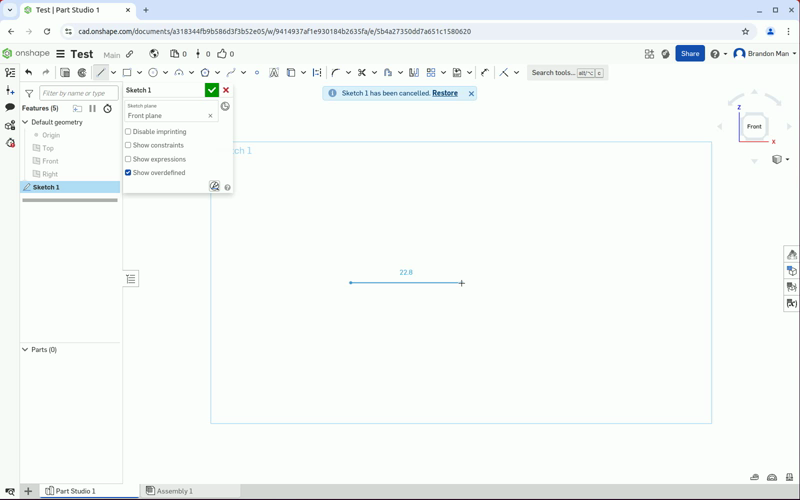
click(461, 282)
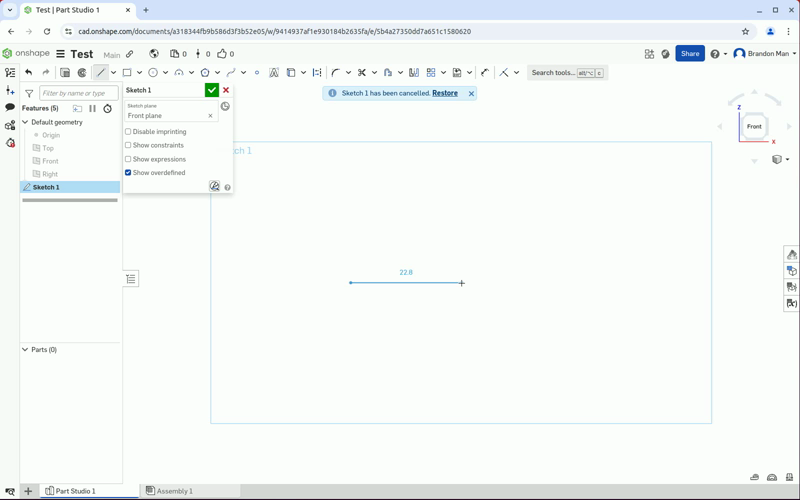
key_up(shift)
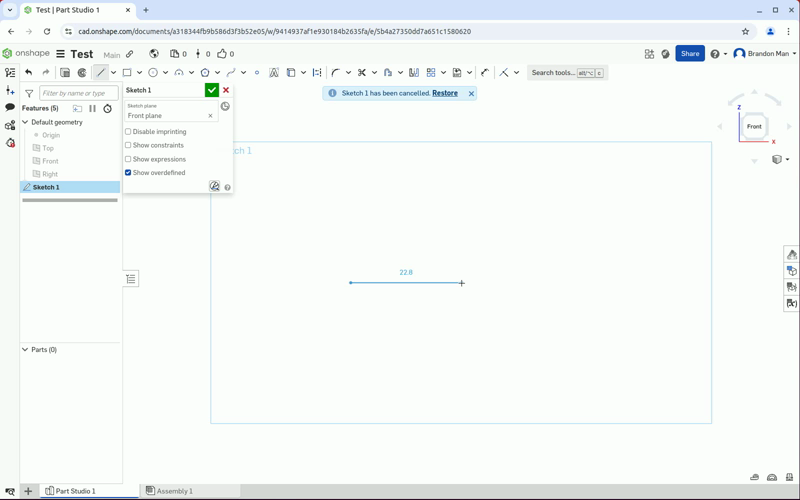
key_down(shift)
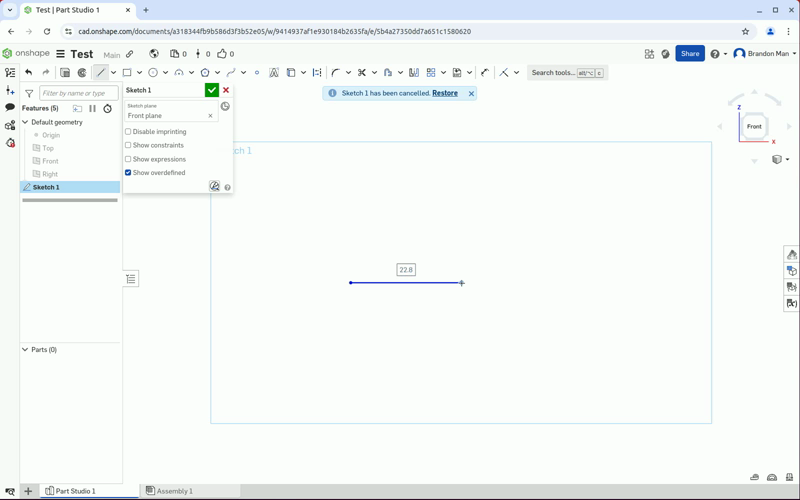
mouse_move(570, 282)
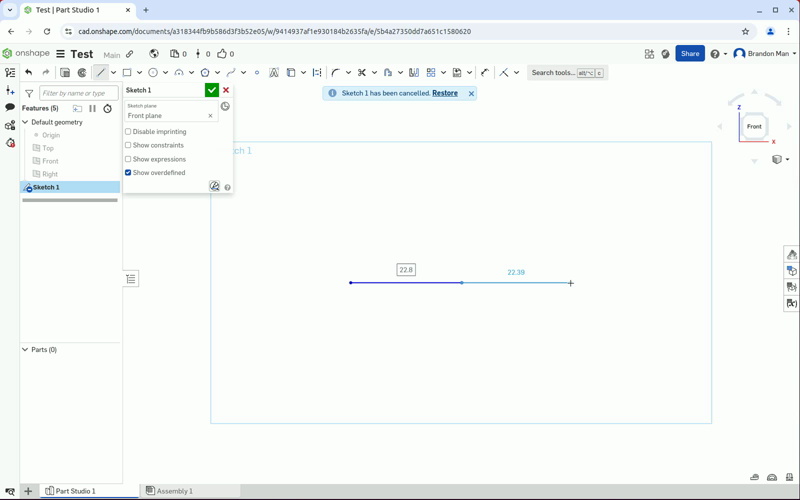
click(570, 282)
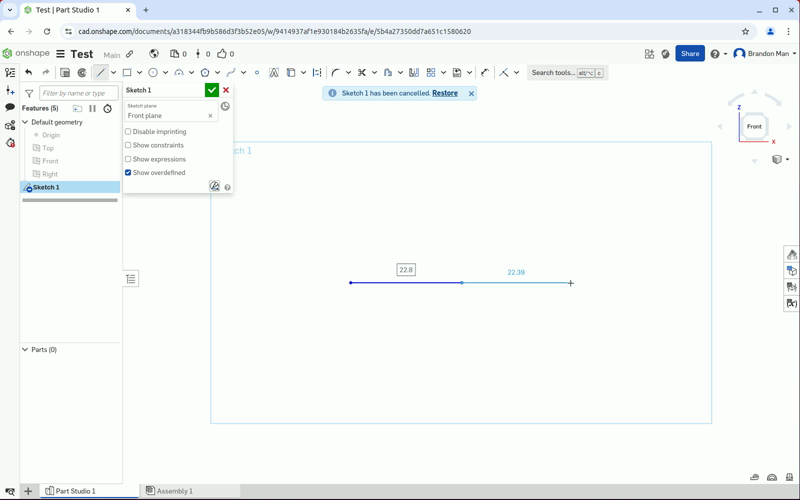
key_up(shift)
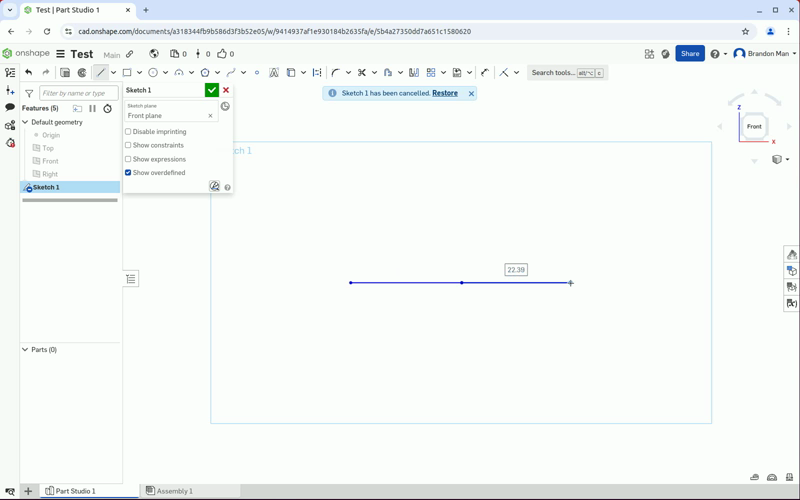
key_down(shift)
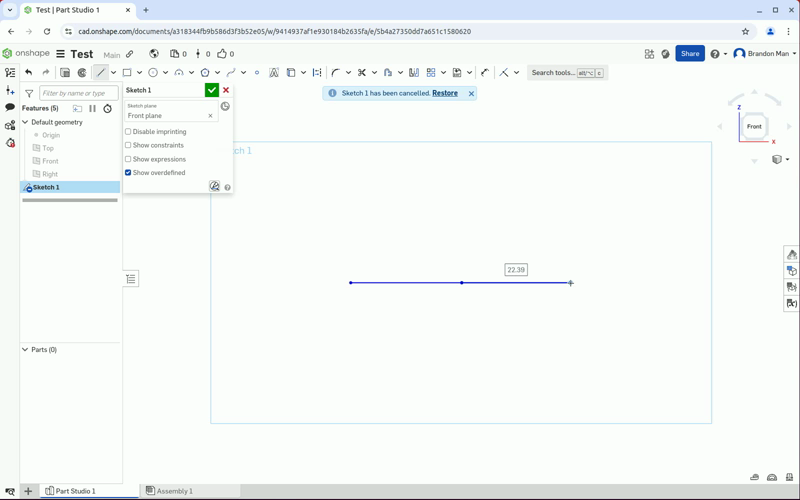
mouse_move(589, 282)
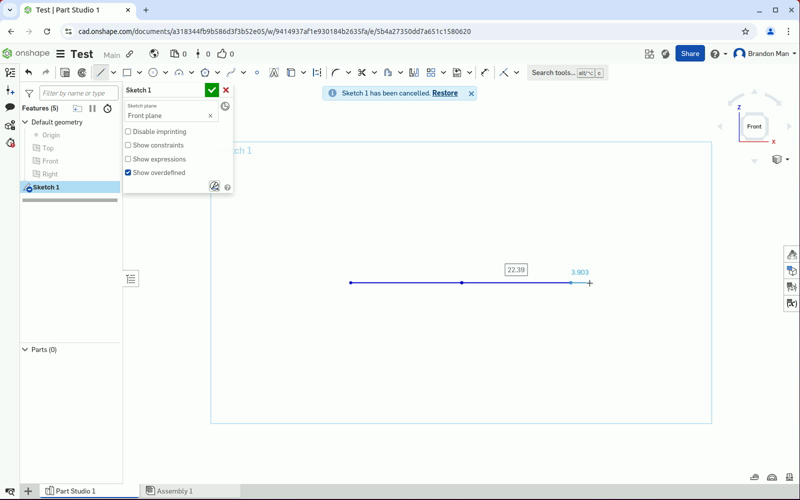
mouse_move(570, 276)
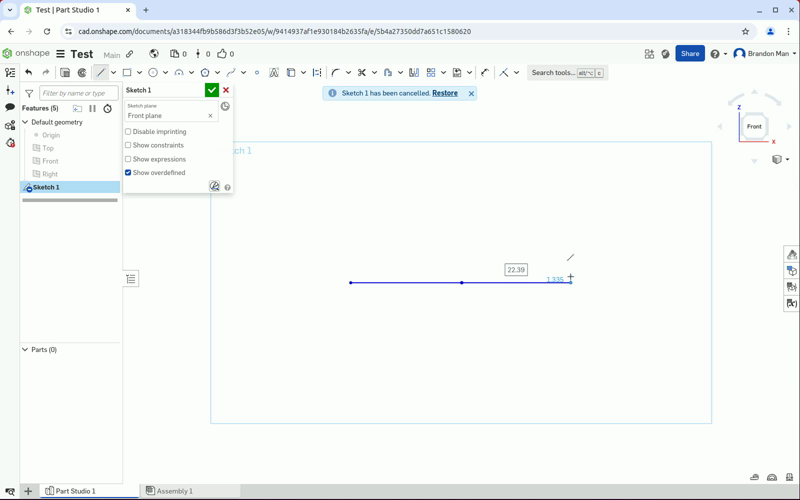
scroll(6)
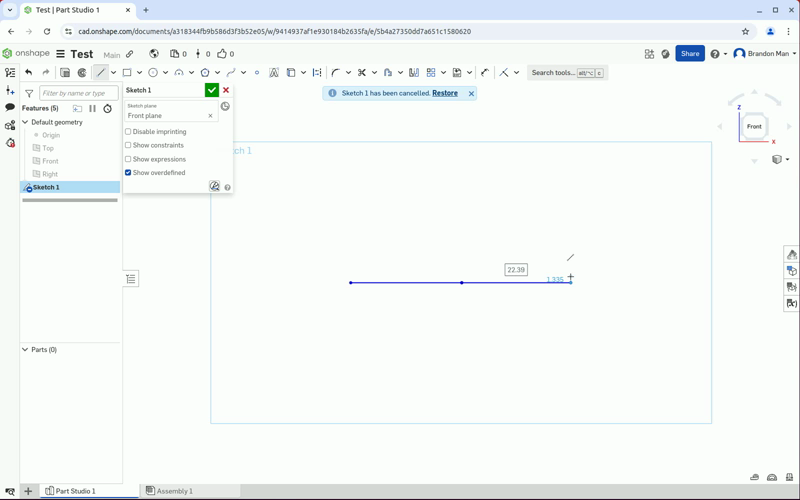
scroll(6)
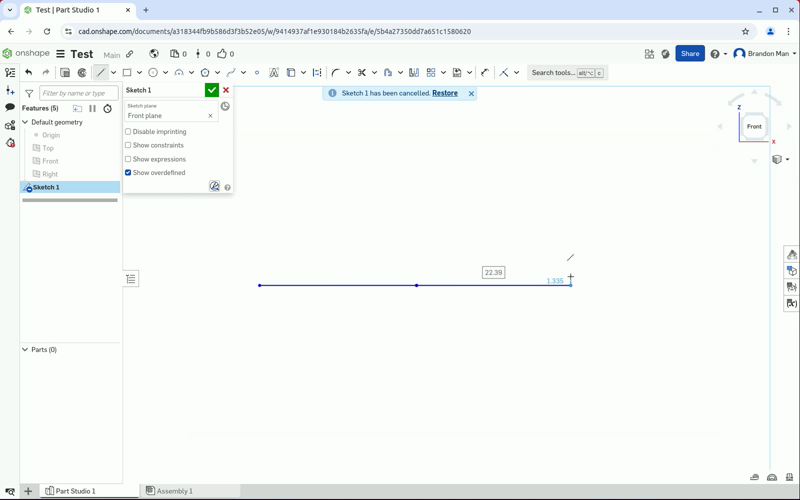
scroll(6)
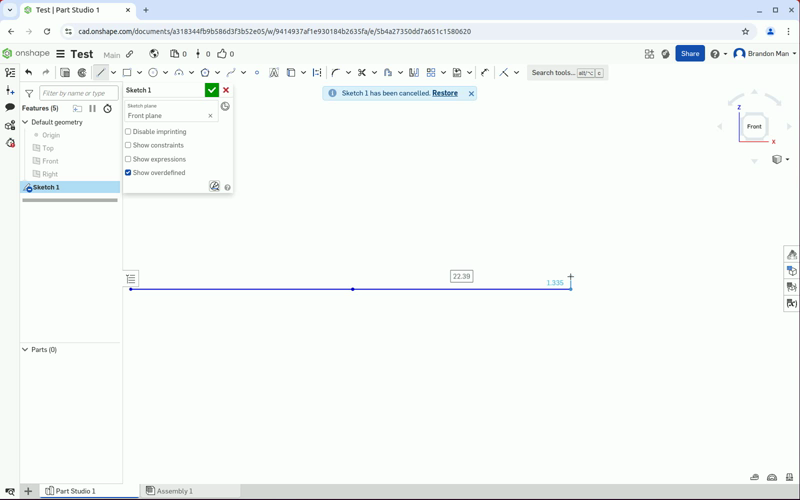
scroll(6)
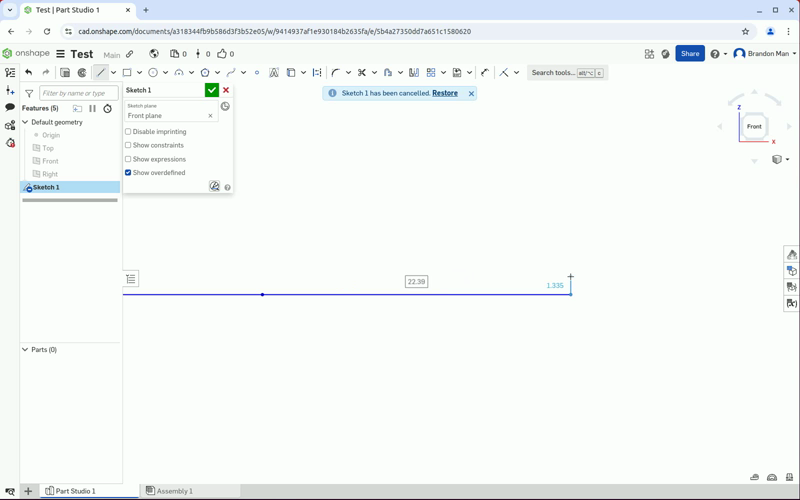
scroll(6)
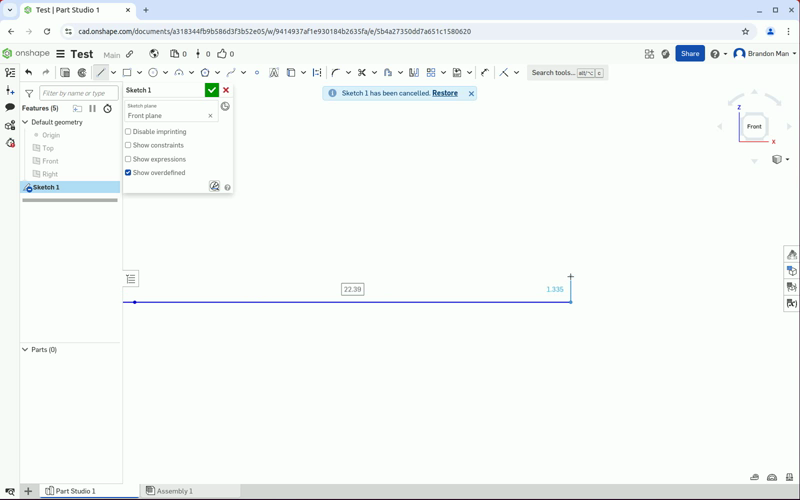
scroll(6)
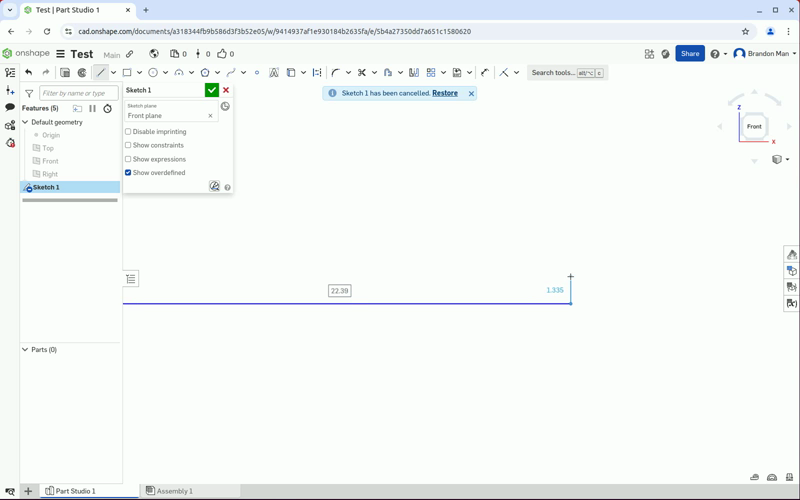
scroll(6)
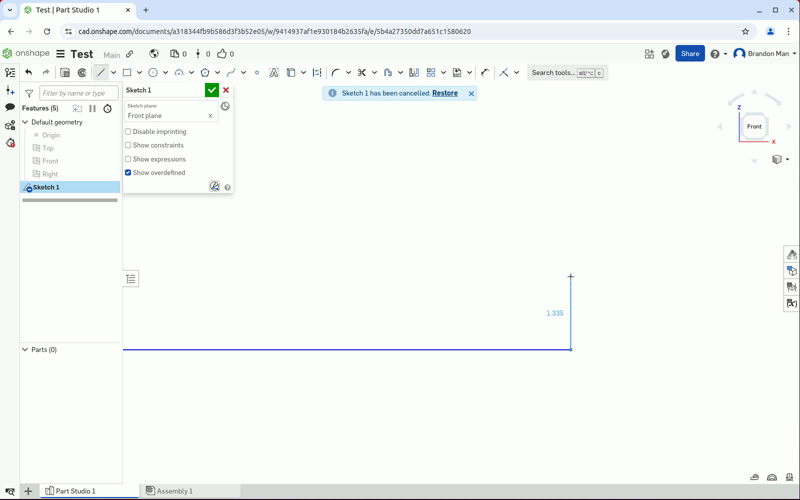
click(570, 276)
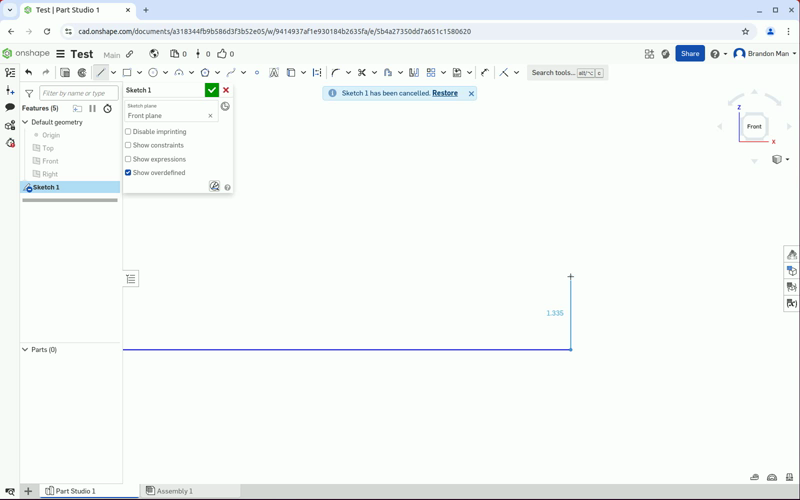
scroll(-6)
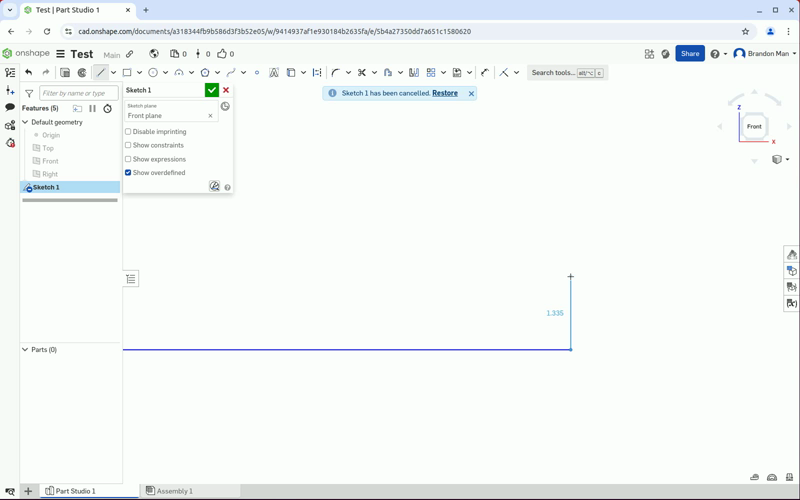
scroll(-6)
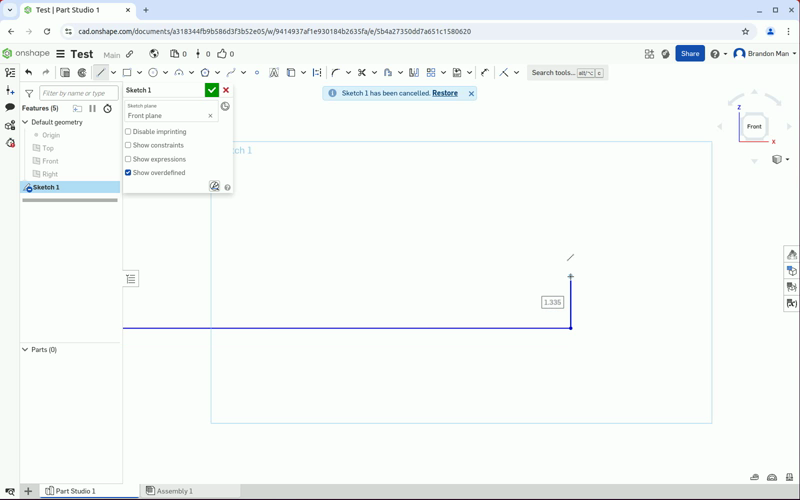
scroll(-6)
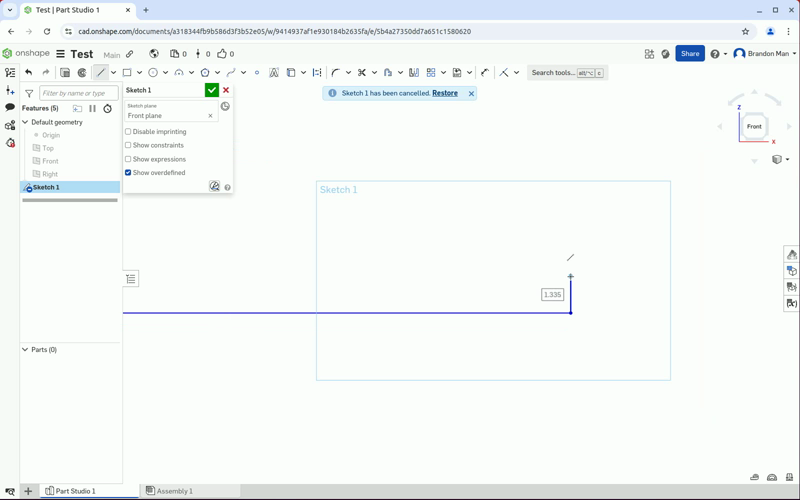
scroll(-6)
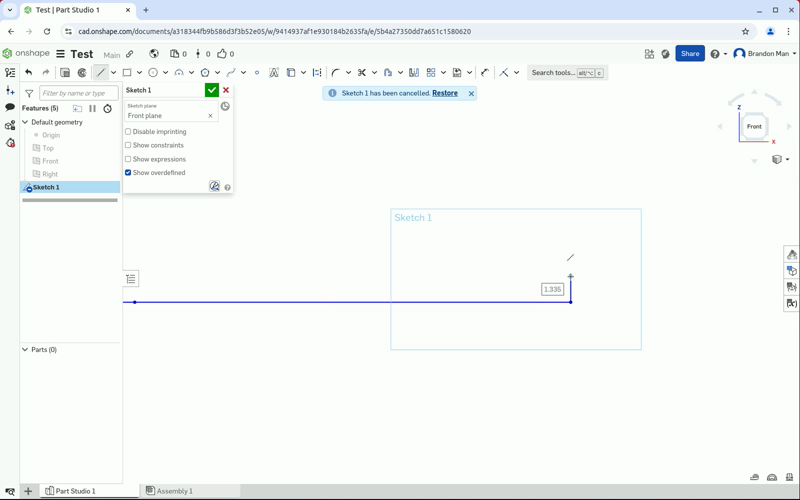
scroll(-6)
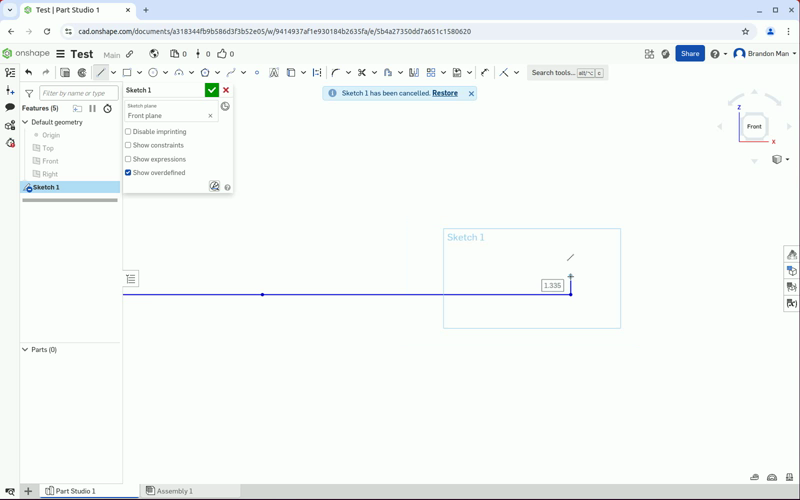
scroll(-6)
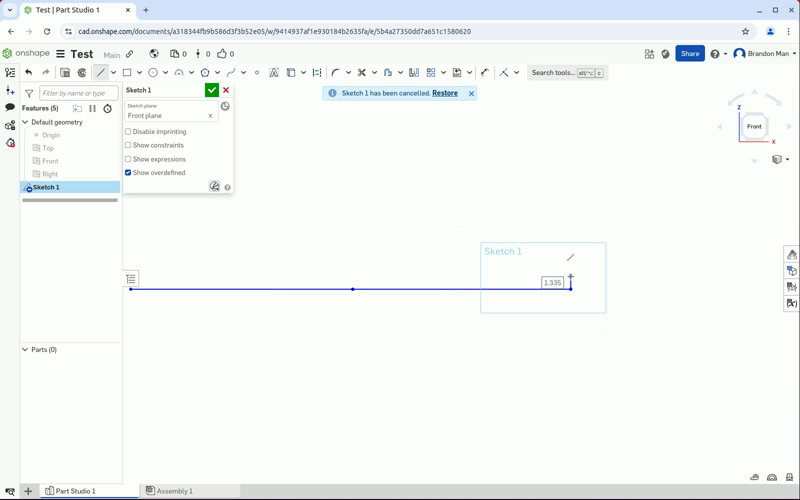
scroll(-6)
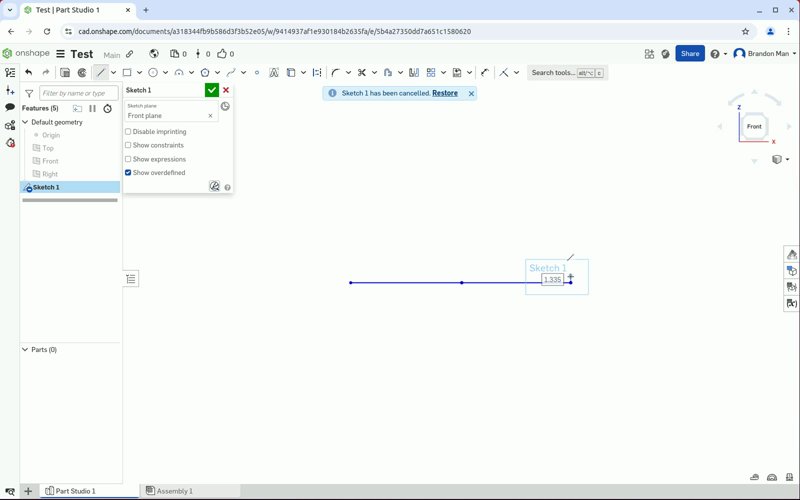
key_up(shift)
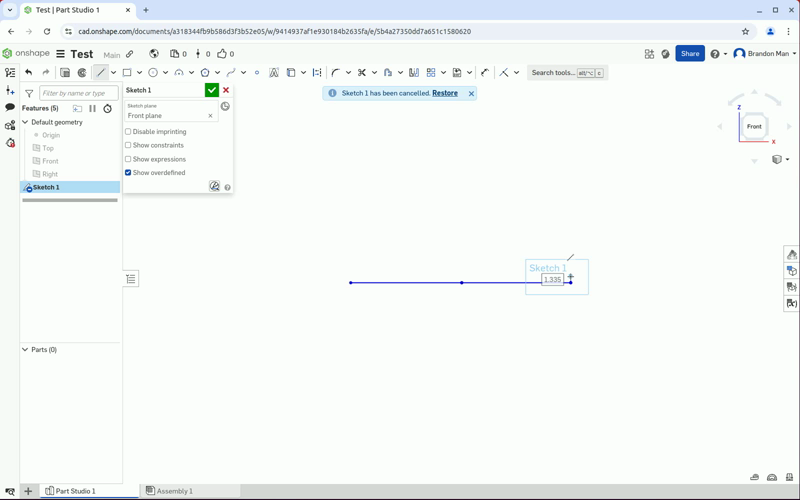
key(esc)
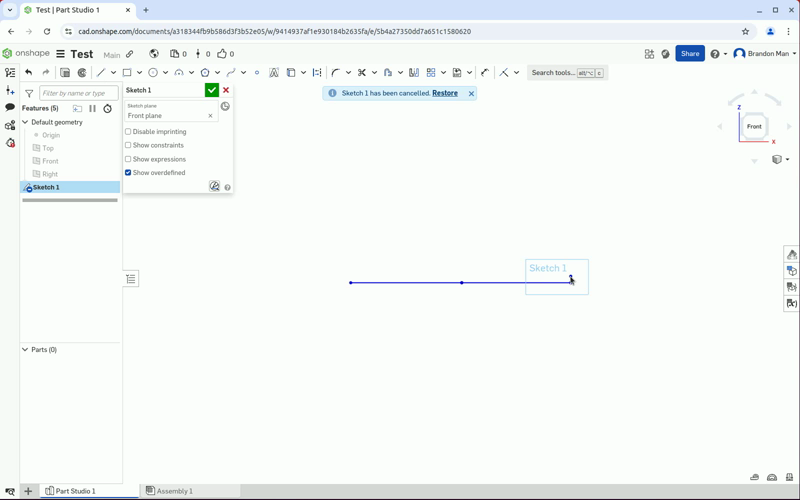
key(a)
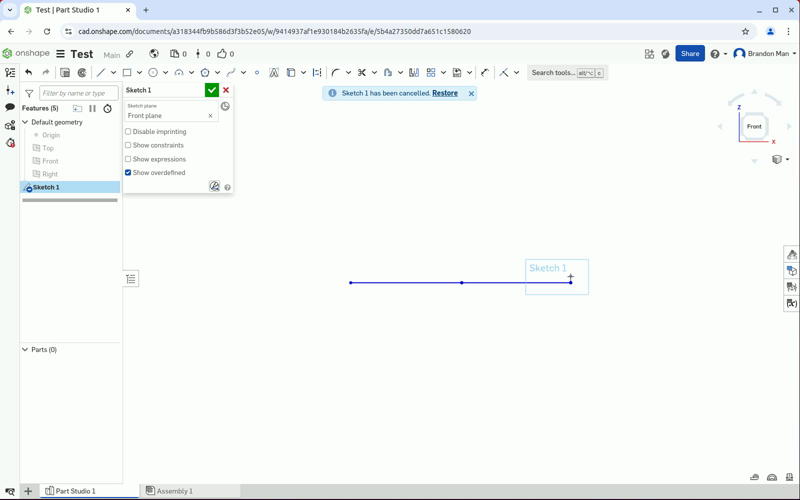
mouse_move(570, 276)
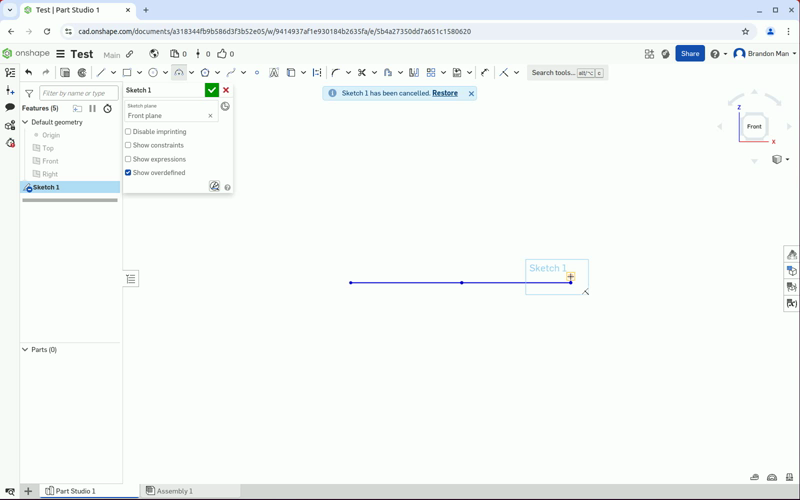
click(570, 276)
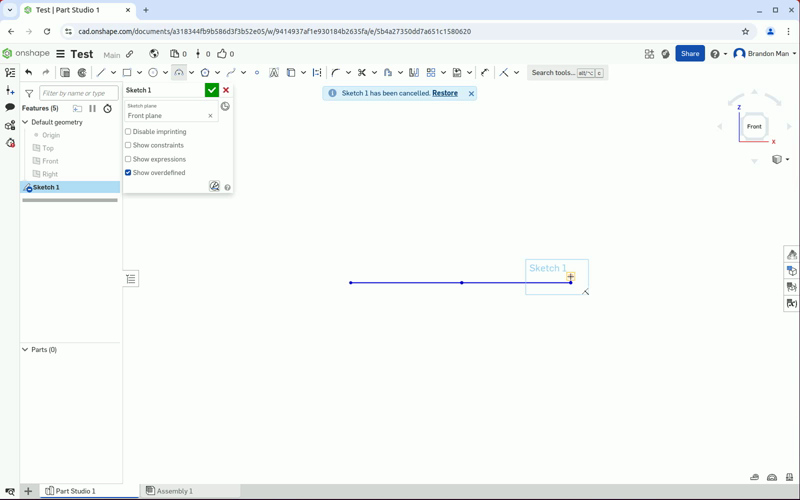
key_down(shift)
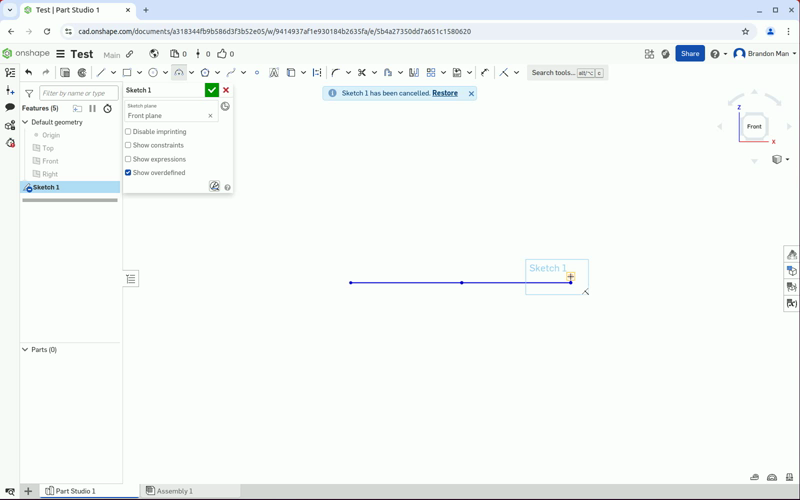
mouse_move(557, 261)
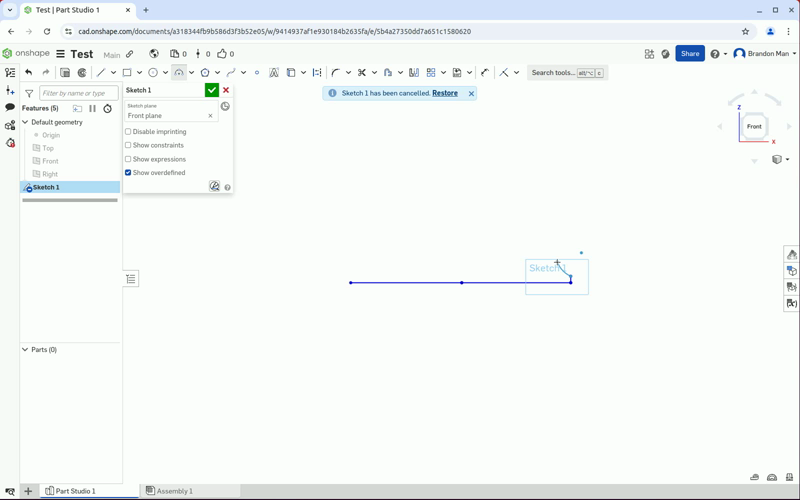
click(557, 261)
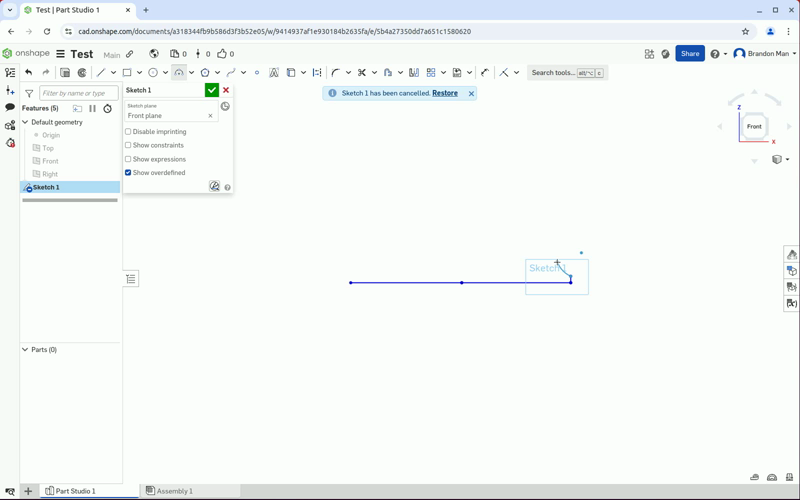
mouse_move(567, 266)
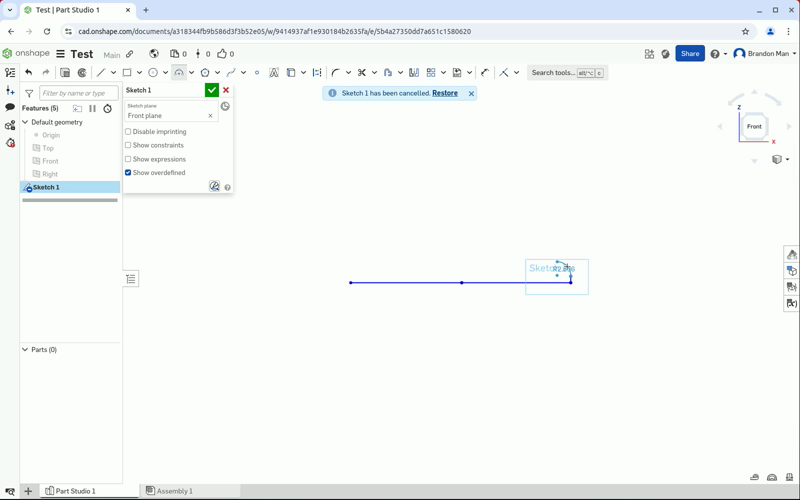
click(567, 266)
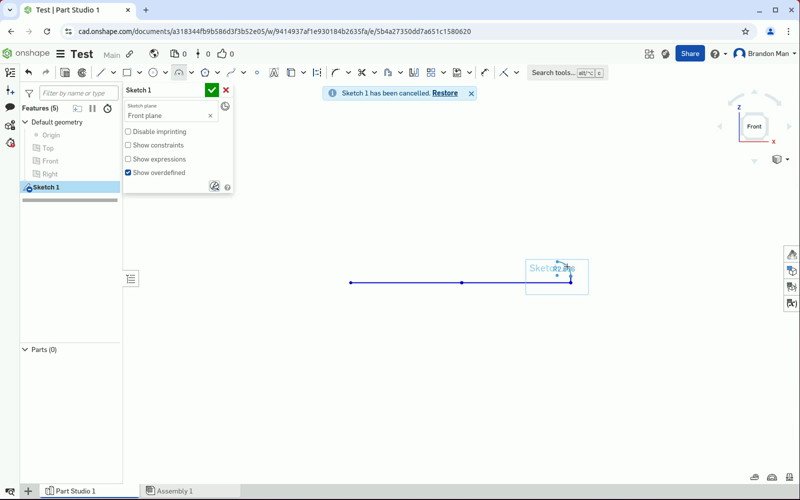
key_up(shift)
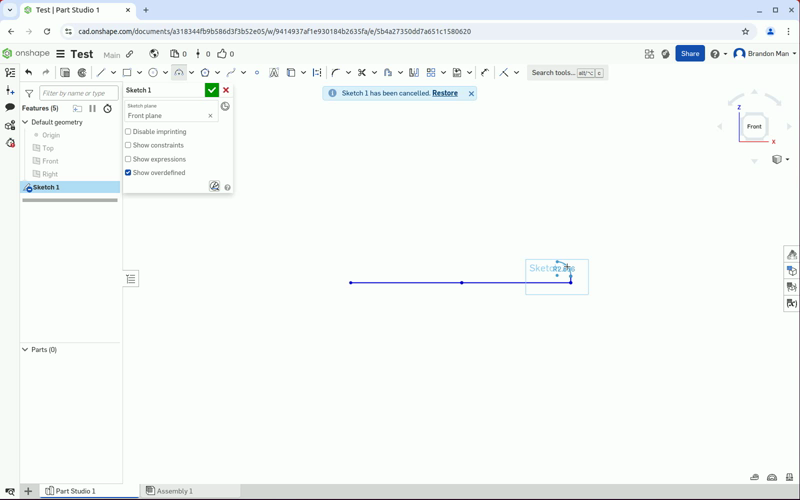
key(esc)
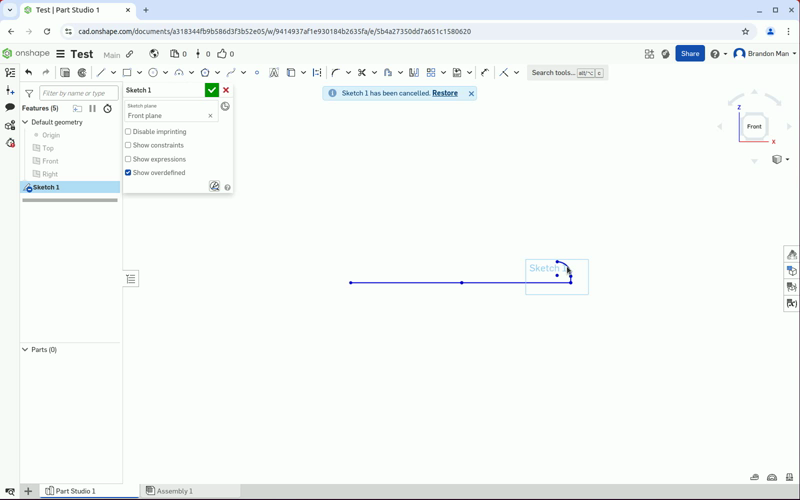
key(l)
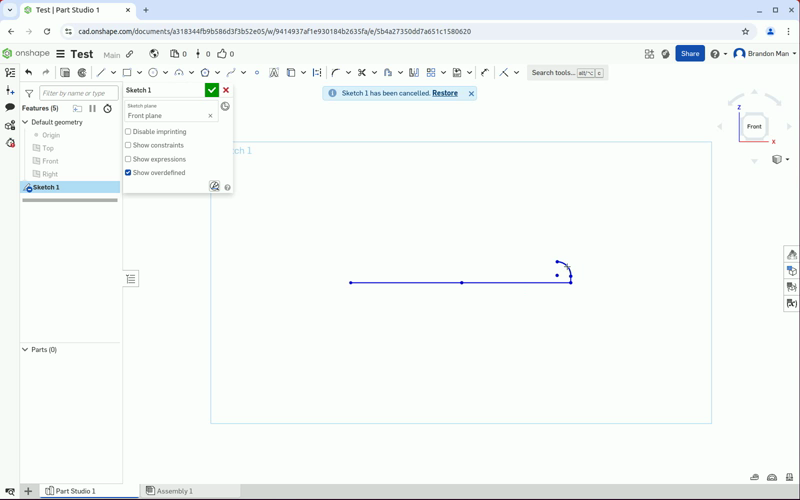
mouse_move(557, 261)
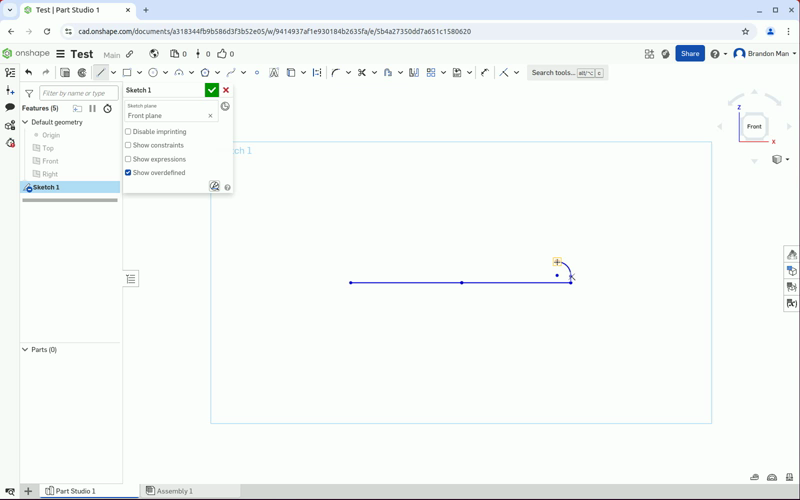
click(557, 261)
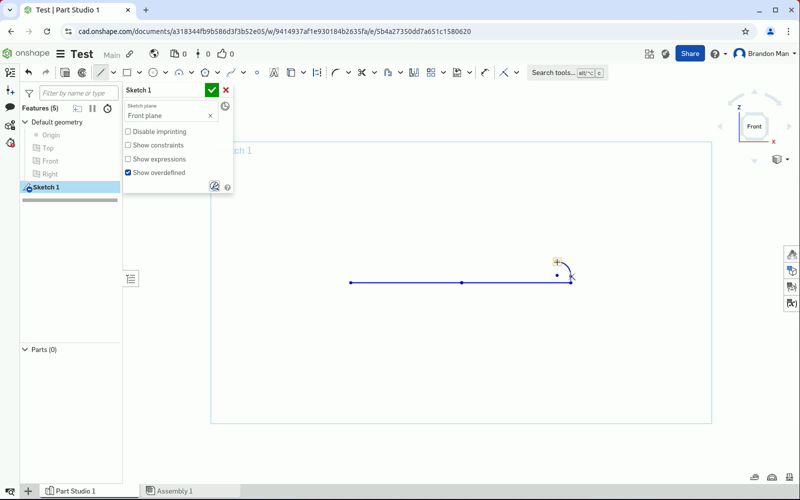
key_down(shift)
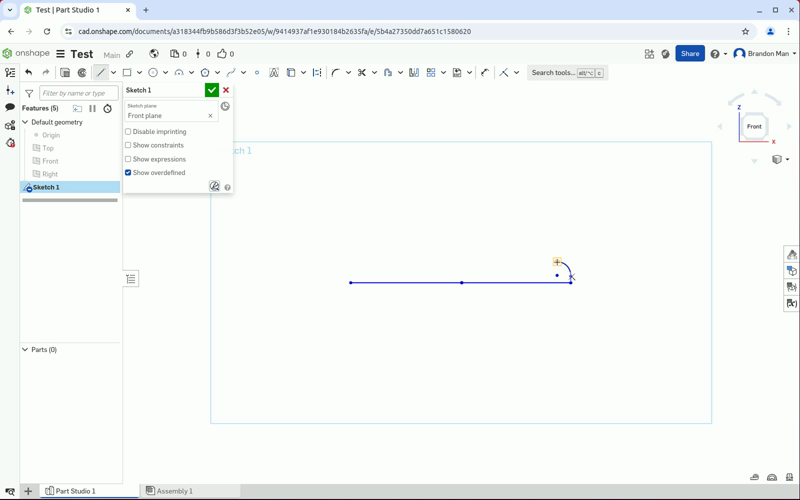
mouse_move(587, 261)
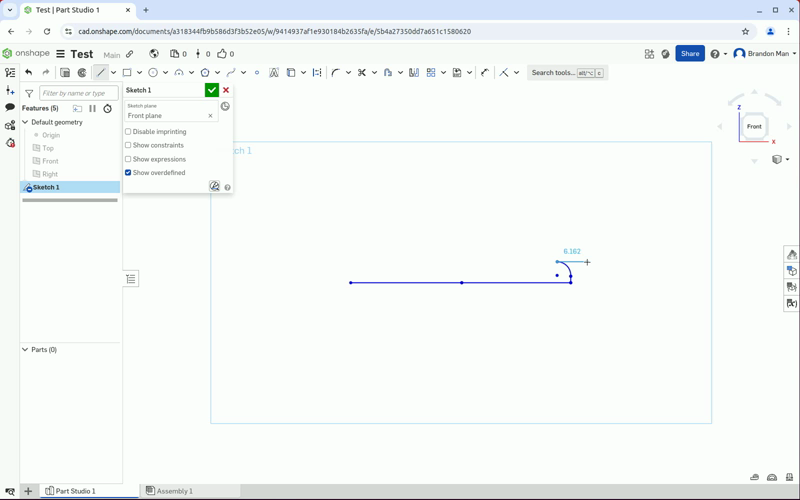
mouse_move(529, 261)
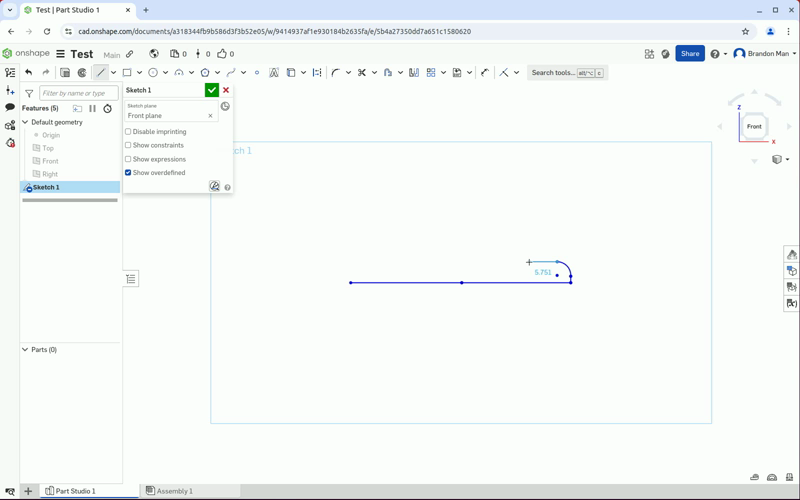
click(529, 261)
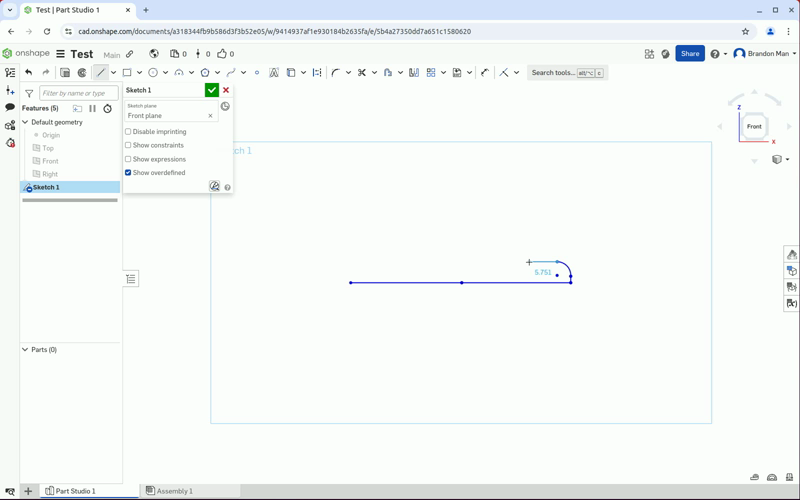
key_up(shift)
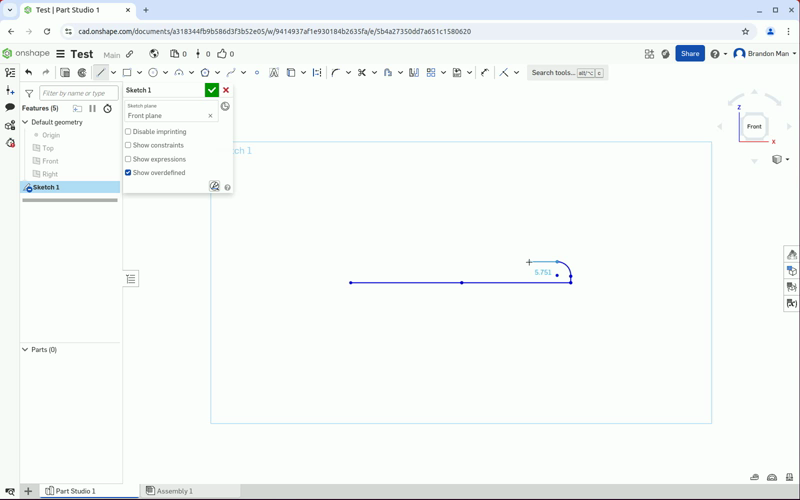
key_down(shift)
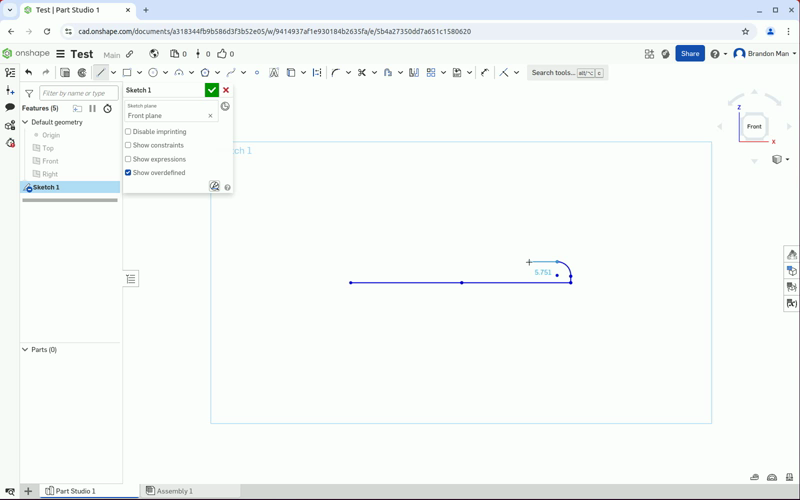
mouse_move(485, 185)
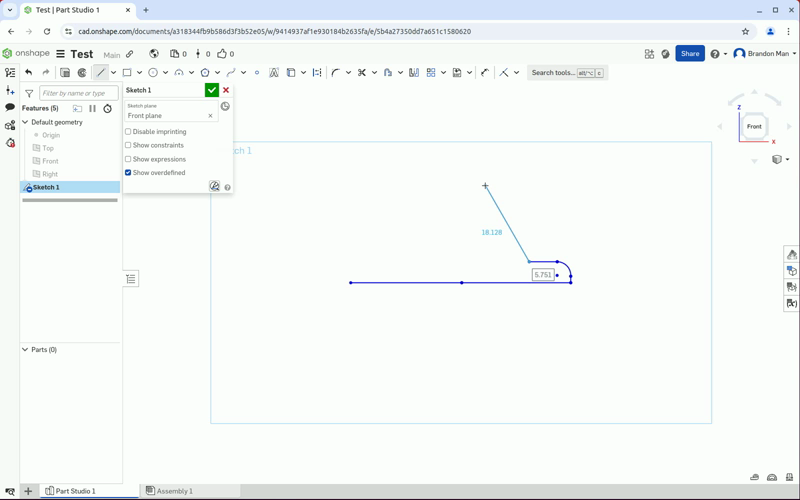
click(485, 185)
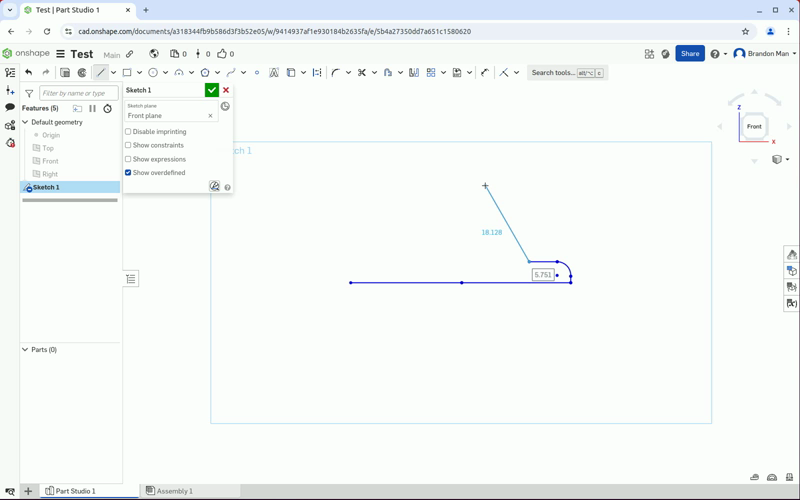
key_up(shift)
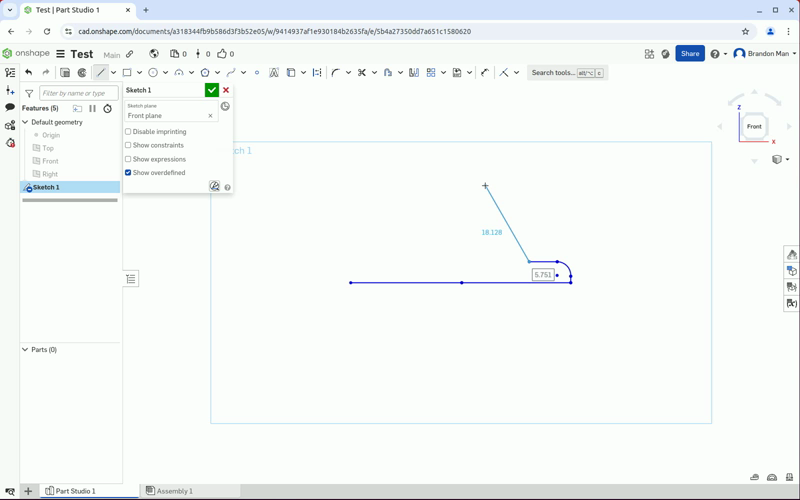
key(esc)
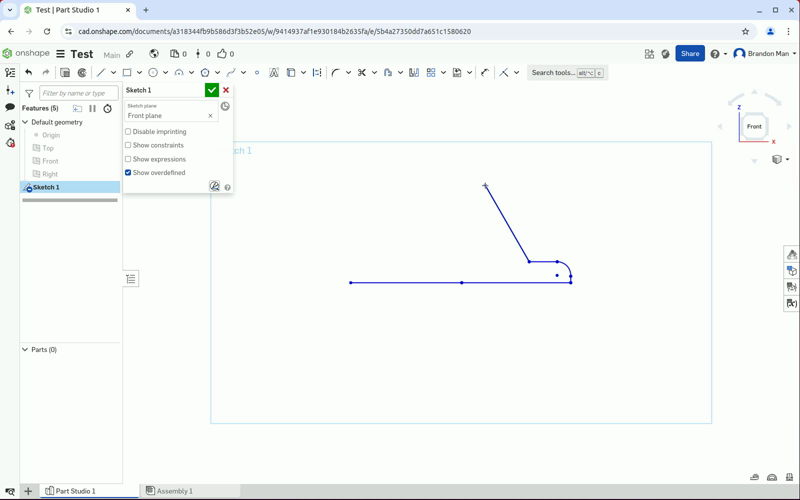
key(a)
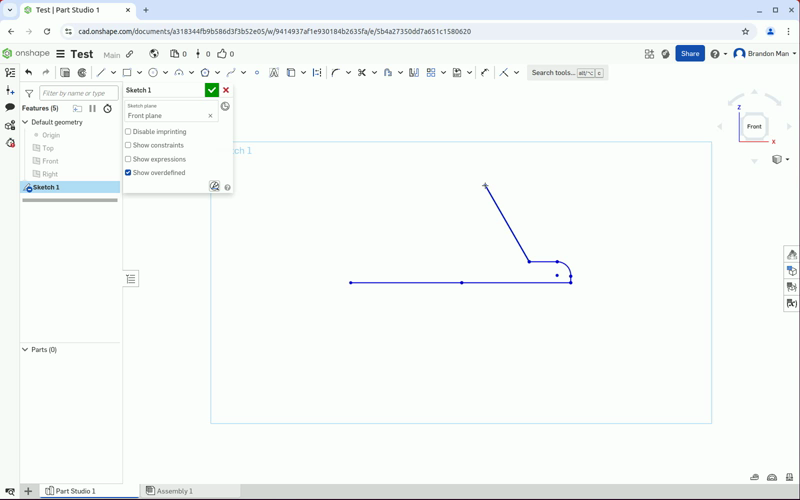
mouse_move(485, 185)
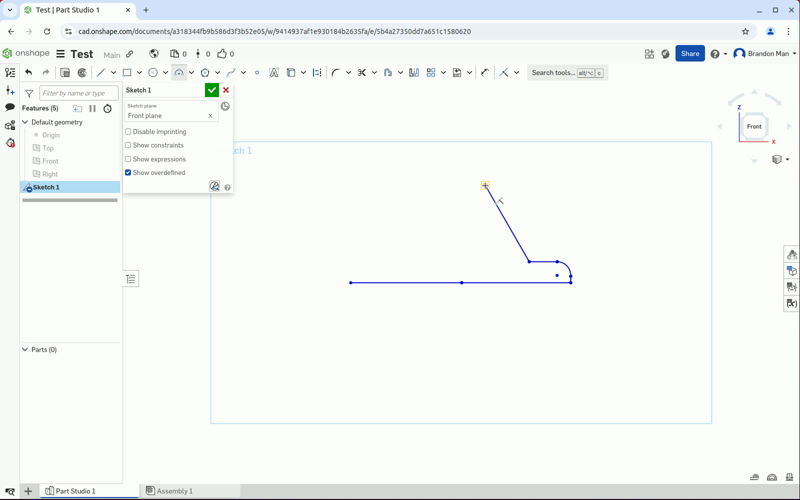
click(485, 185)
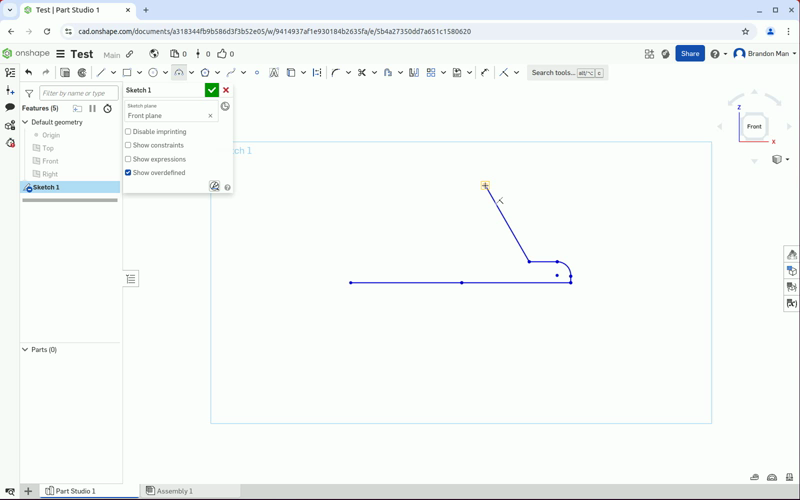
key_down(shift)
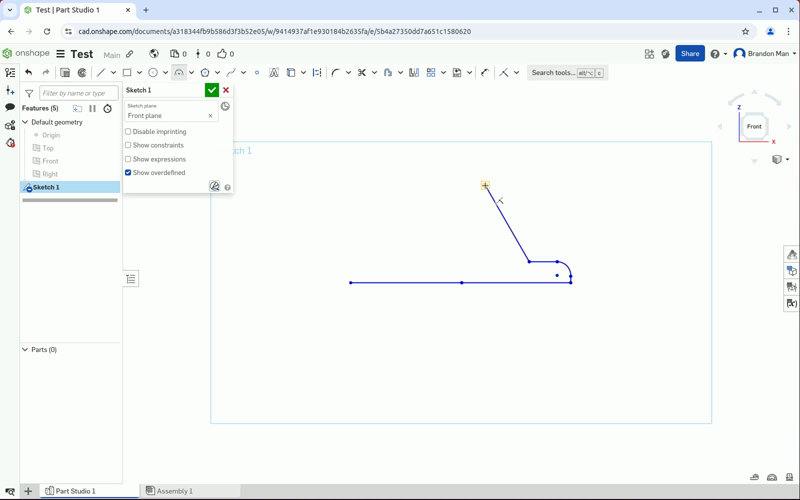
mouse_move(436, 185)
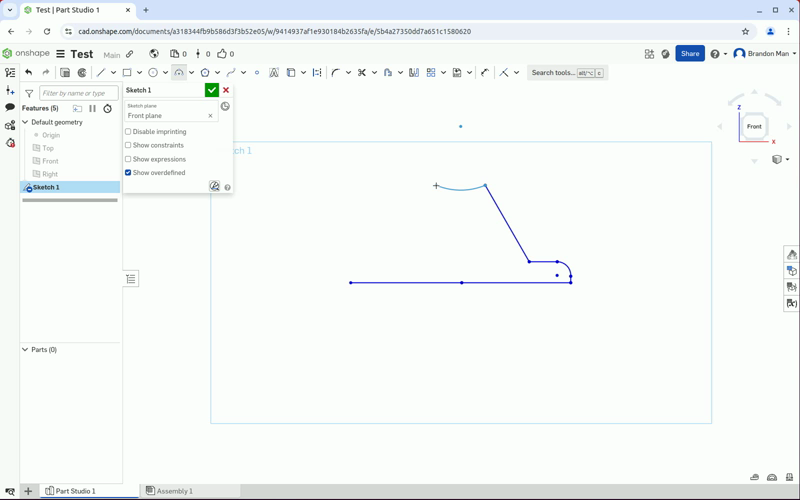
click(436, 185)
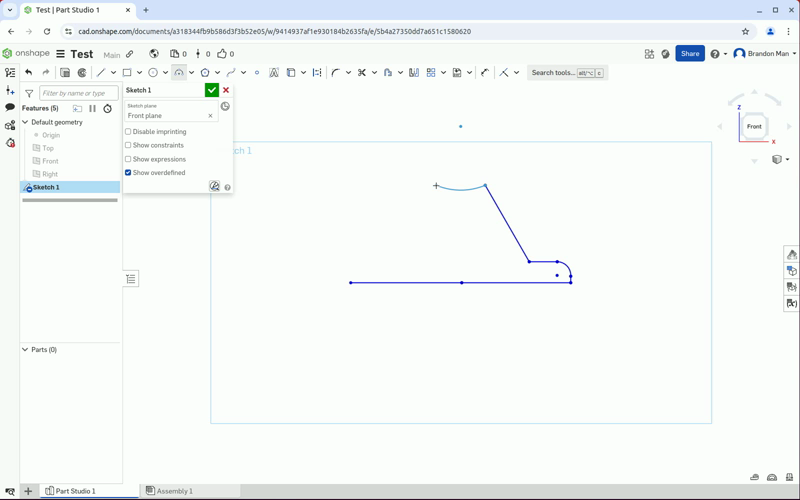
mouse_move(460, 171)
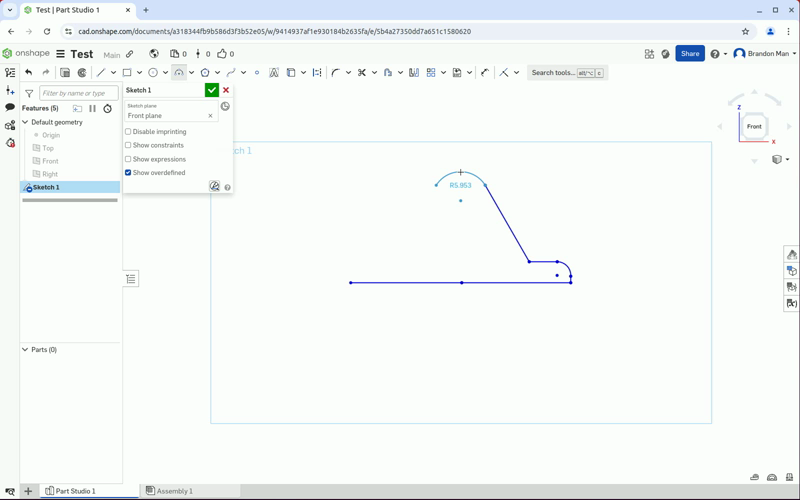
click(460, 171)
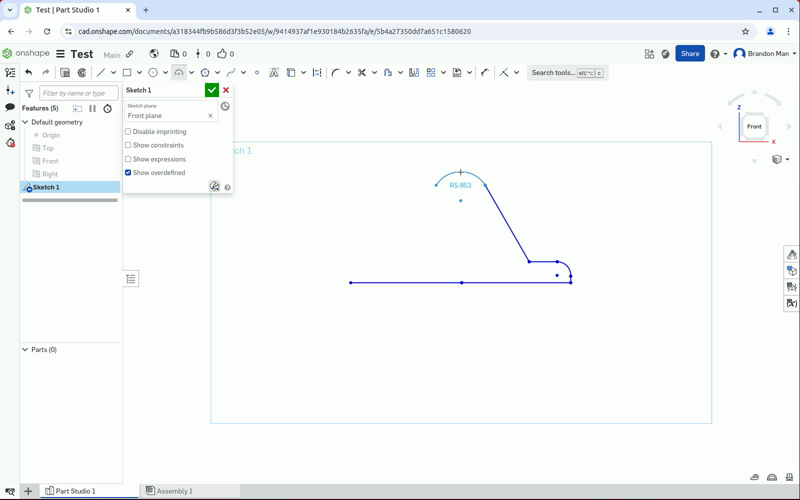
key_up(shift)
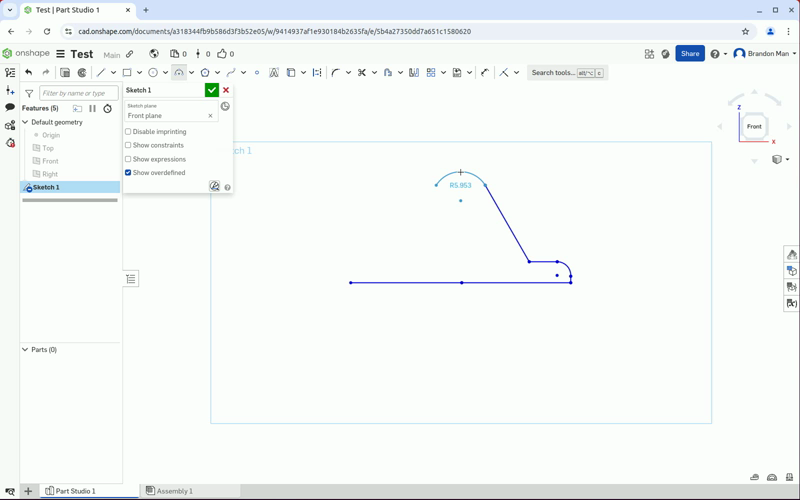
key(esc)
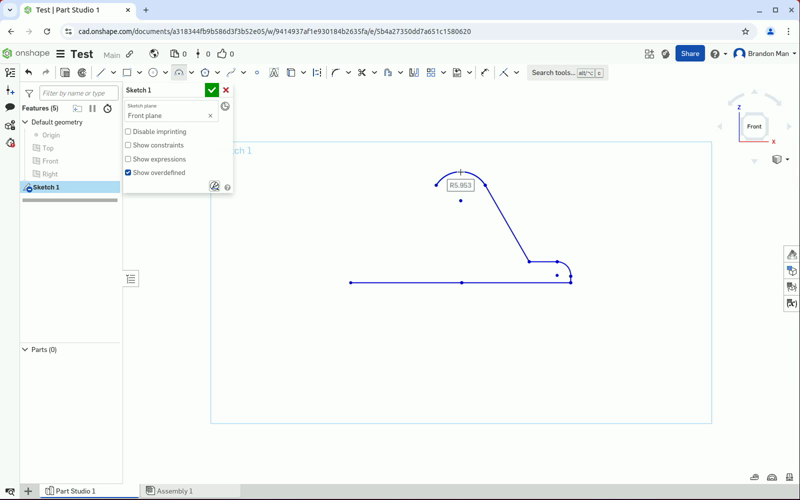
key(l)
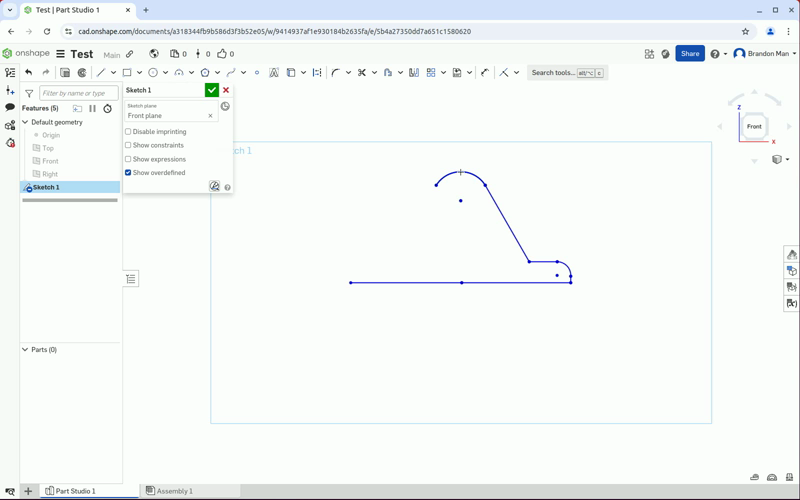
mouse_move(436, 185)
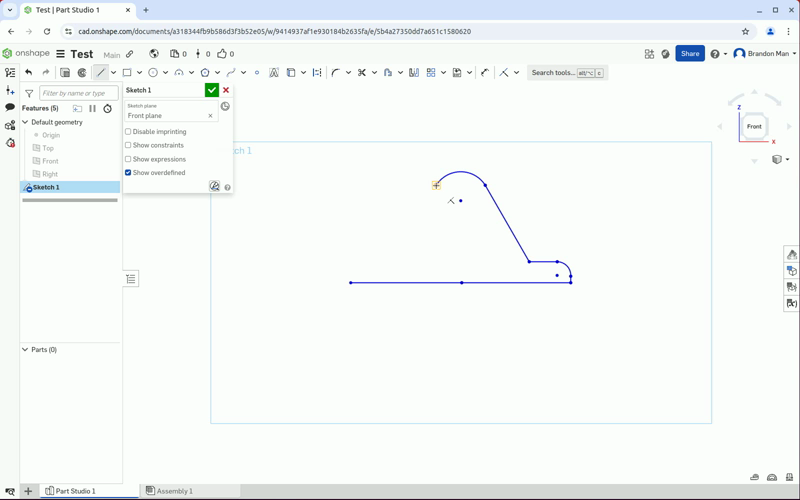
click(436, 185)
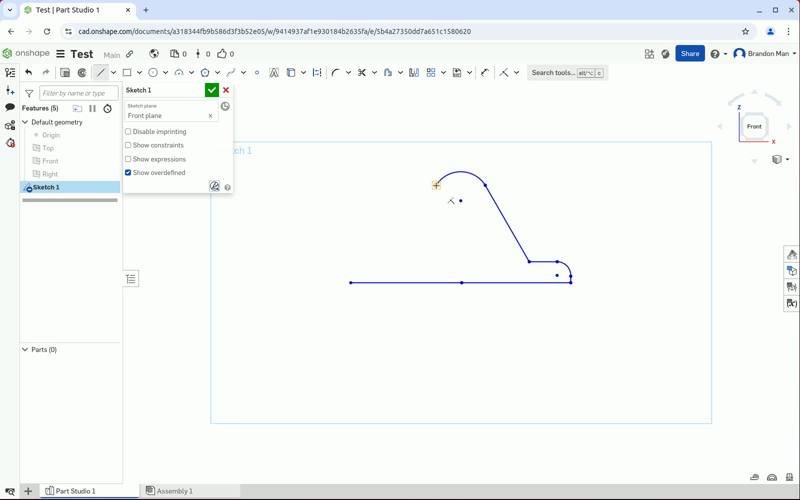
key_down(shift)
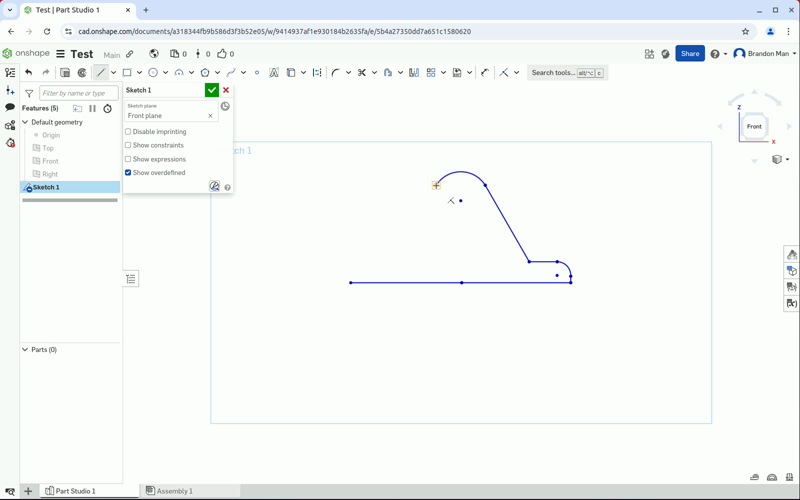
mouse_move(392, 261)
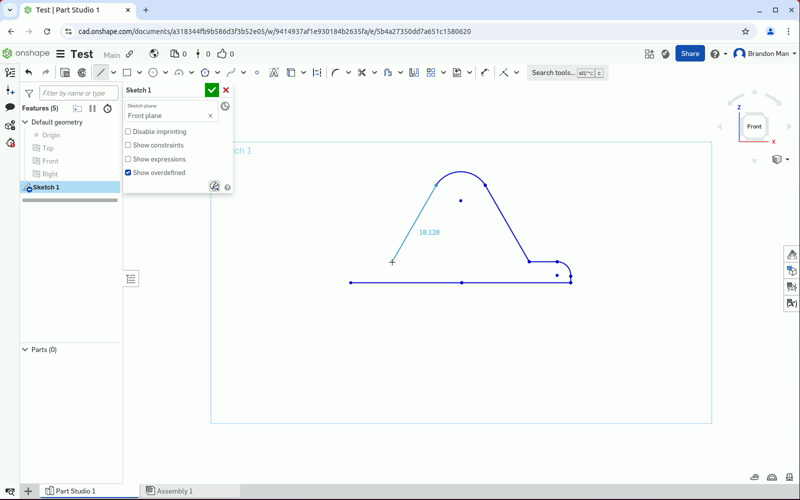
click(392, 261)
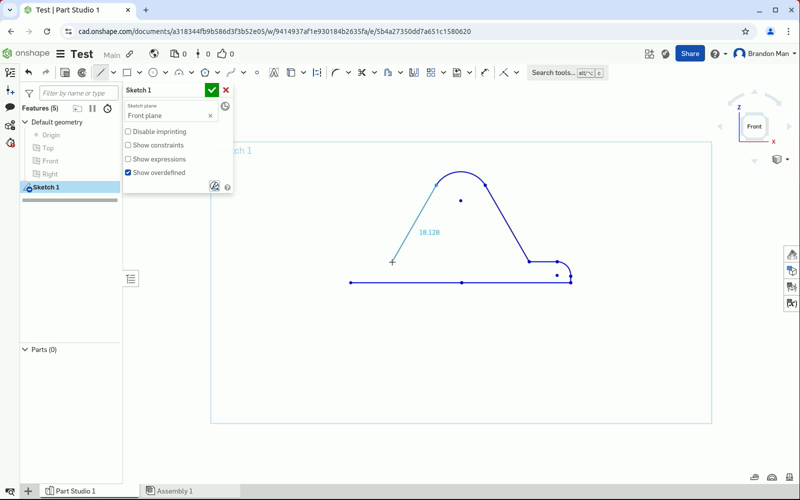
key_up(shift)
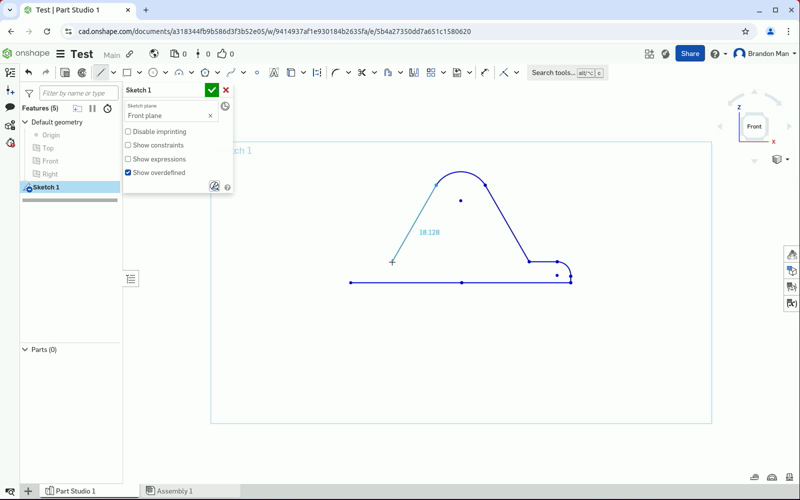
key_down(shift)
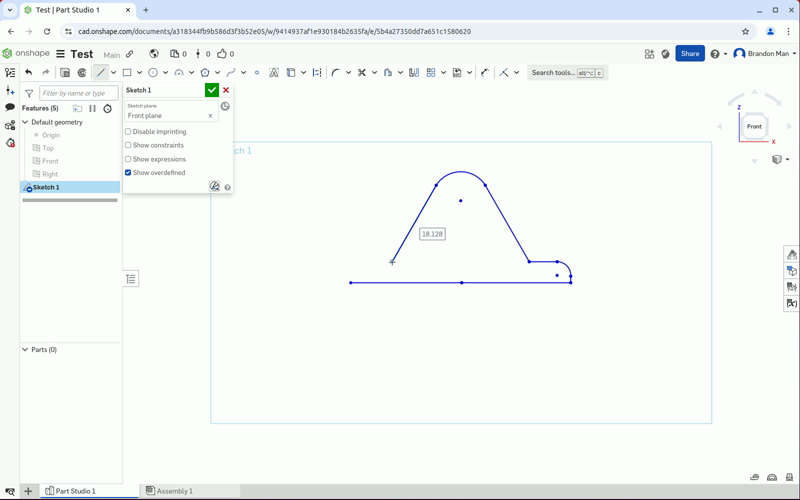
mouse_move(422, 261)
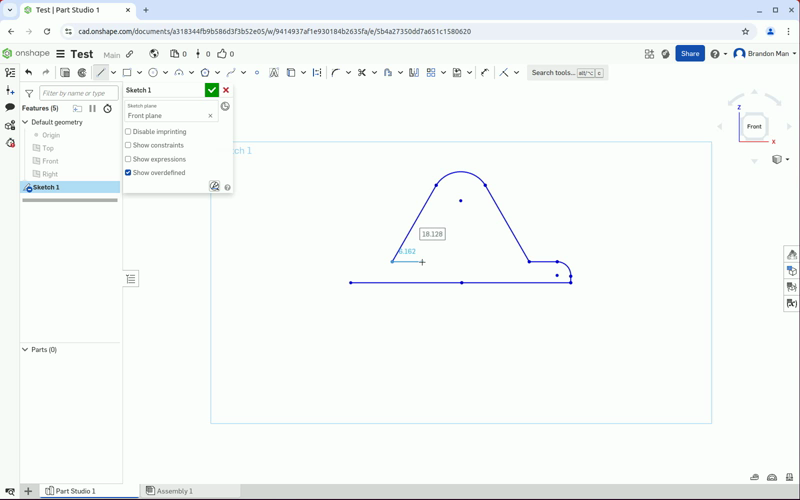
mouse_move(364, 261)
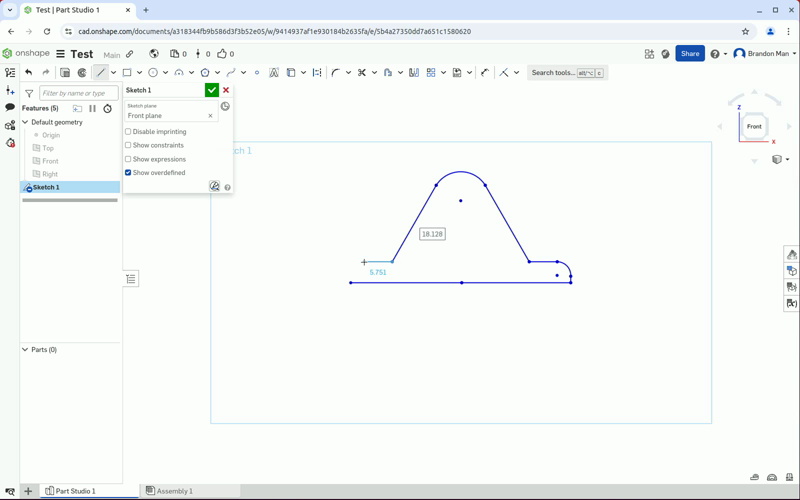
click(364, 261)
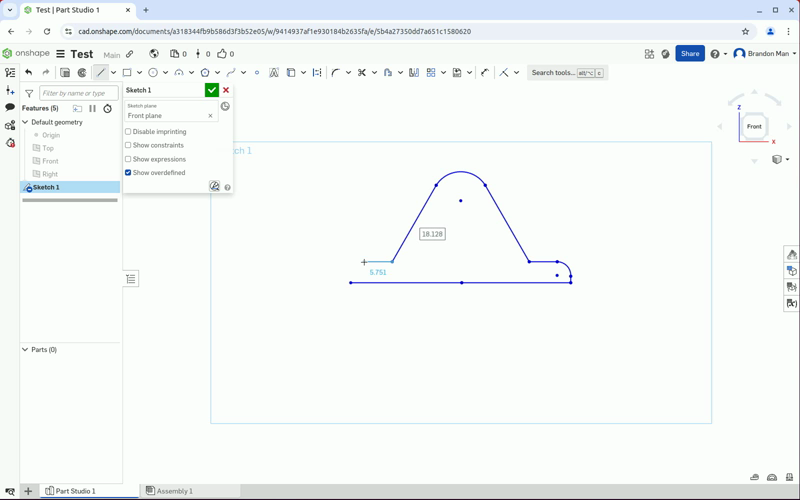
key_up(shift)
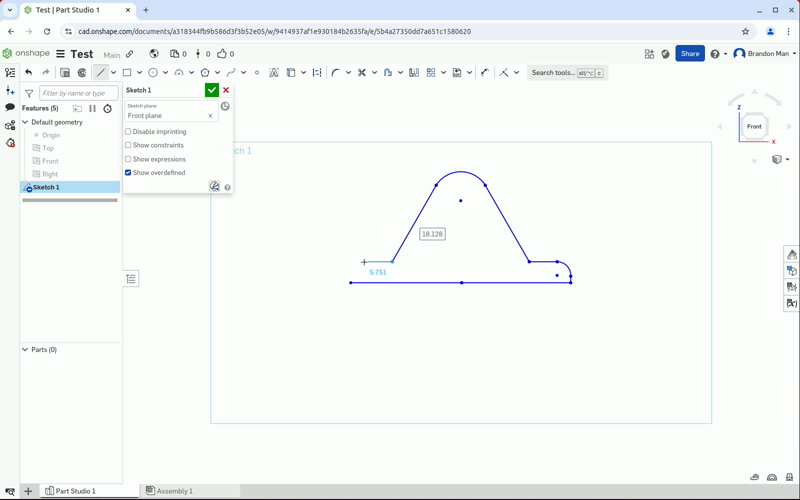
key(esc)
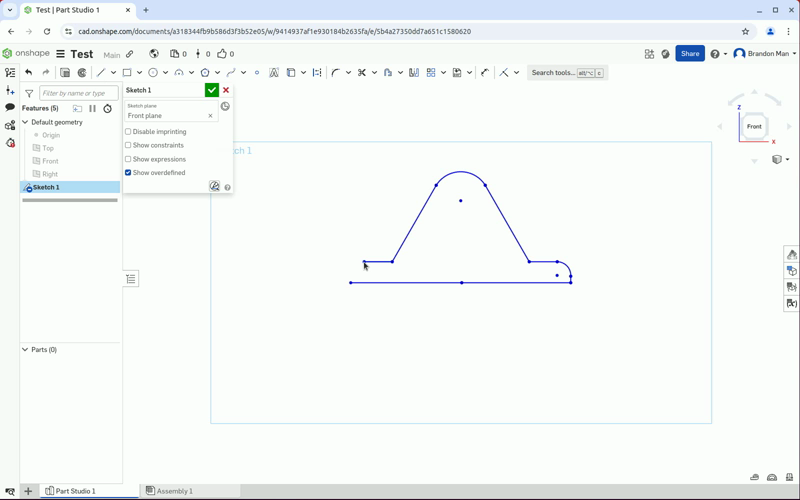
key(a)
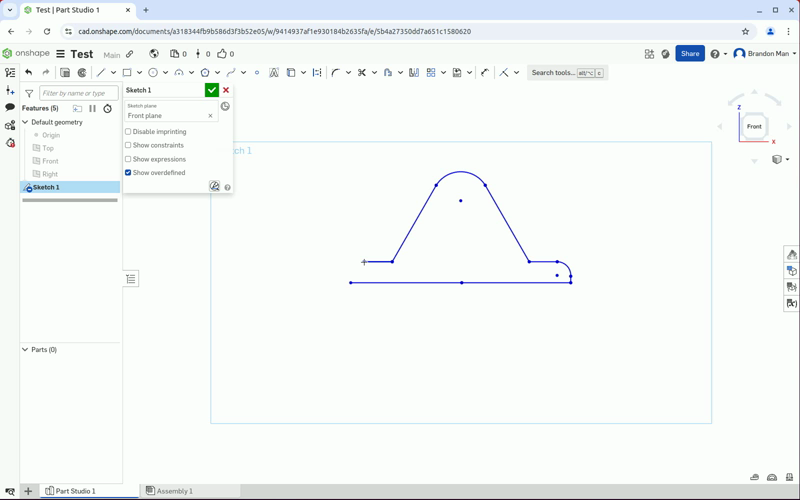
mouse_move(364, 261)
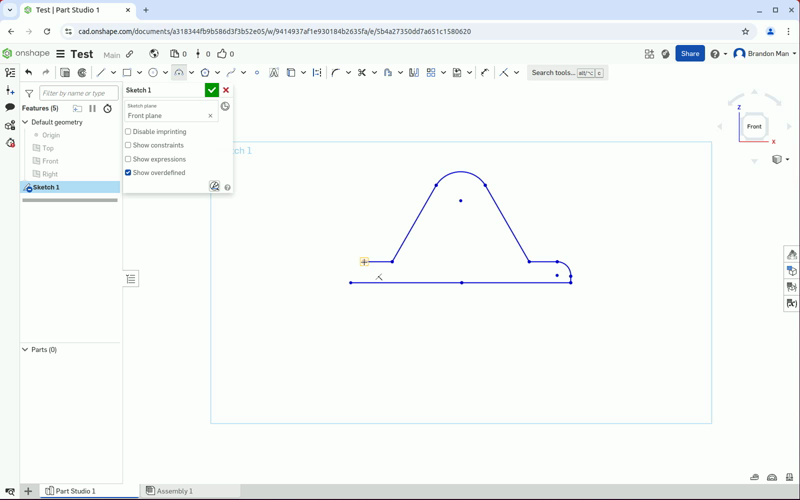
click(364, 261)
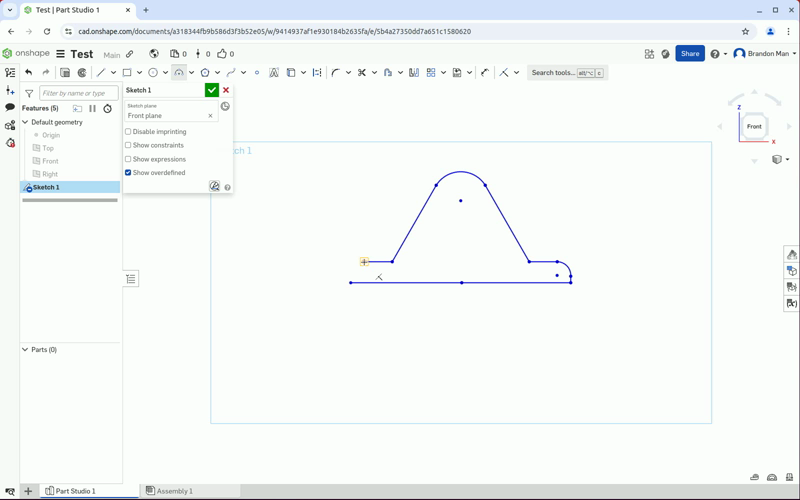
key_down(shift)
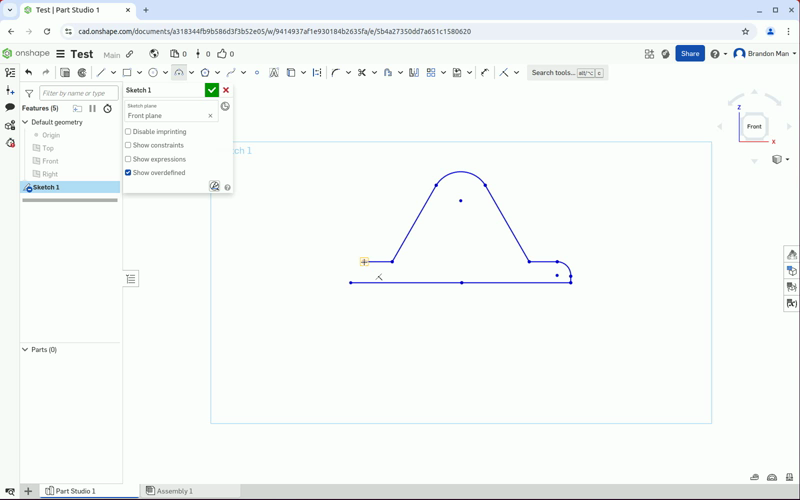
mouse_move(350, 276)
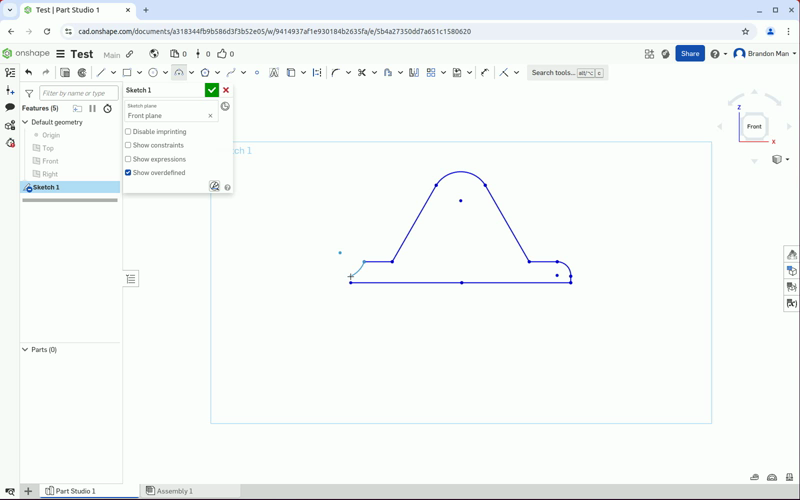
click(350, 276)
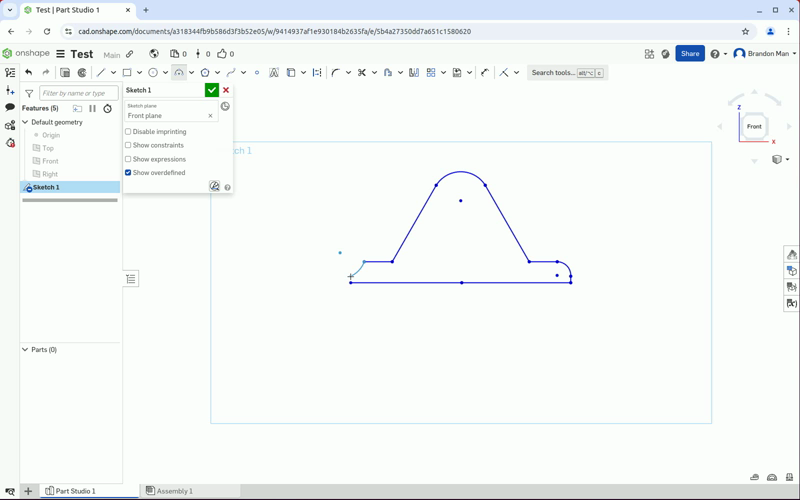
mouse_move(354, 266)
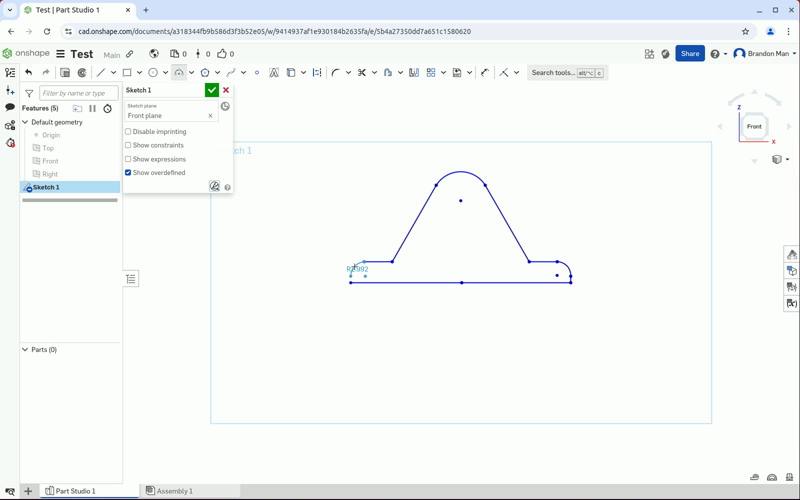
click(354, 266)
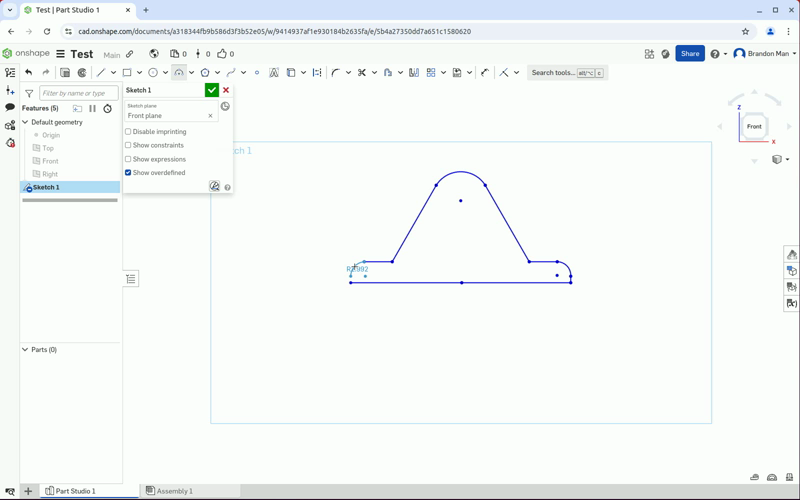
key_up(shift)
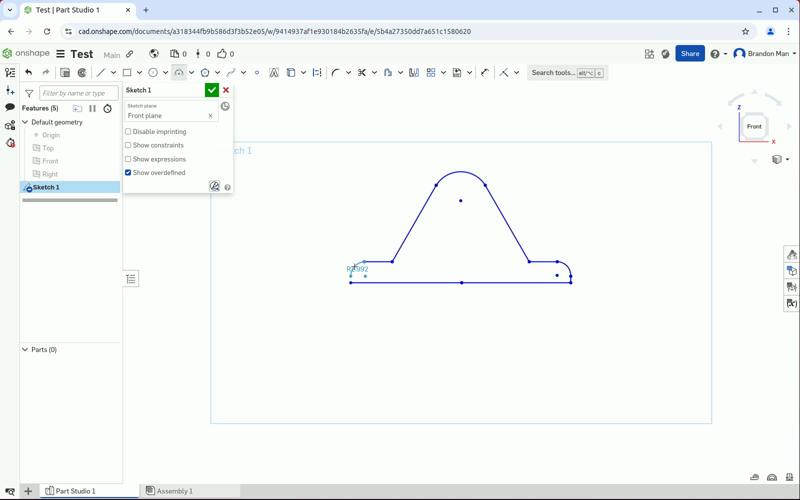
key(esc)
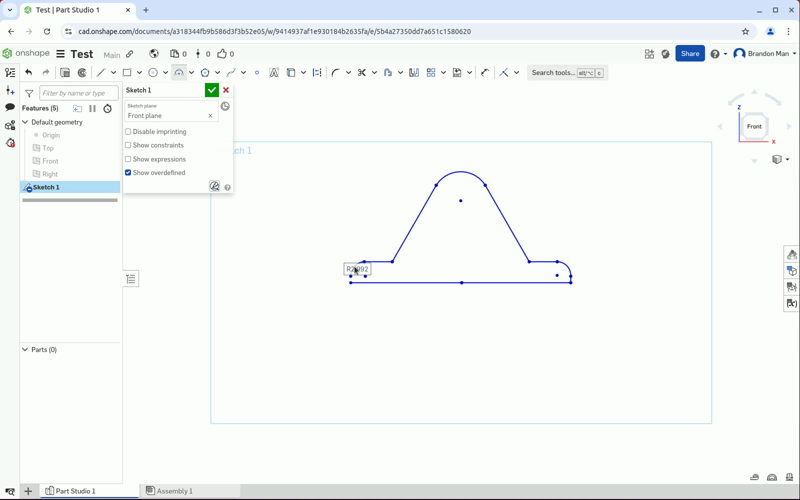
key(l)
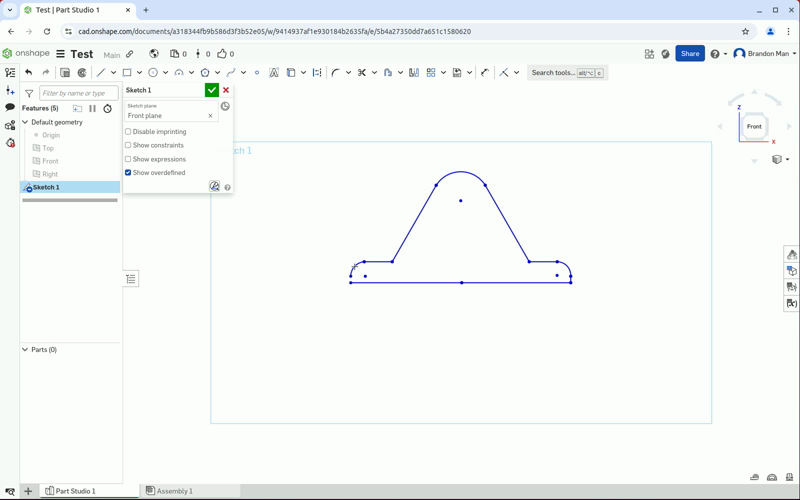
mouse_move(350, 276)
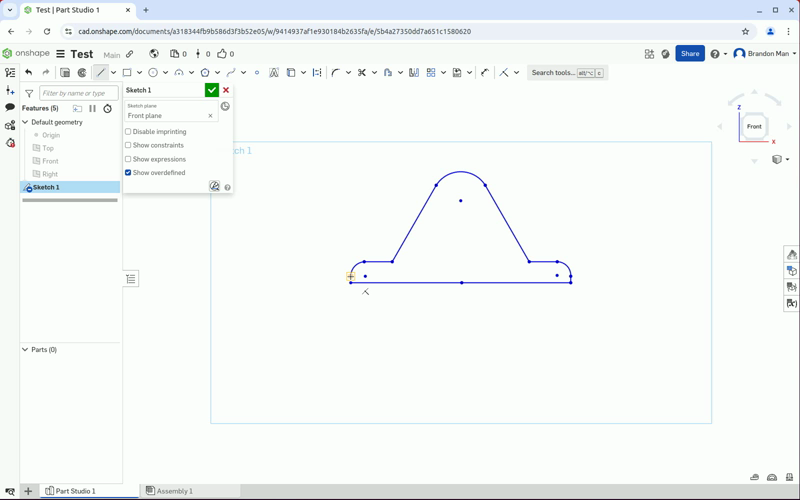
click(350, 276)
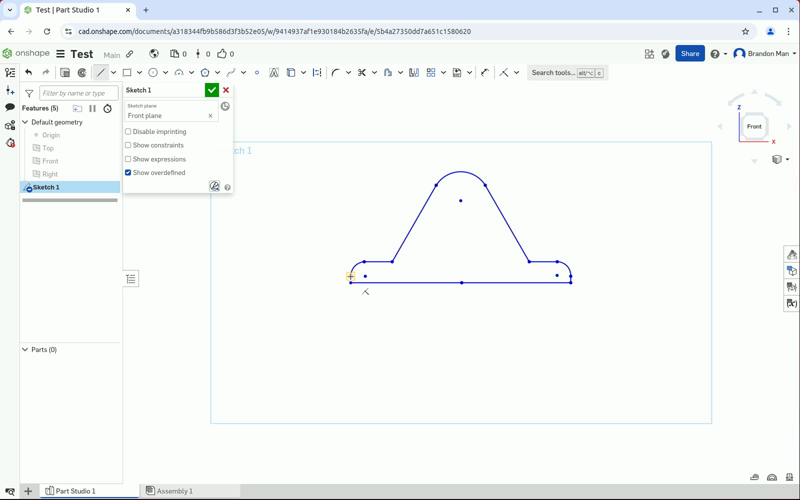
mouse_move(380, 276)
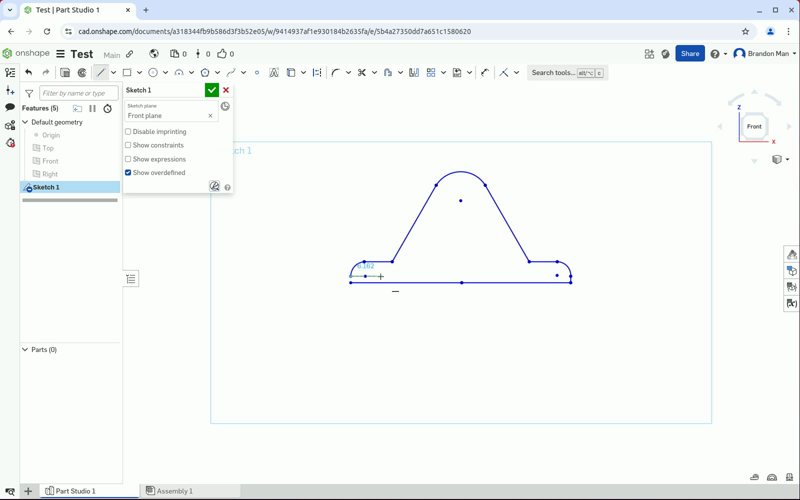
key_down(shift)
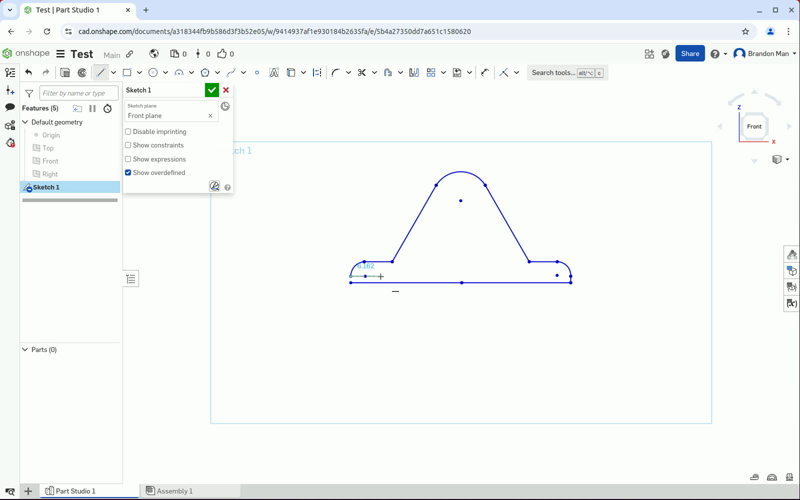
mouse_move(350, 282)
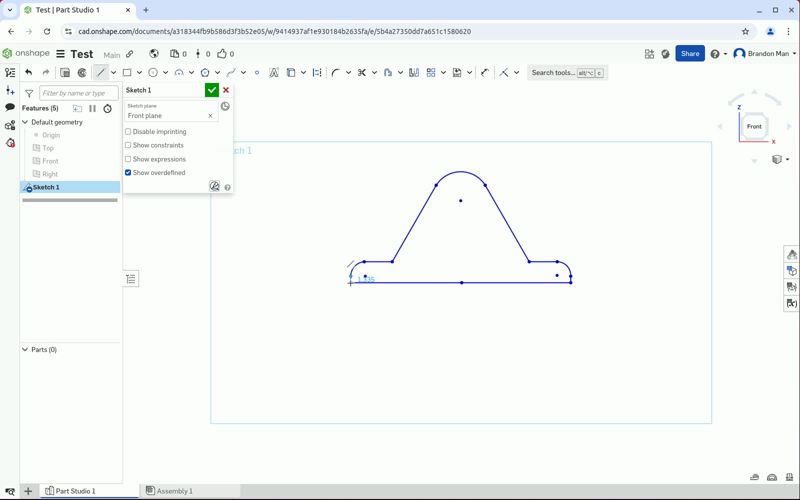
scroll(6)
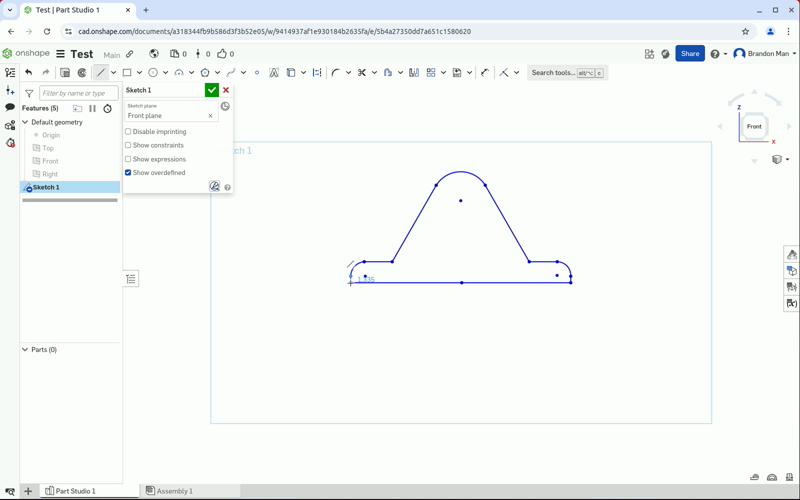
scroll(6)
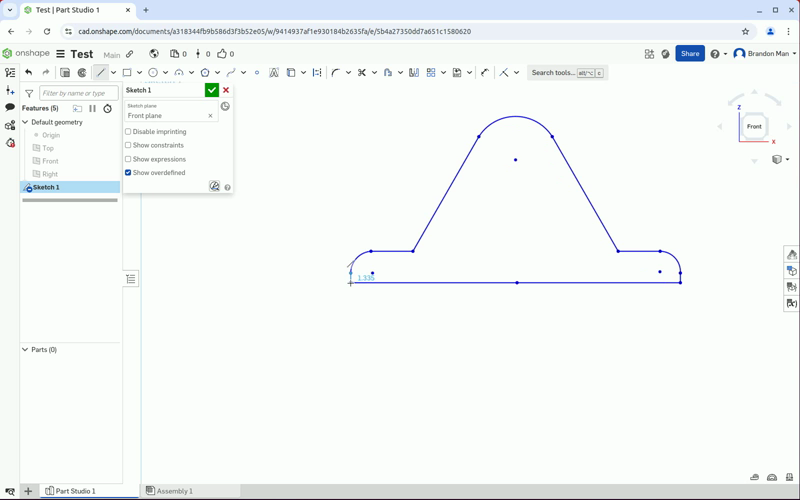
scroll(6)
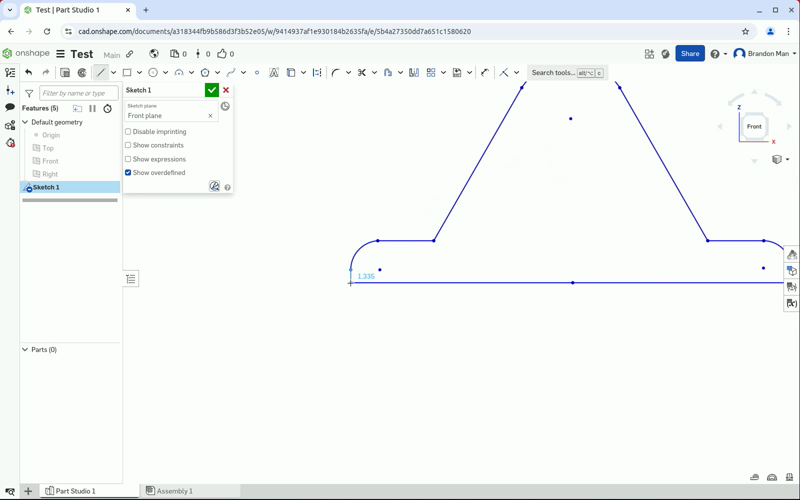
scroll(6)
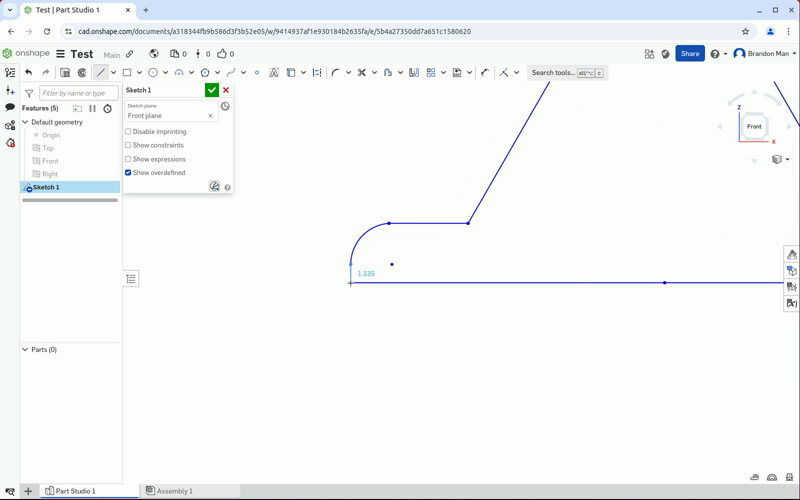
scroll(6)
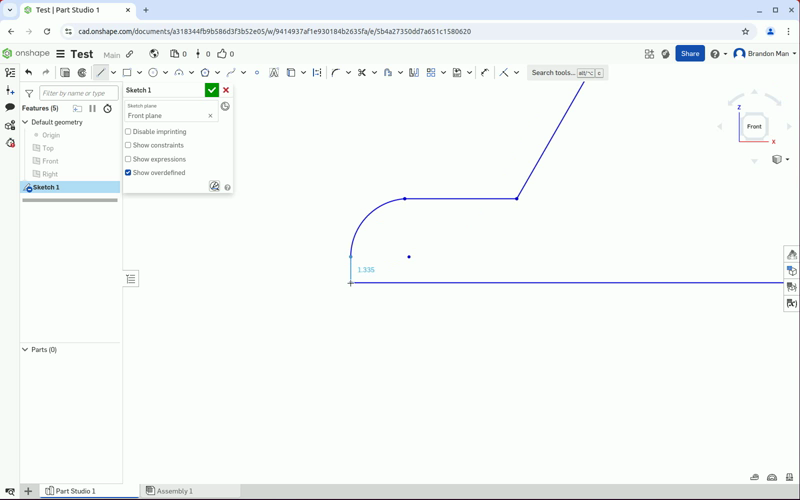
scroll(6)
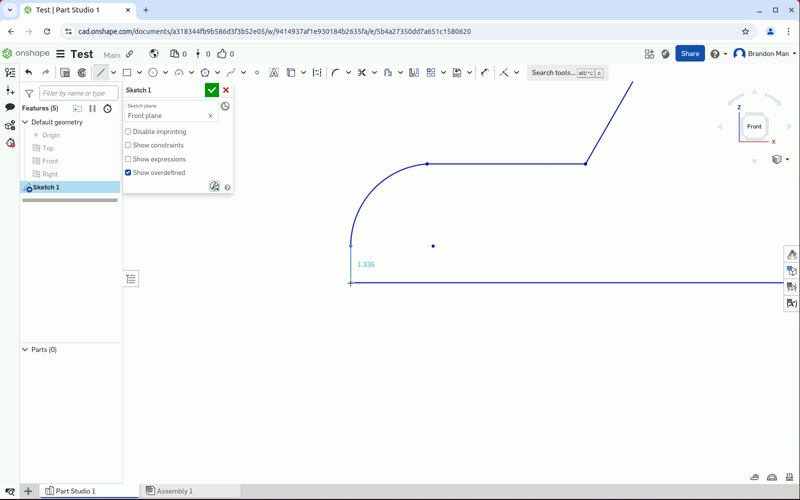
scroll(6)
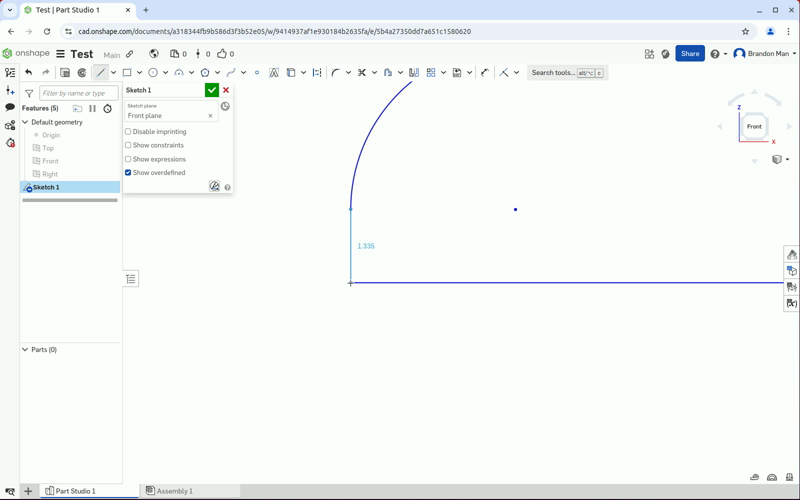
key_up(shift)
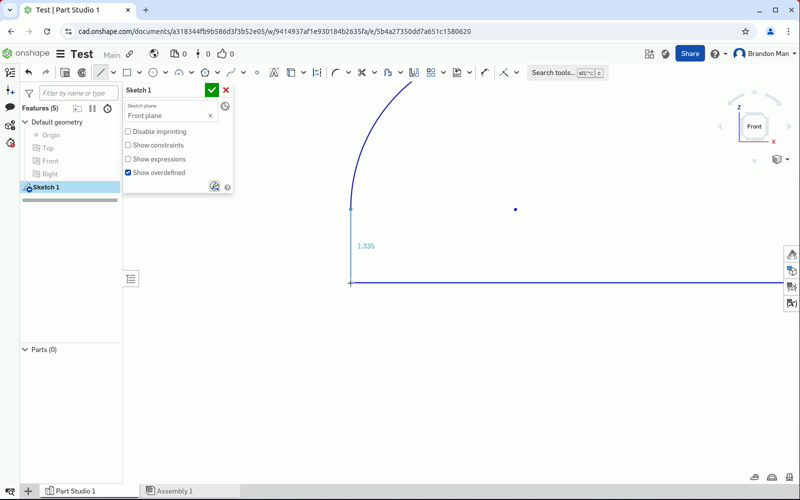
click(350, 282)
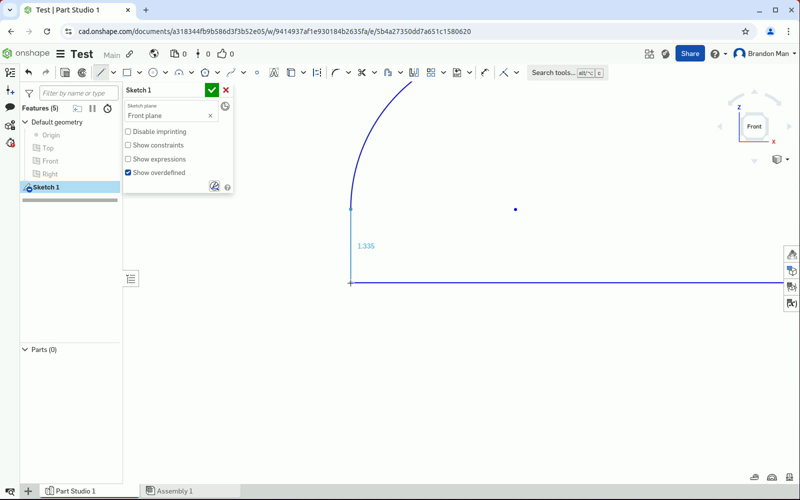
scroll(-6)
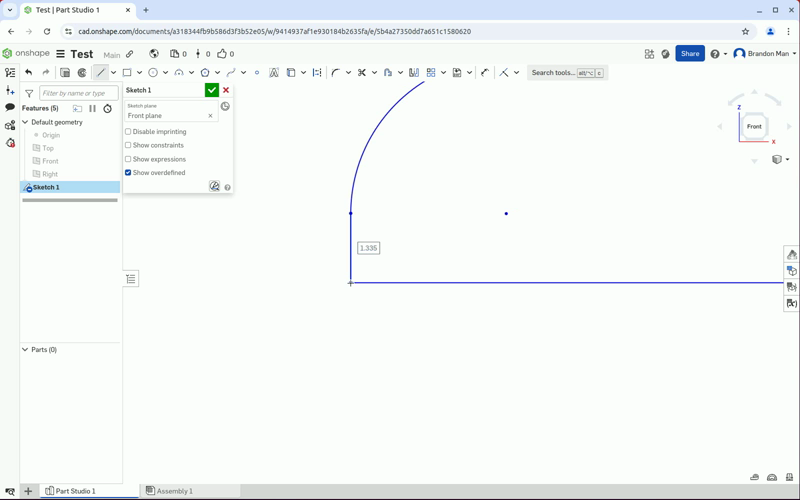
scroll(-6)
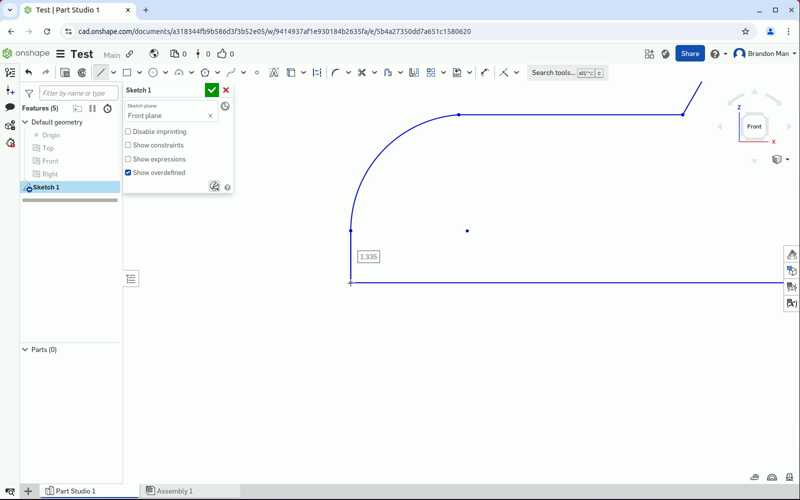
scroll(-6)
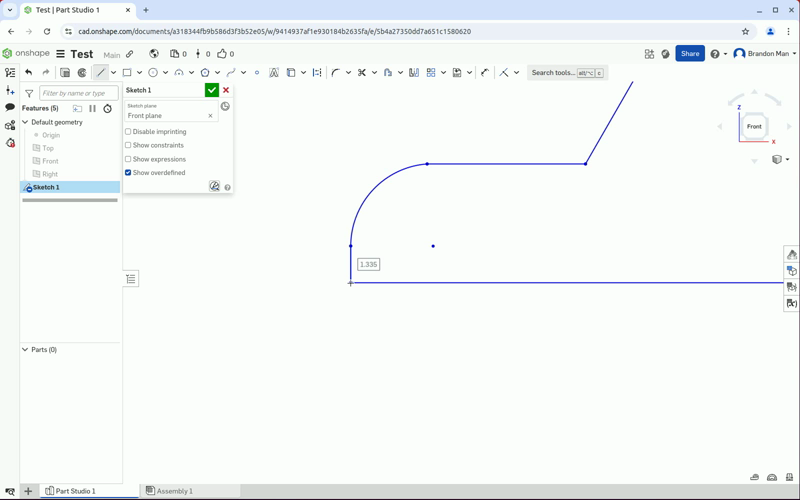
scroll(-6)
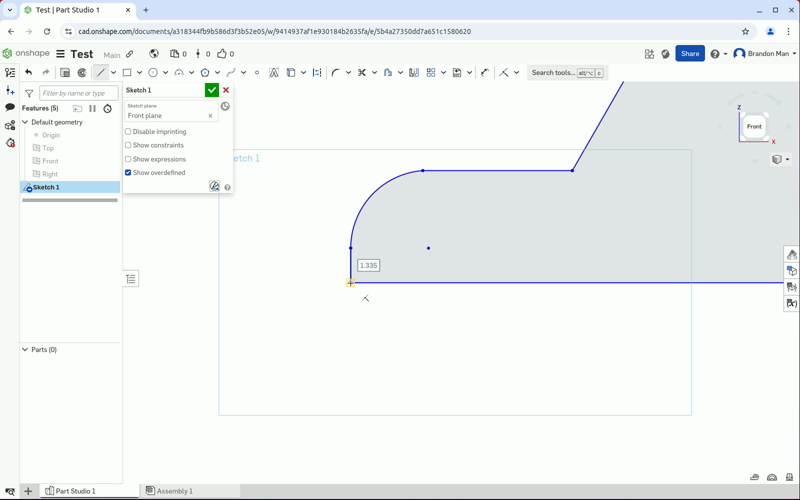
scroll(-6)
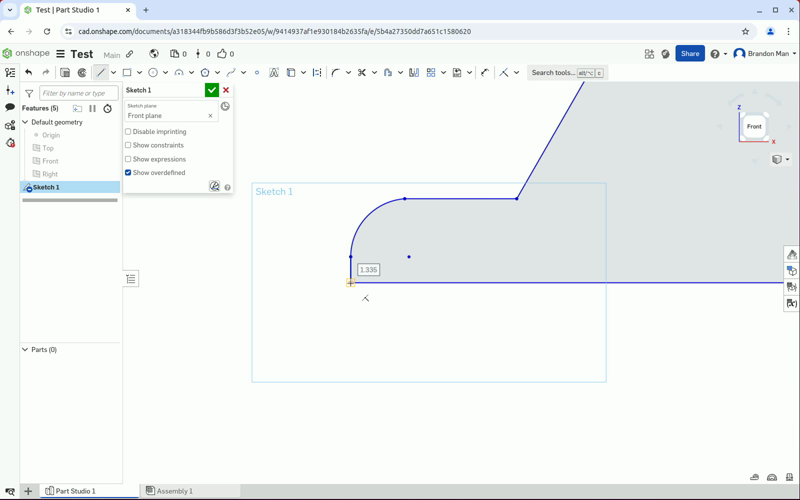
scroll(-6)
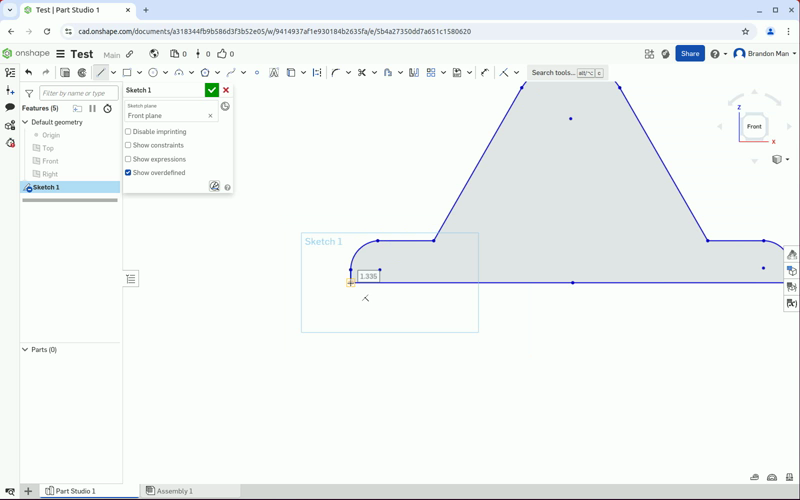
scroll(-6)
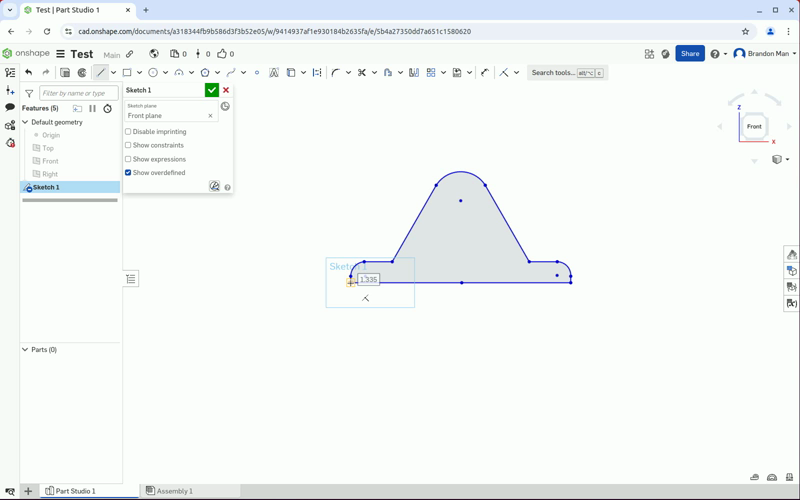
key(esc)
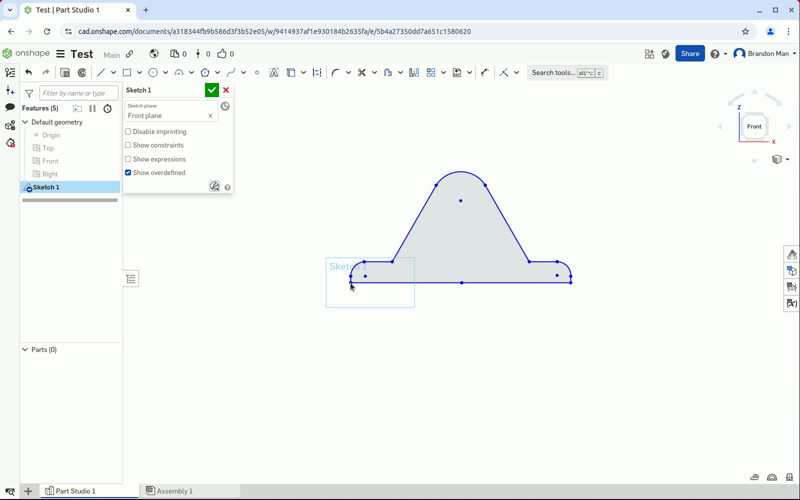
key(c)
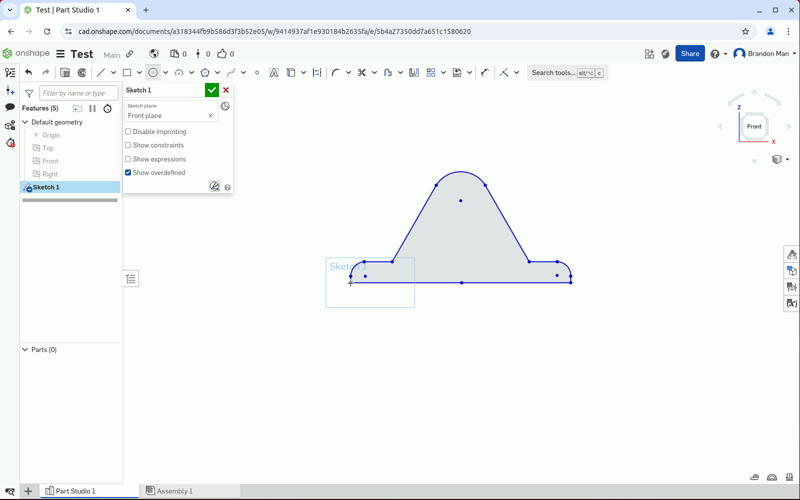
key_down(shift)
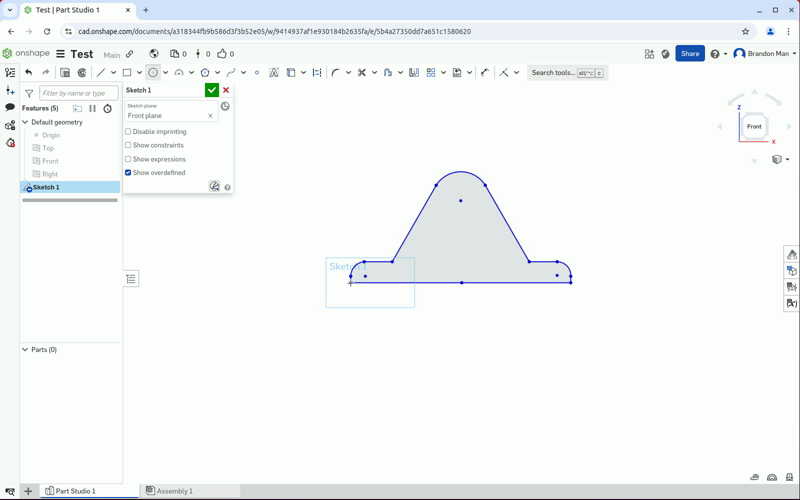
mouse_move(461, 199)
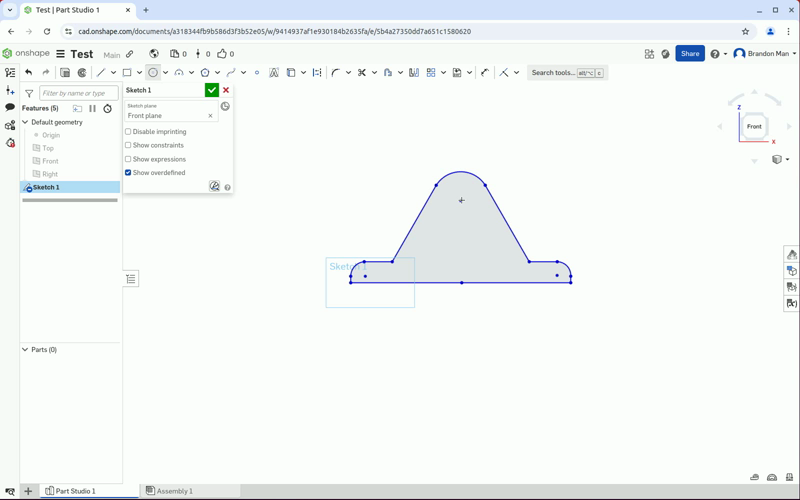
scroll(6)
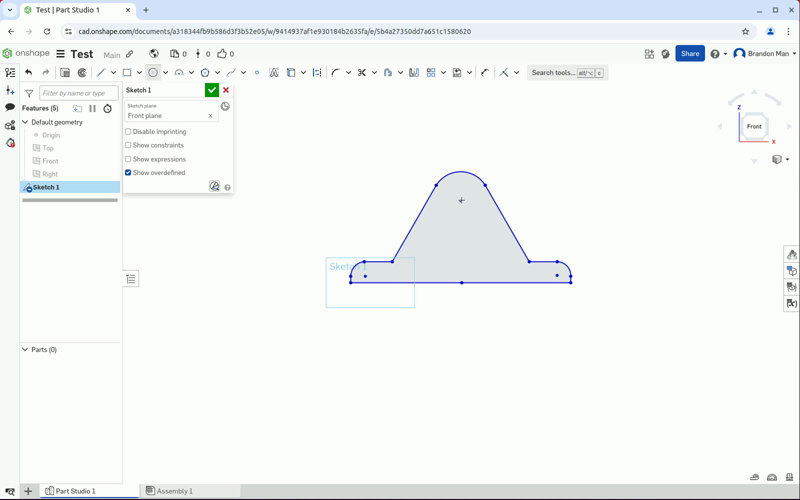
scroll(6)
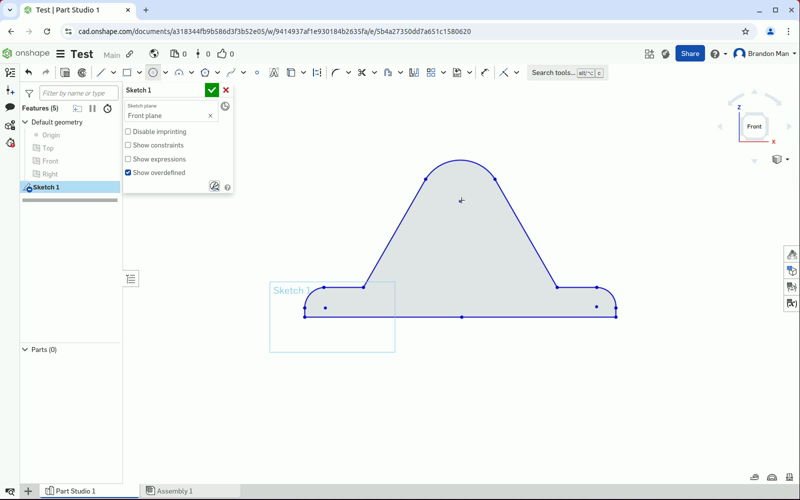
scroll(6)
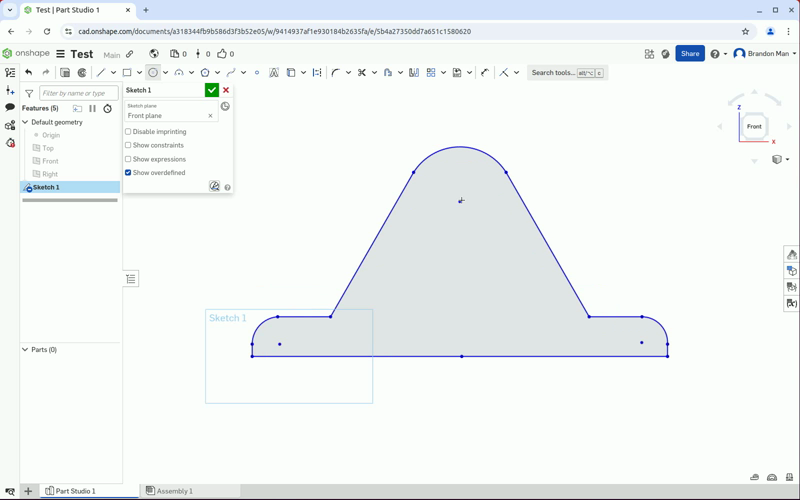
scroll(6)
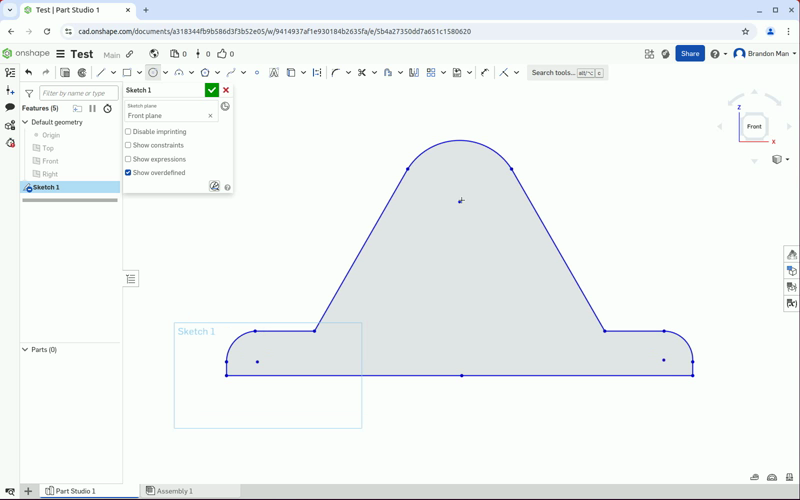
scroll(6)
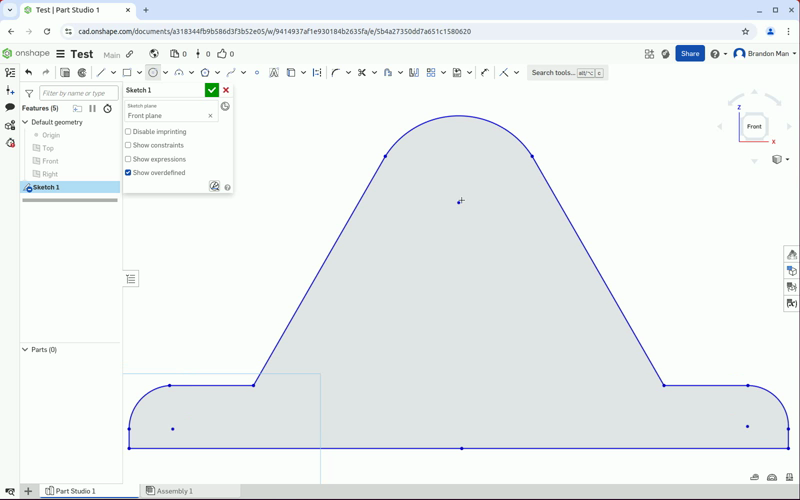
scroll(6)
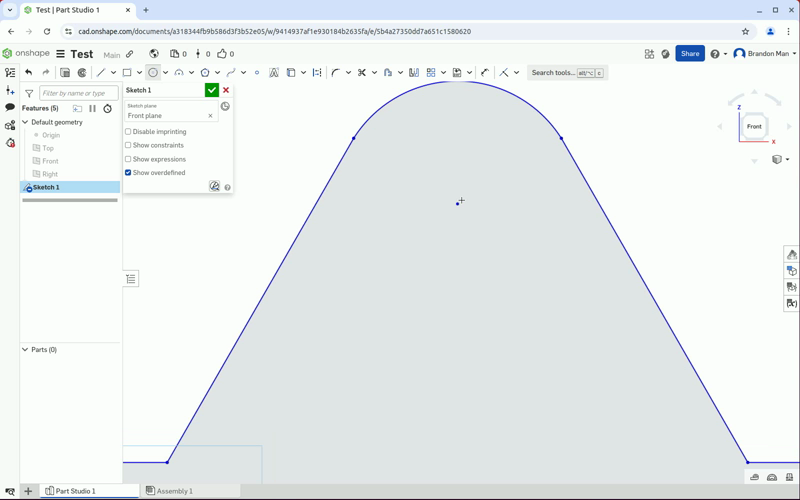
scroll(6)
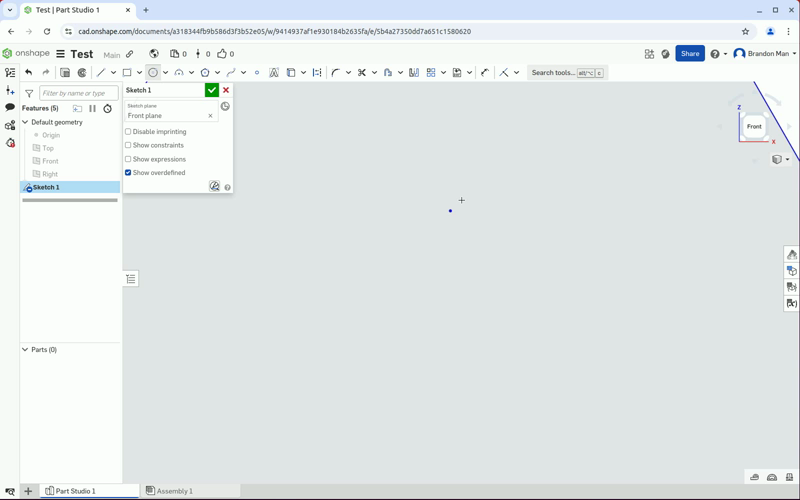
click(461, 199)
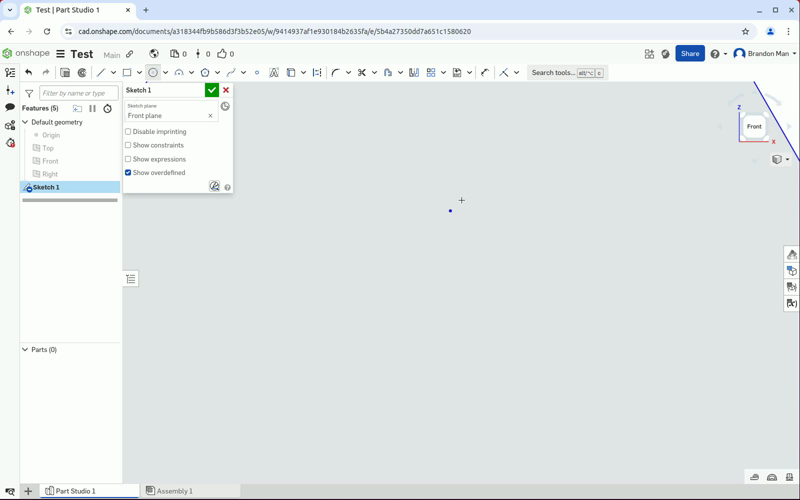
scroll(-6)
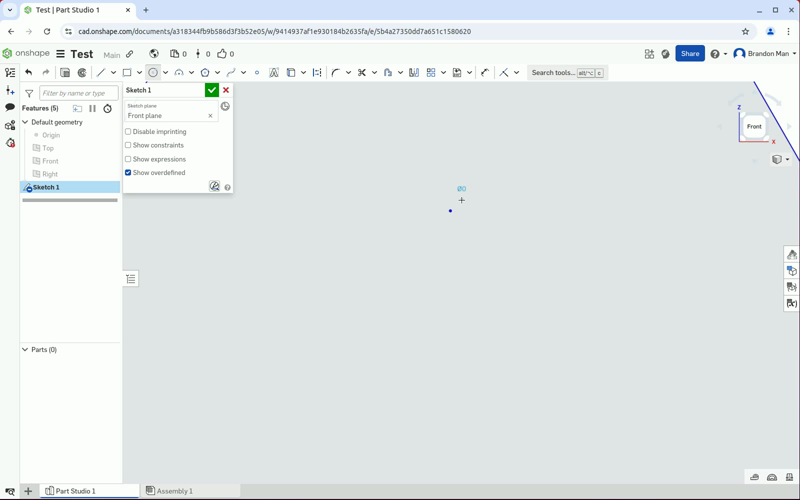
scroll(-6)
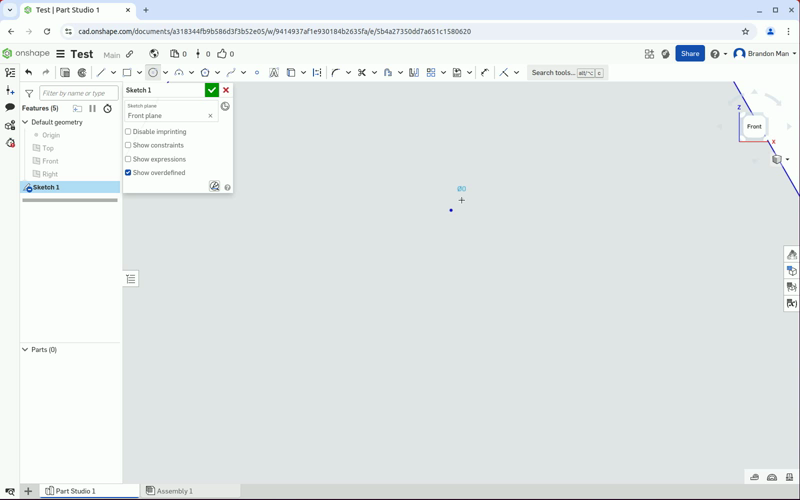
scroll(-6)
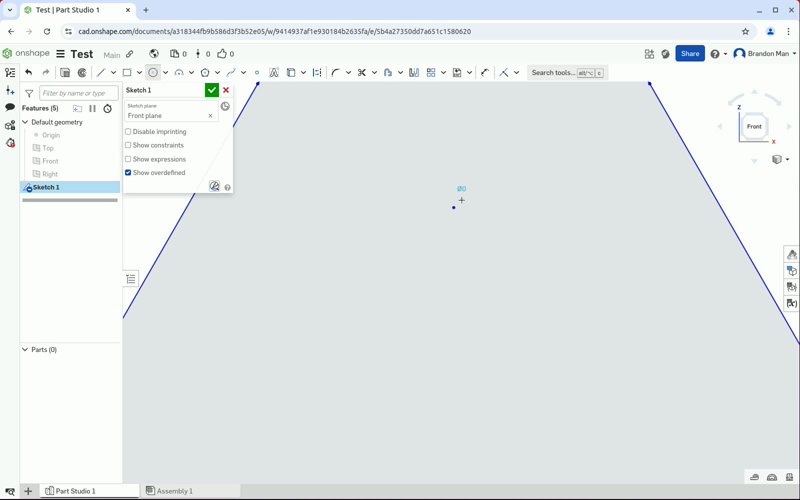
scroll(-6)
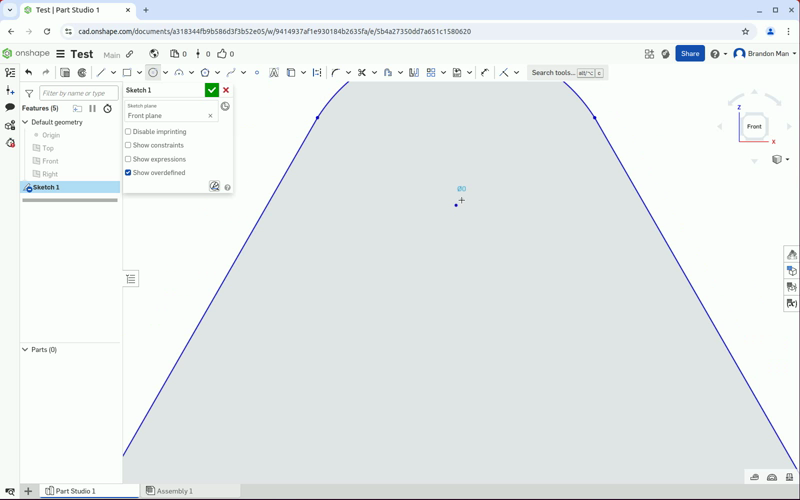
scroll(-6)
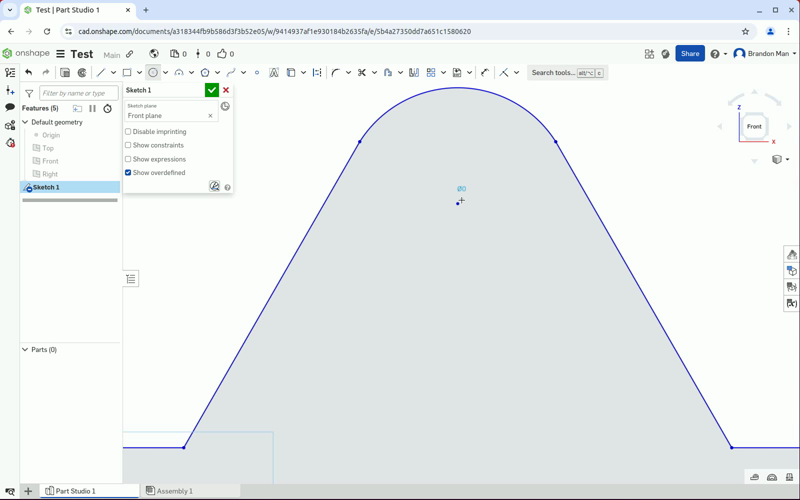
scroll(-6)
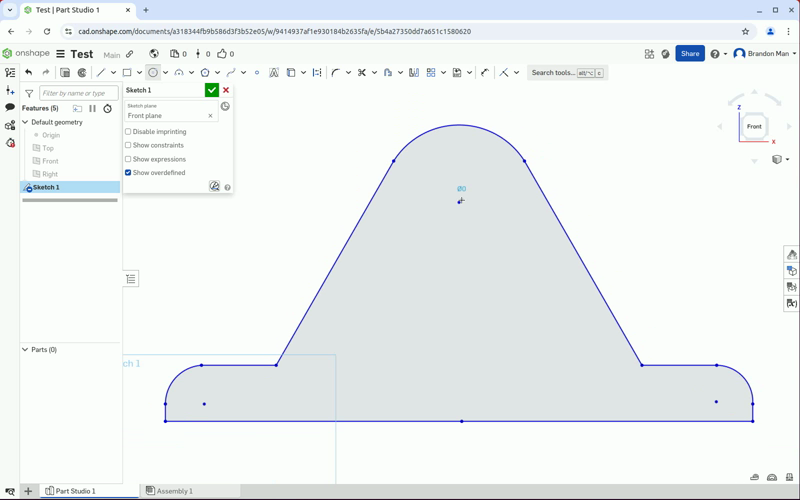
scroll(-6)
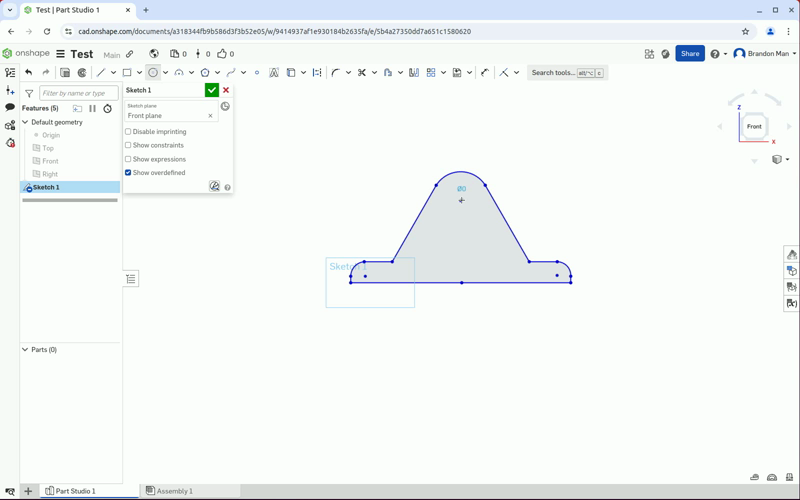
key_up(shift)
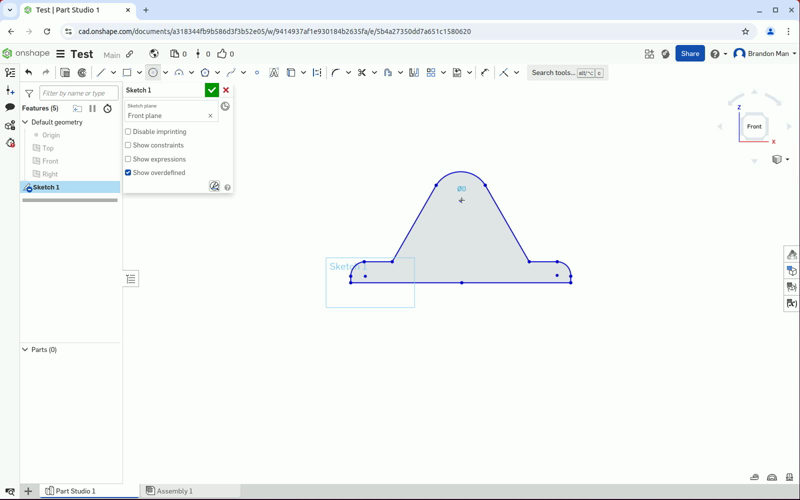
mouse_move(482, 199)
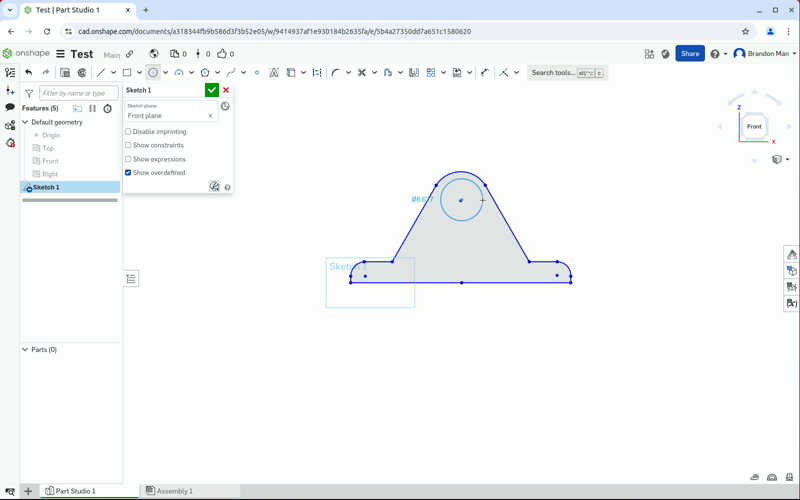
click(482, 199)
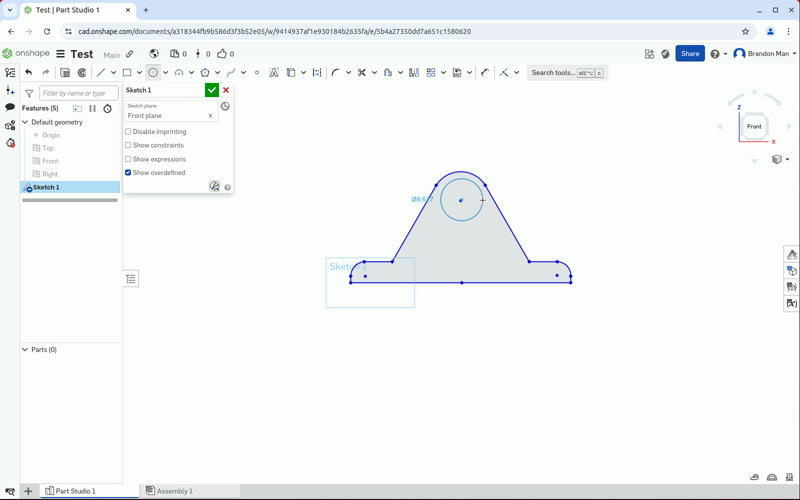
key(esc)
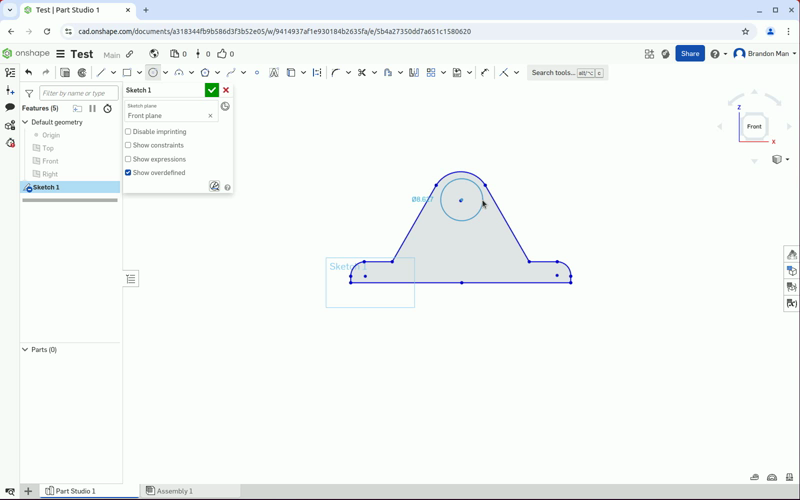
mouse_move(478, 269)
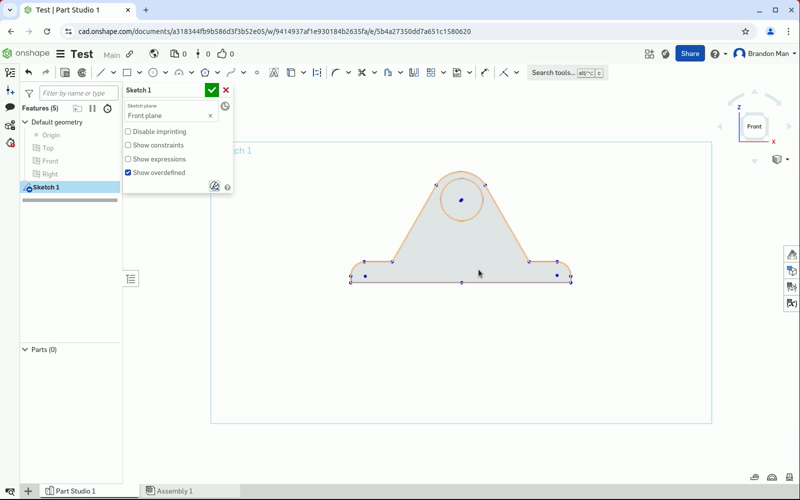
click(478, 269)
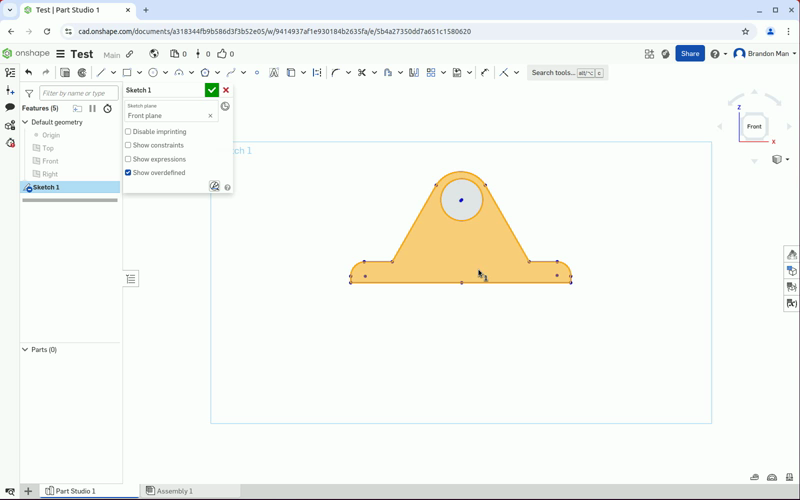
mouse_move(73, 352)
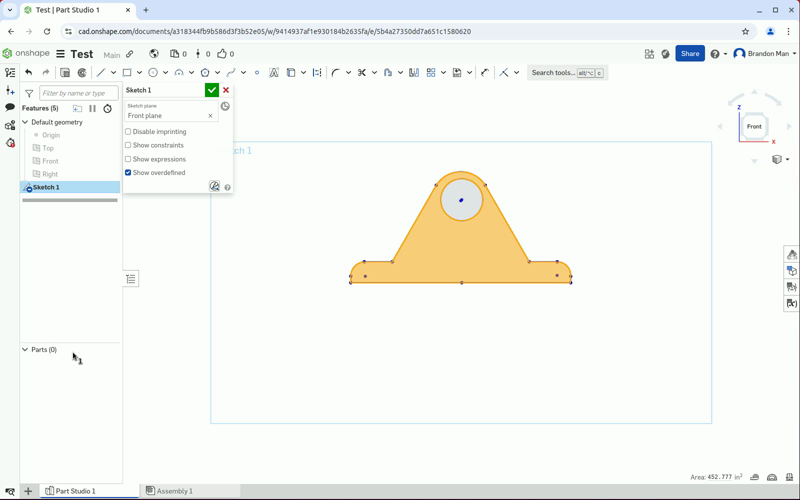
key(shift+y)
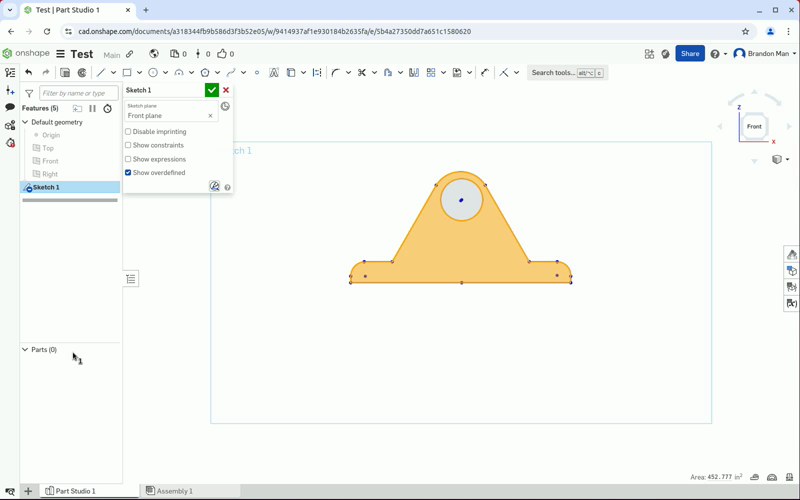
key(shift+e)
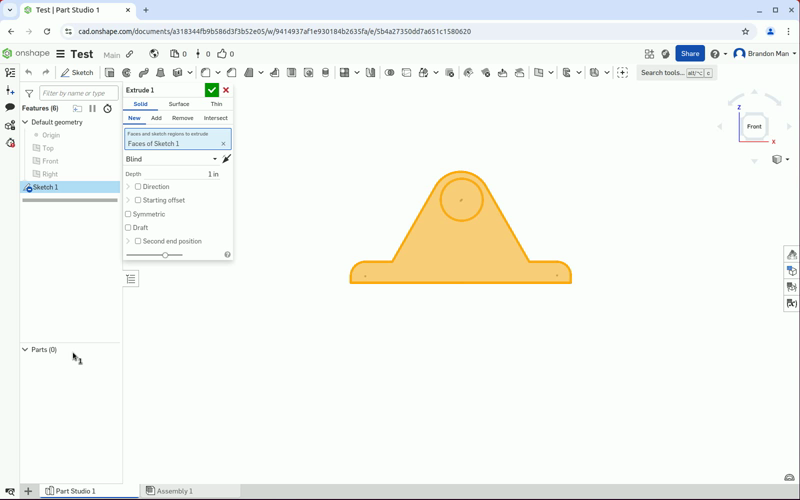
mouse_move(143, 106)
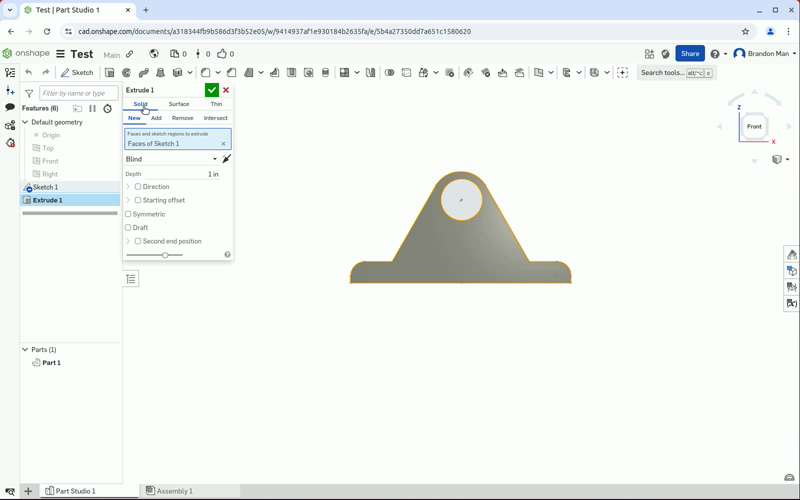
click(143, 106)
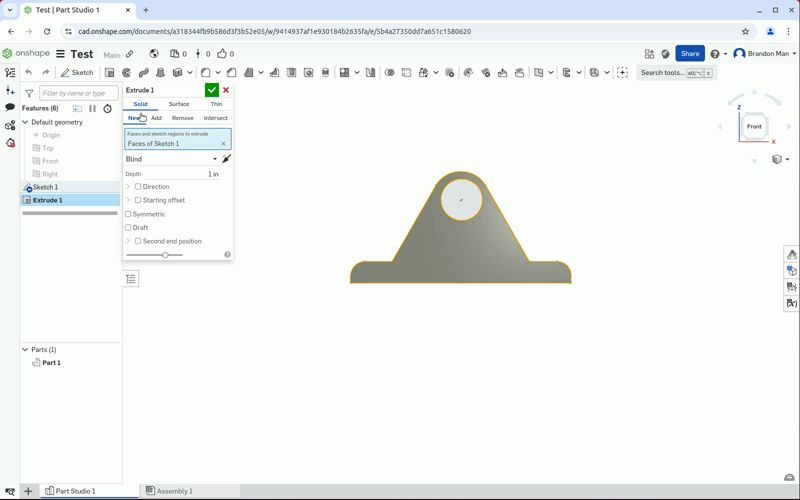
mouse_move(137, 120)
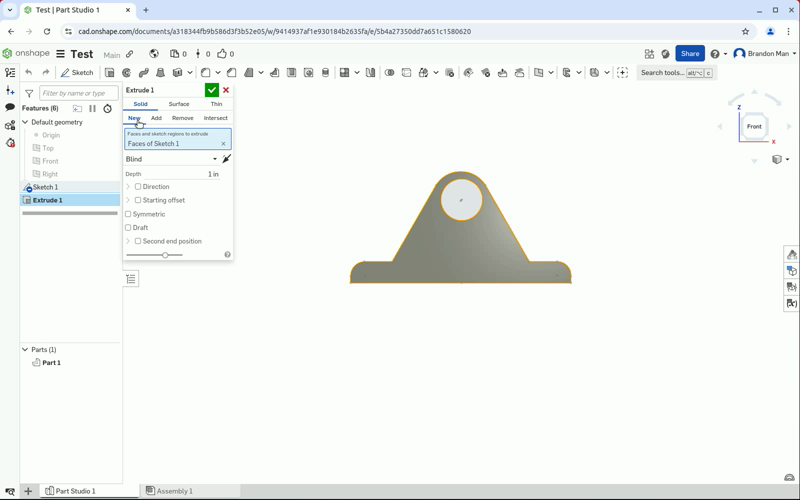
click(137, 120)
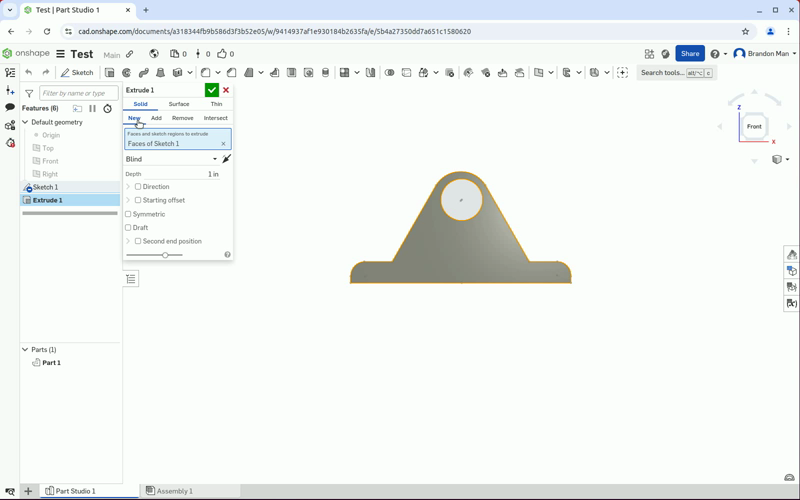
key(tab, 4)
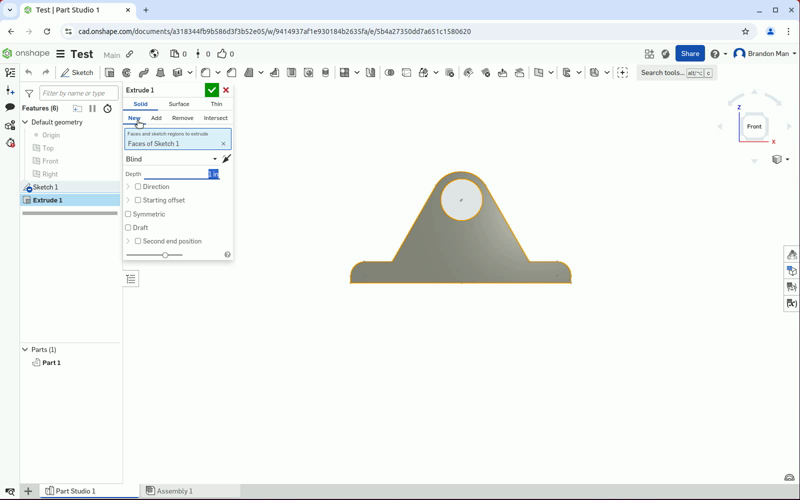
text(22.626)
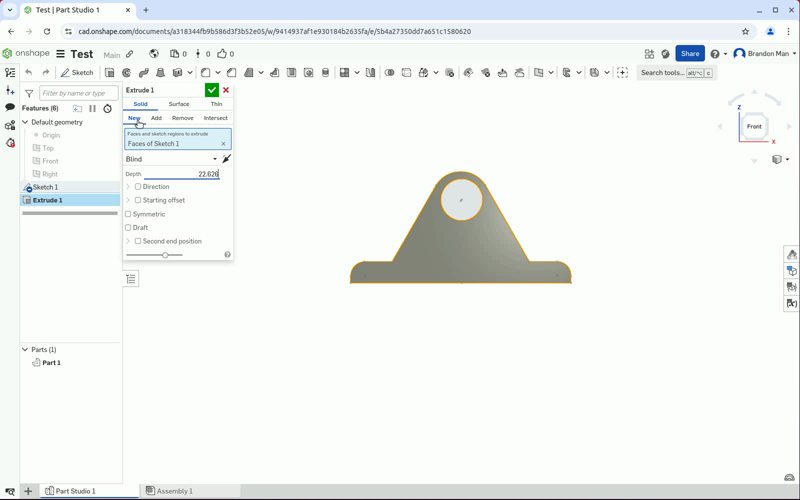
key(tab, 3)
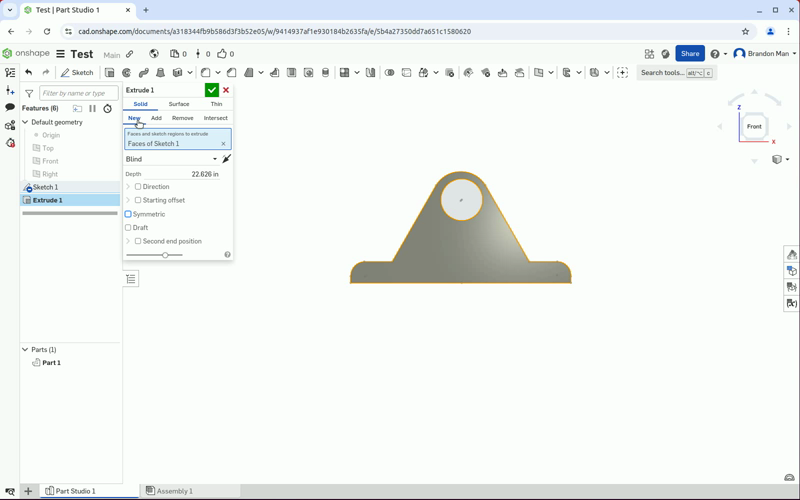
key(space)
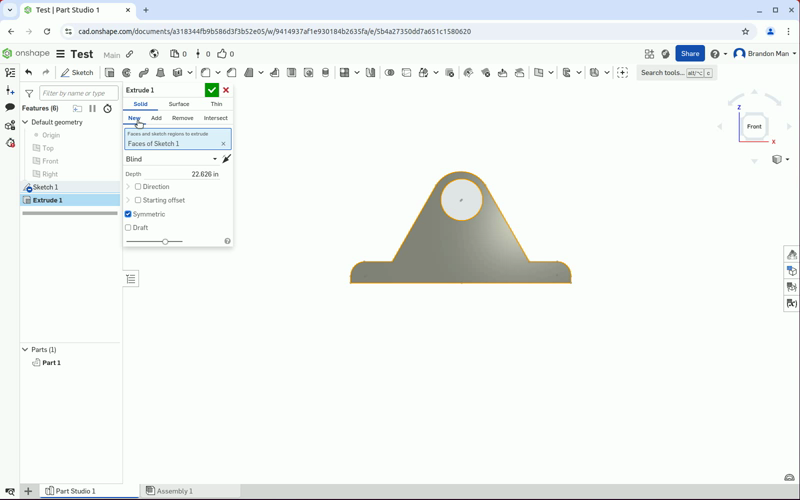
key(enter)
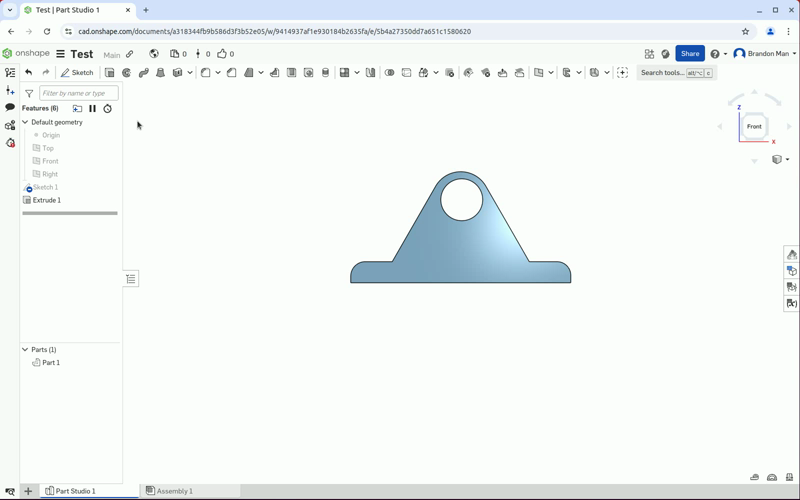
key(shift+h)
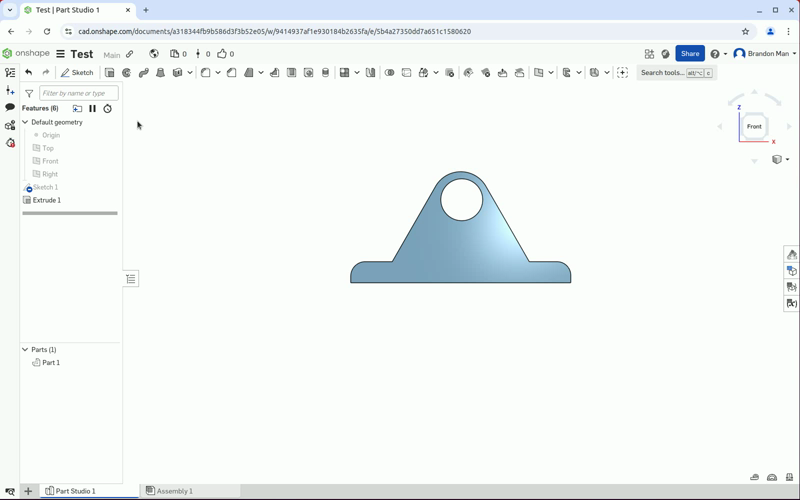
key(shift+h)
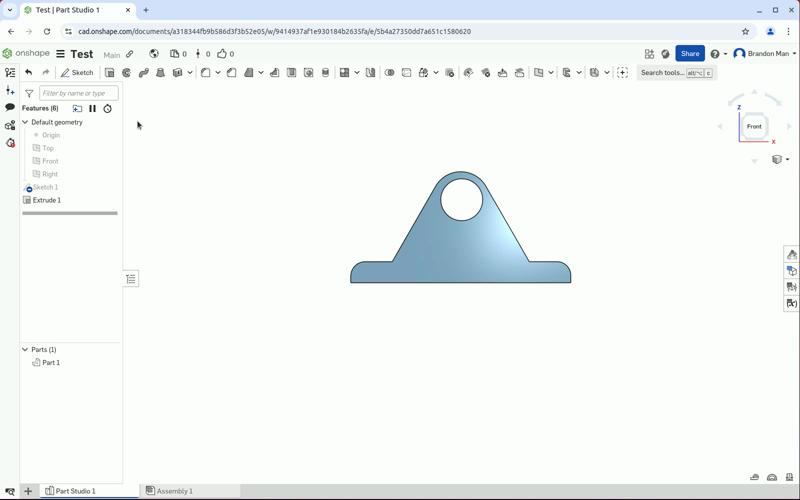
mouse_move(73, 189)
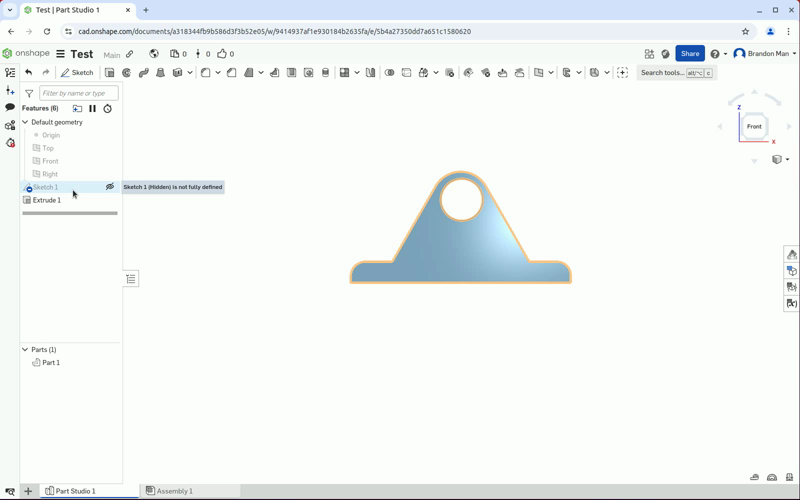
click(73, 189)
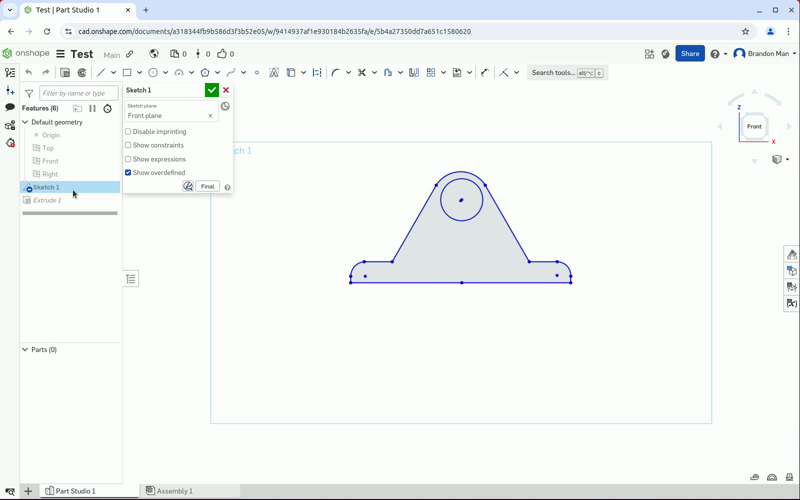
mouse_move(229, 92)
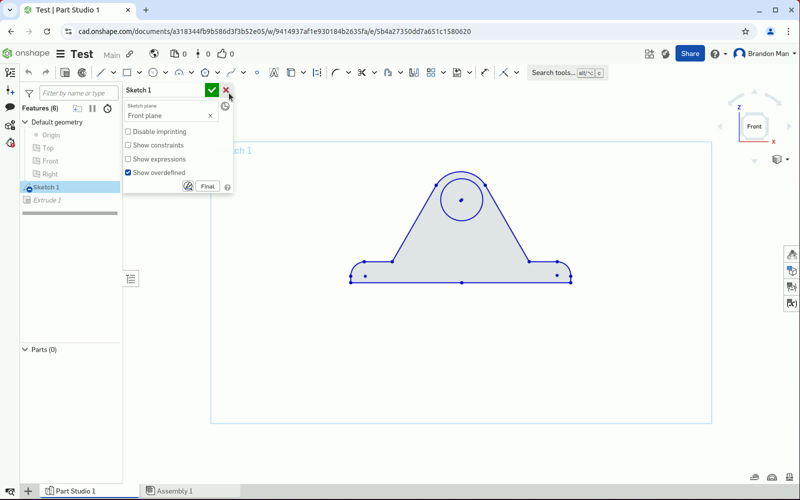
click(229, 92)
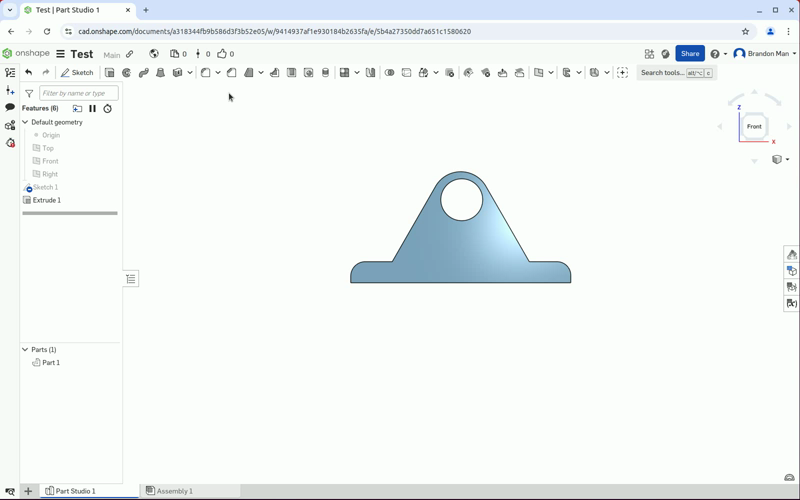
mouse_move(73, 352)
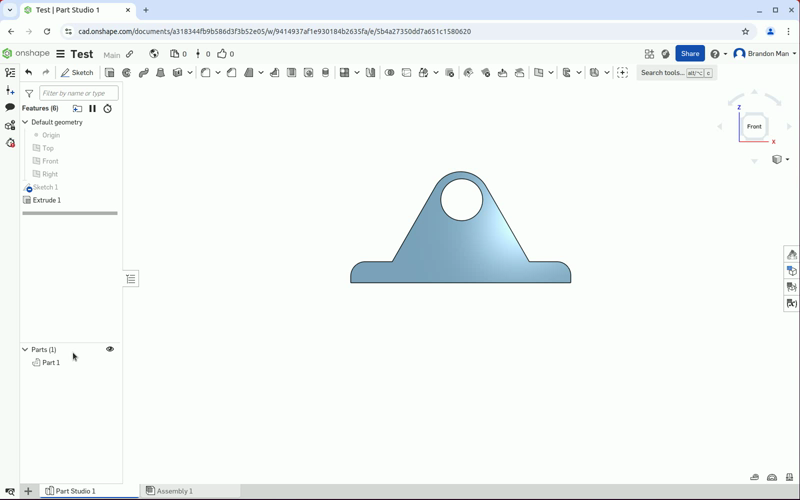
key(y)
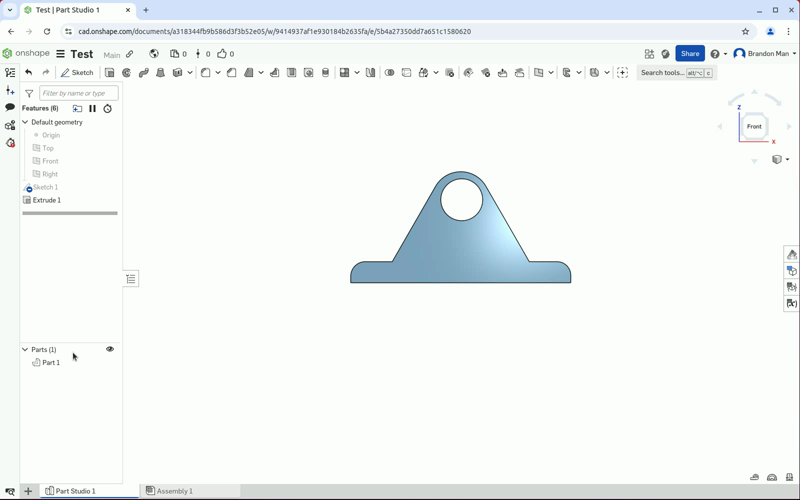
key(shift+p)
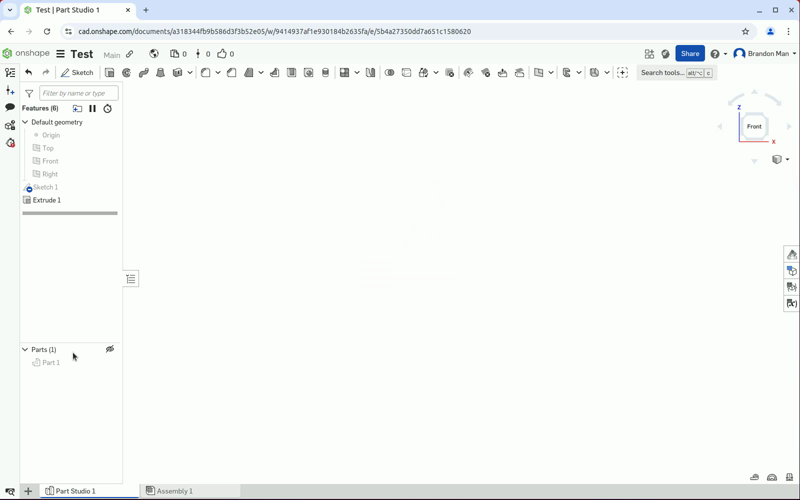
key(space)
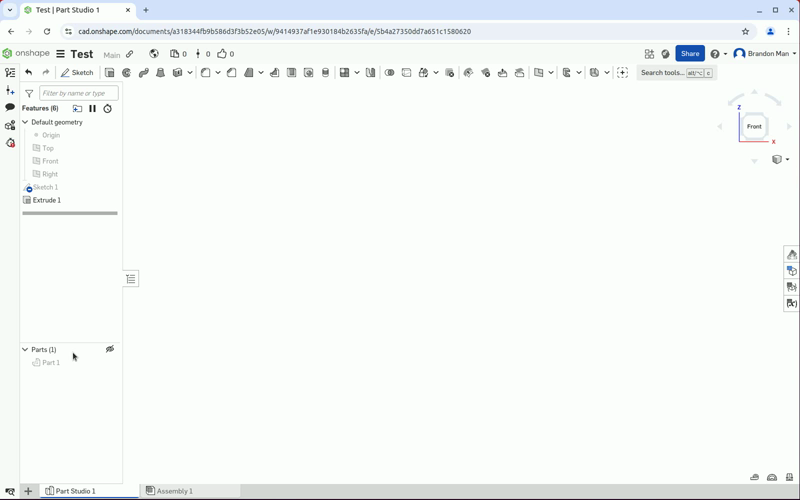
key_down(shift)
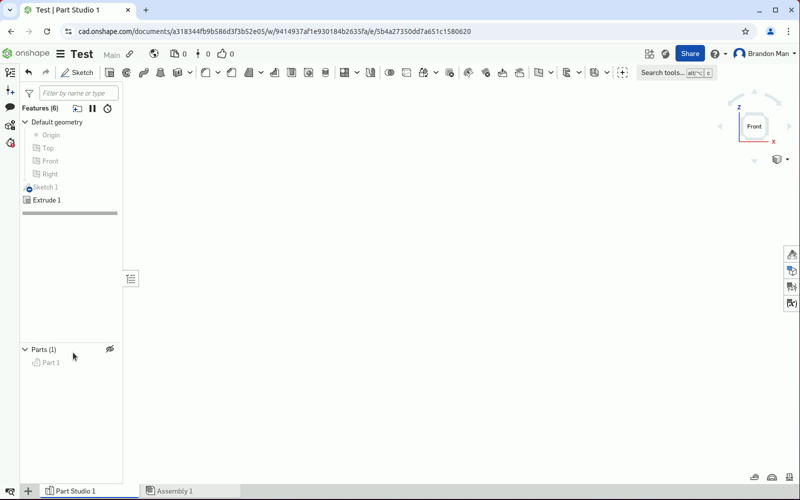
key(left)
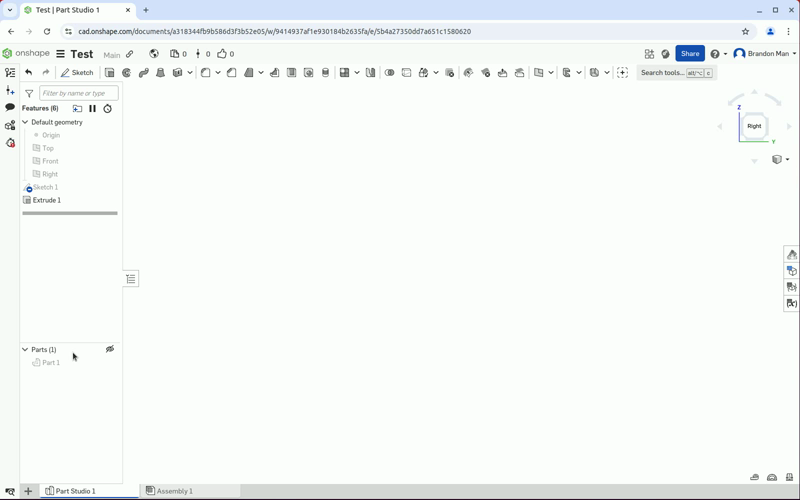
key_up(shift)
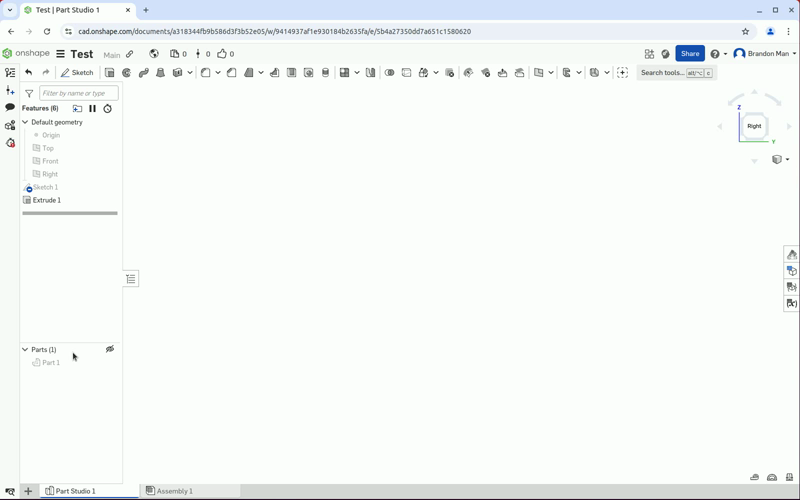
mouse_move(73, 352)
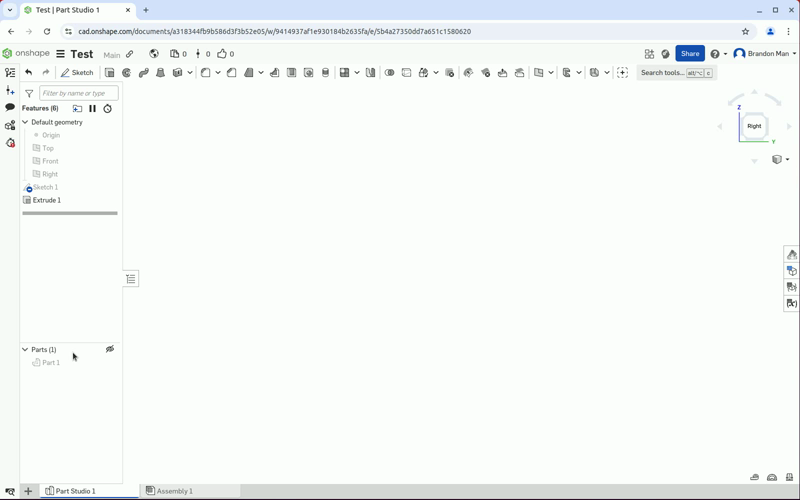
key(shift+y)
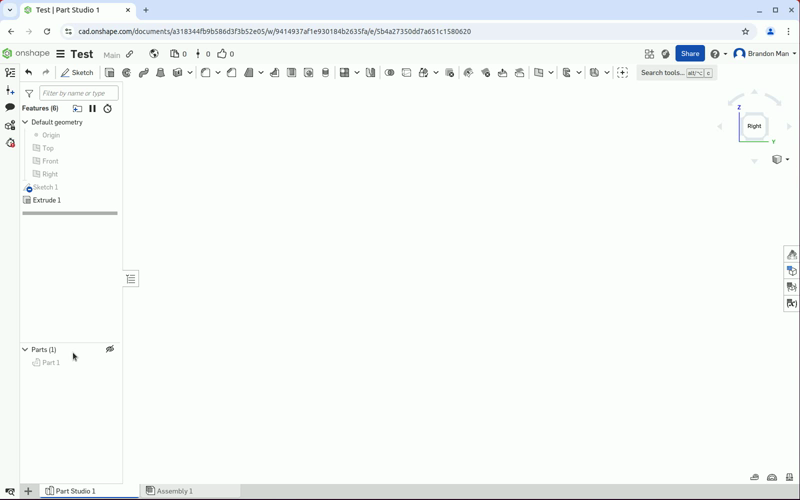
key(shift+s)
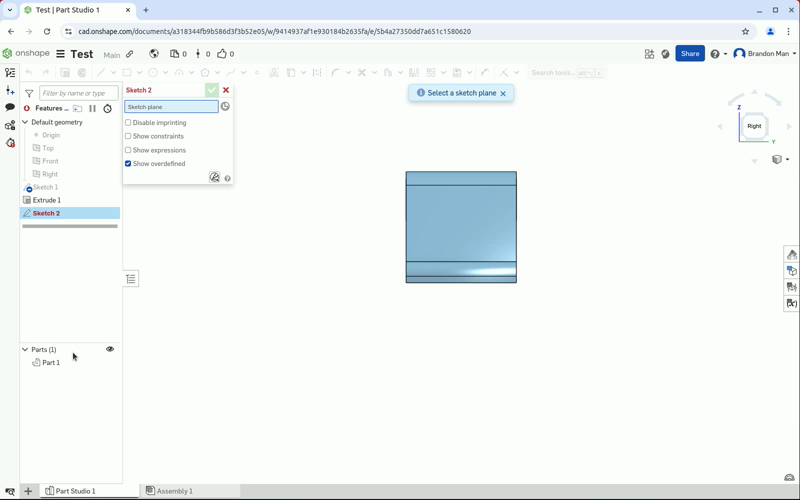
mouse_move(73, 176)
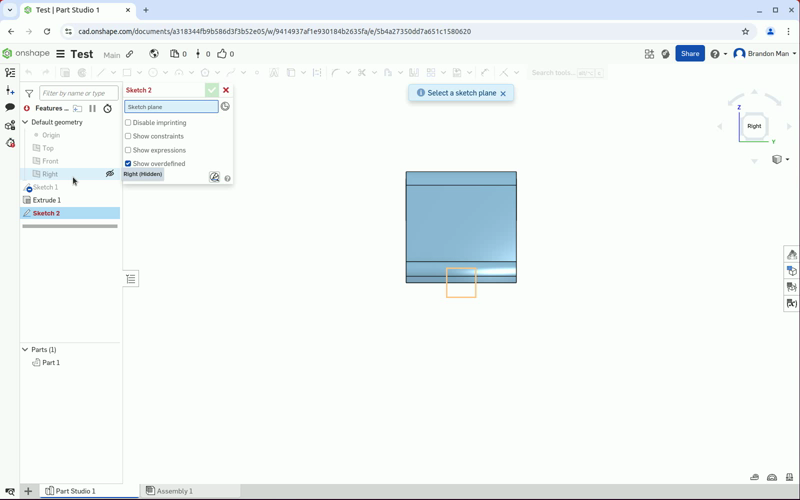
click(73, 176)
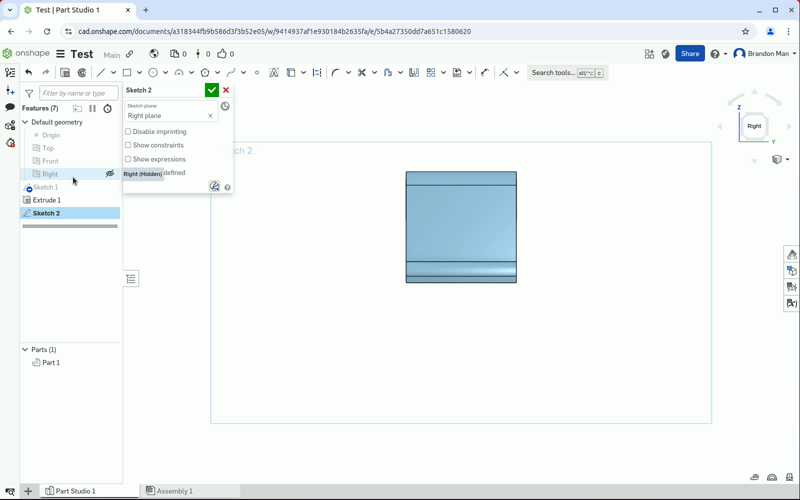
mouse_move(73, 352)
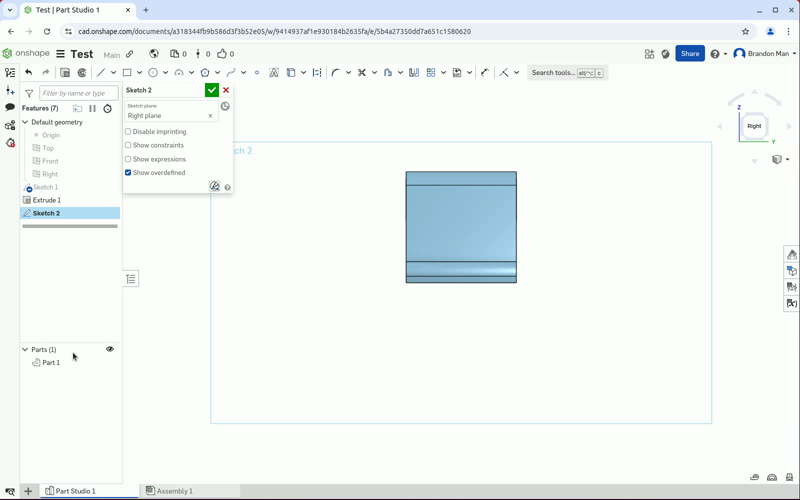
key(y)
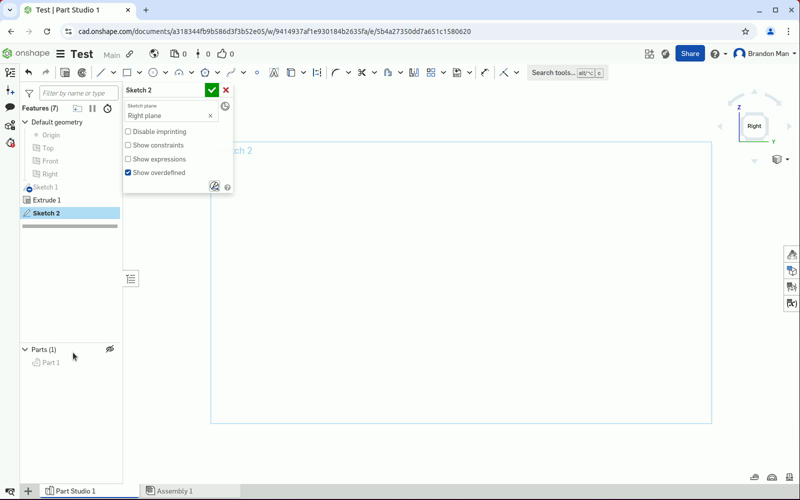
key(l)
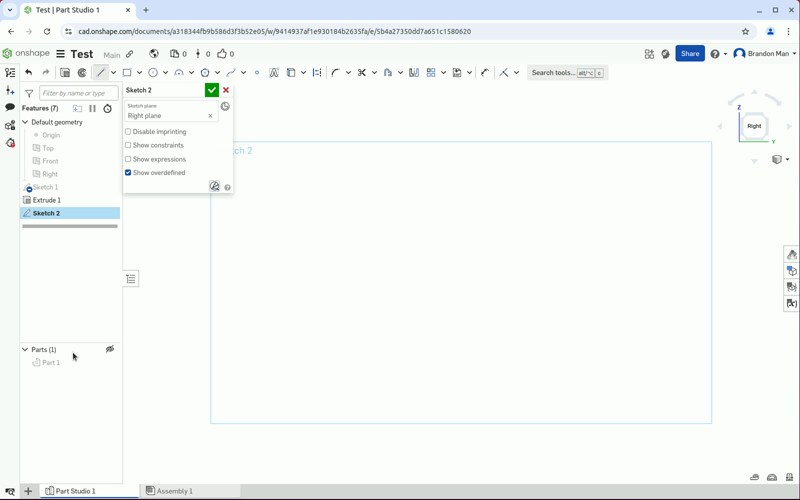
key_down(shift)
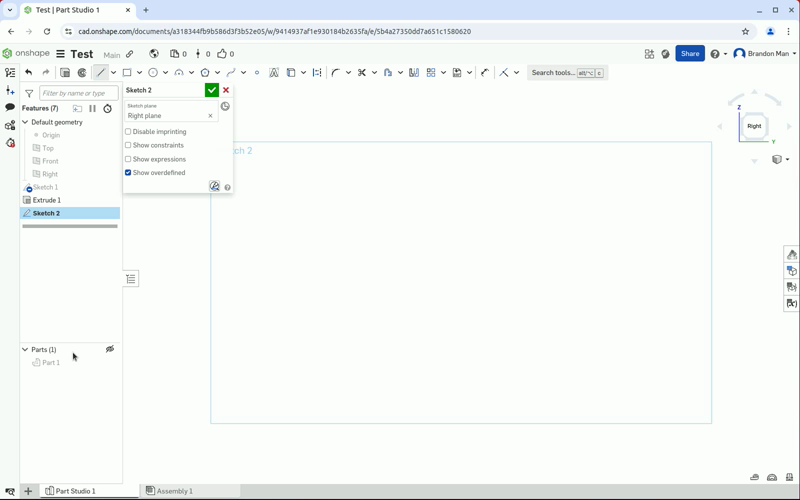
mouse_move(389, 349)
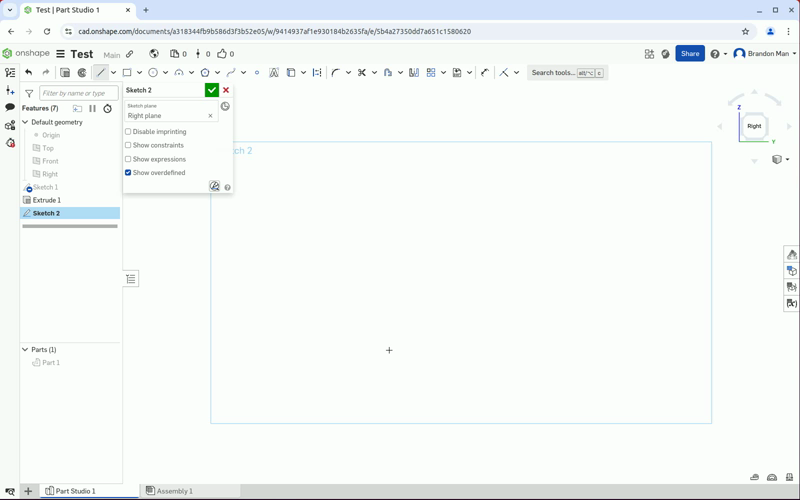
click(389, 349)
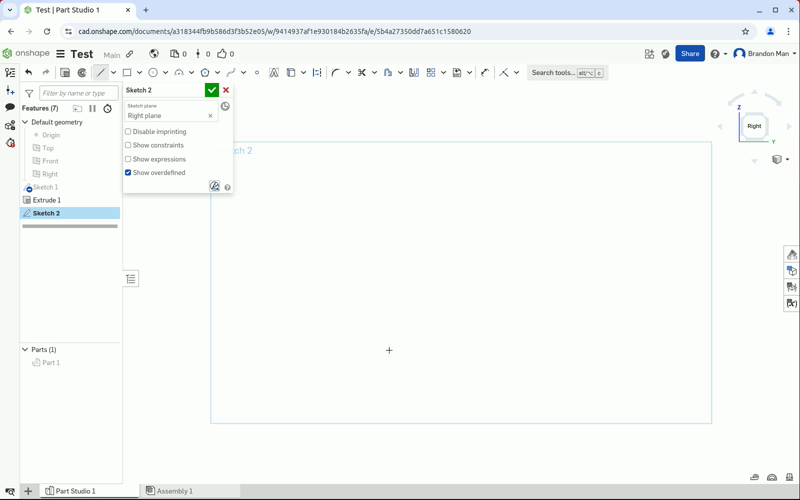
key_up(shift)
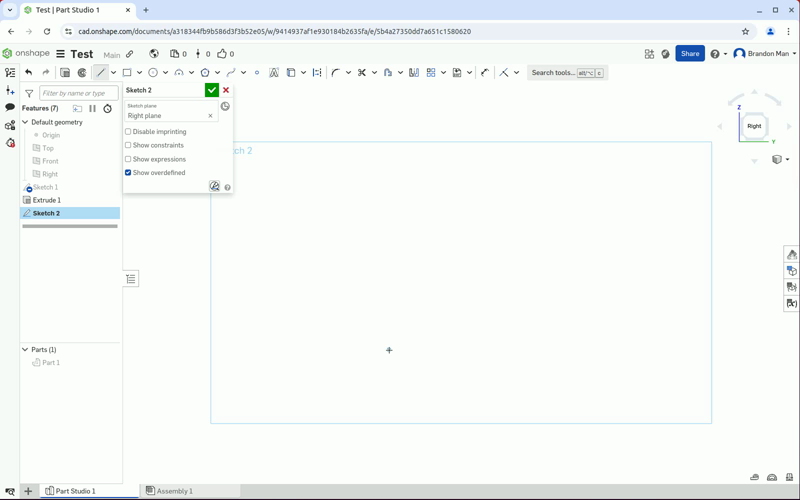
key_down(shift)
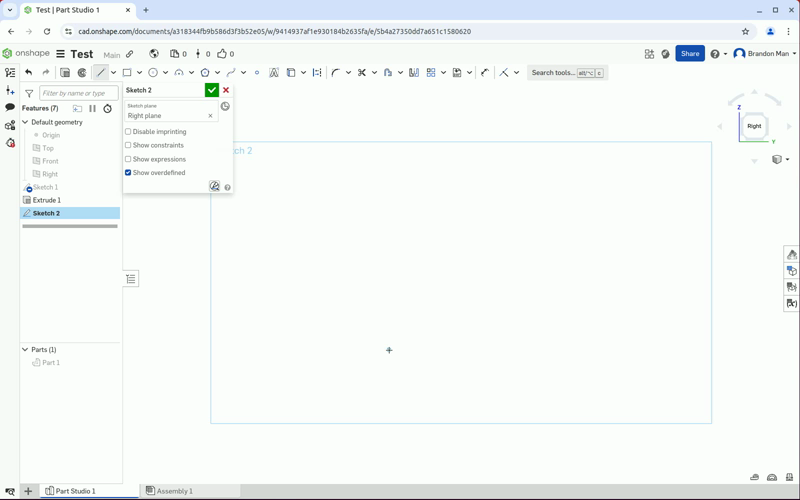
mouse_move(405, 282)
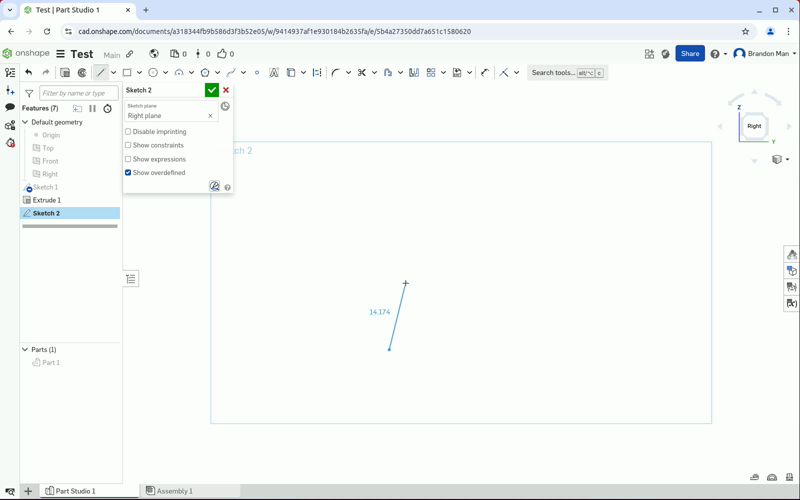
click(405, 282)
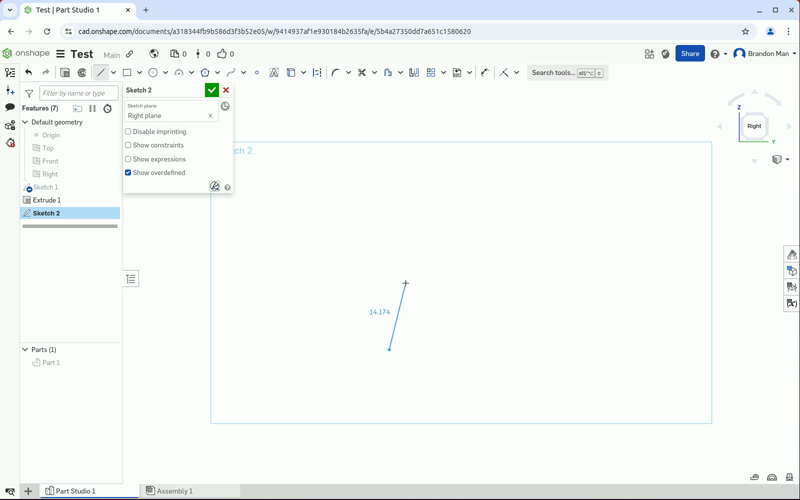
key_up(shift)
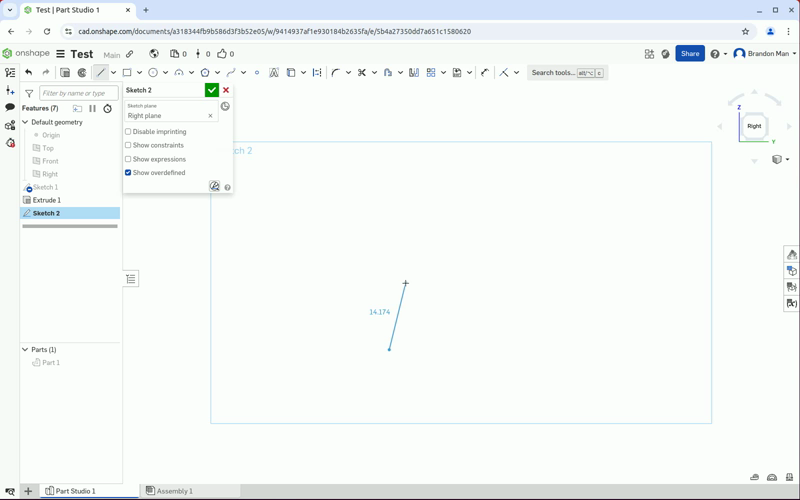
key_down(shift)
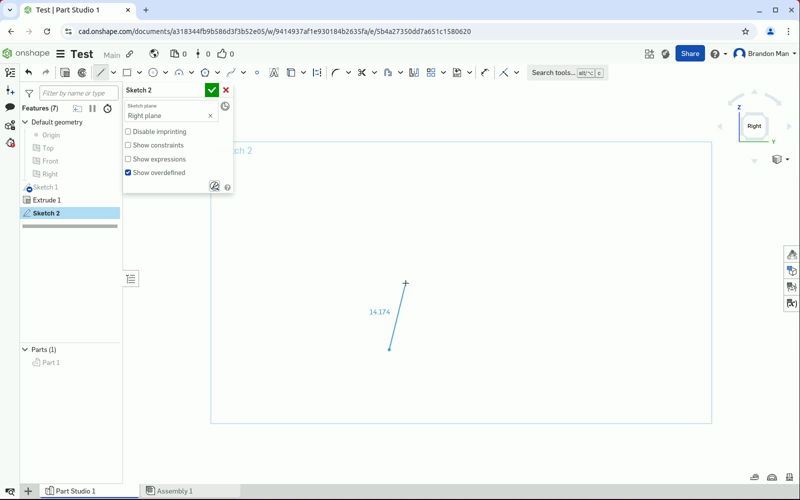
mouse_move(439, 151)
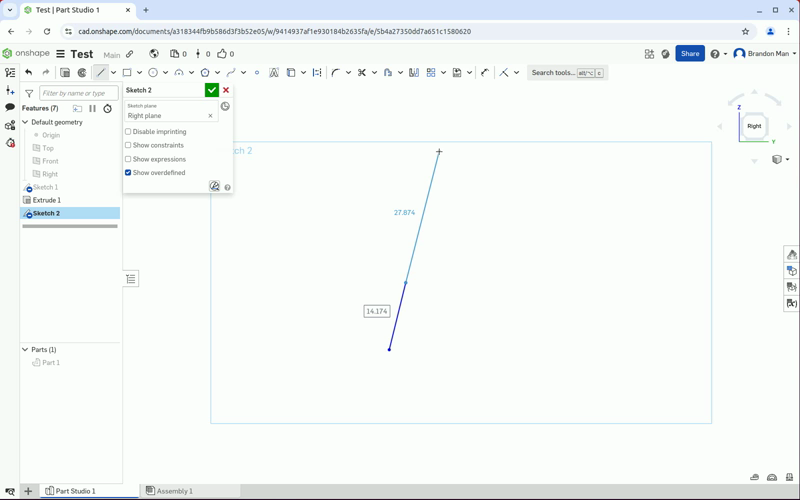
click(439, 151)
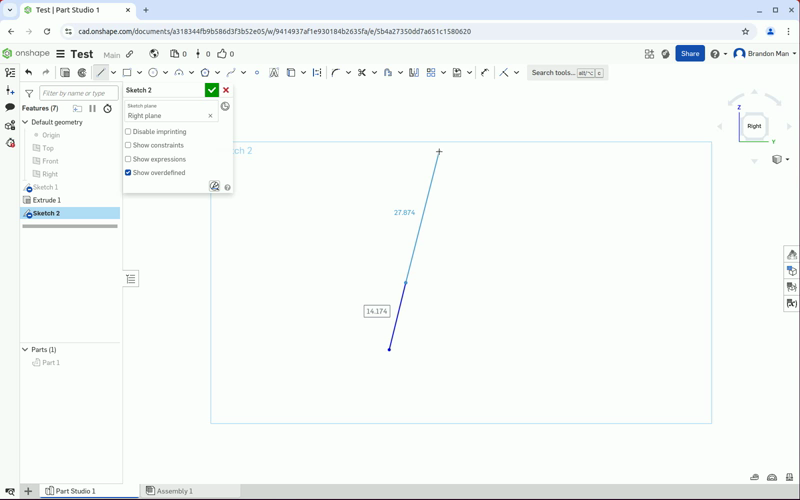
key_up(shift)
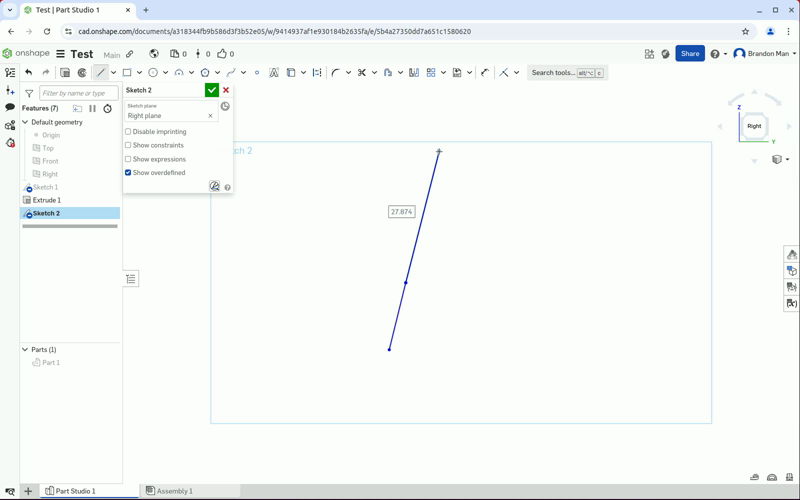
key_down(shift)
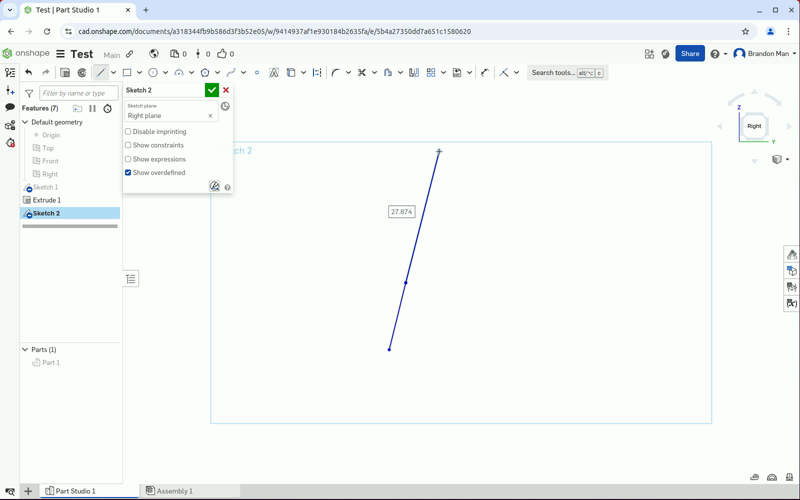
mouse_move(469, 151)
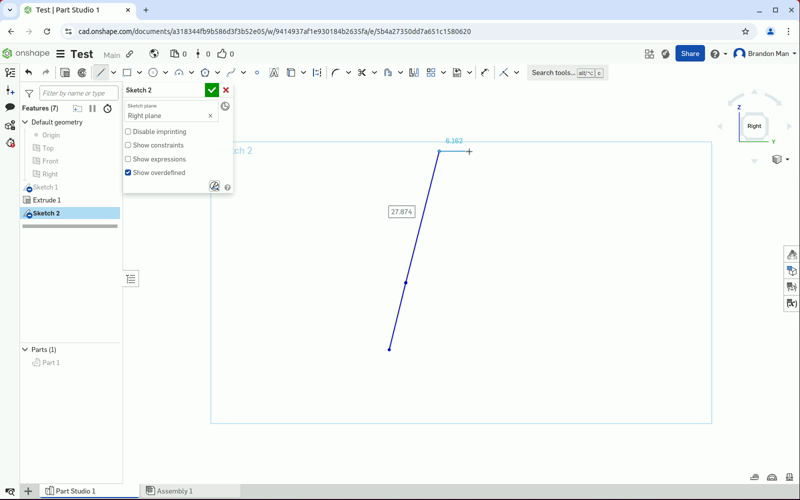
mouse_move(389, 151)
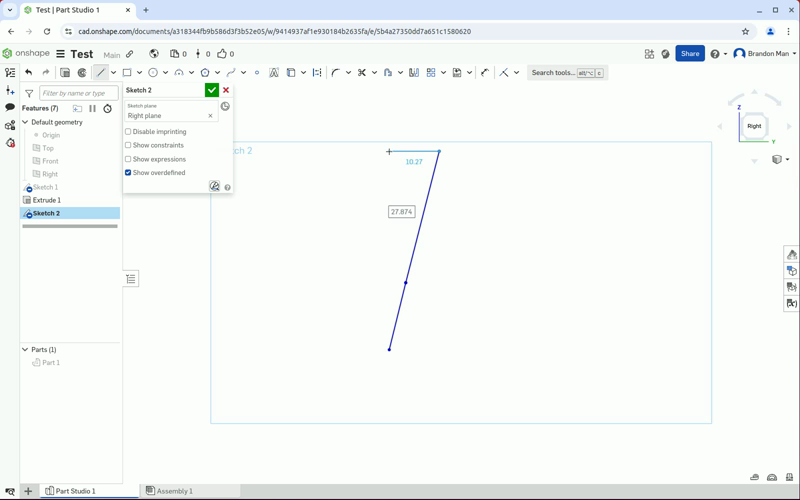
click(389, 151)
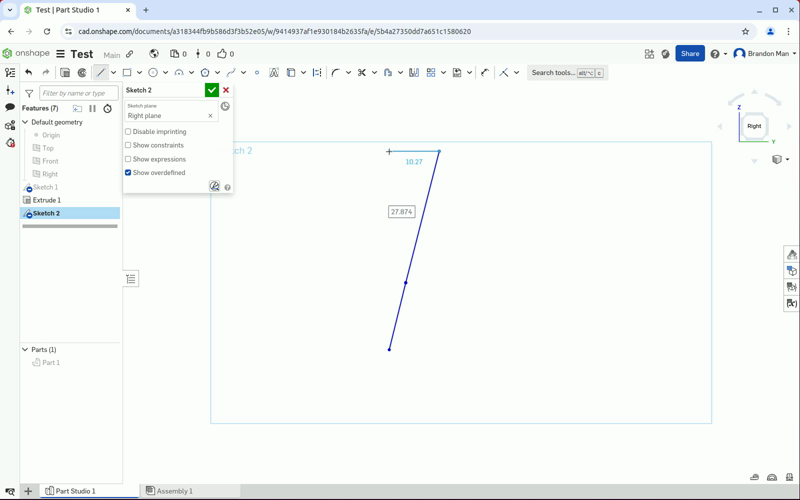
key_up(shift)
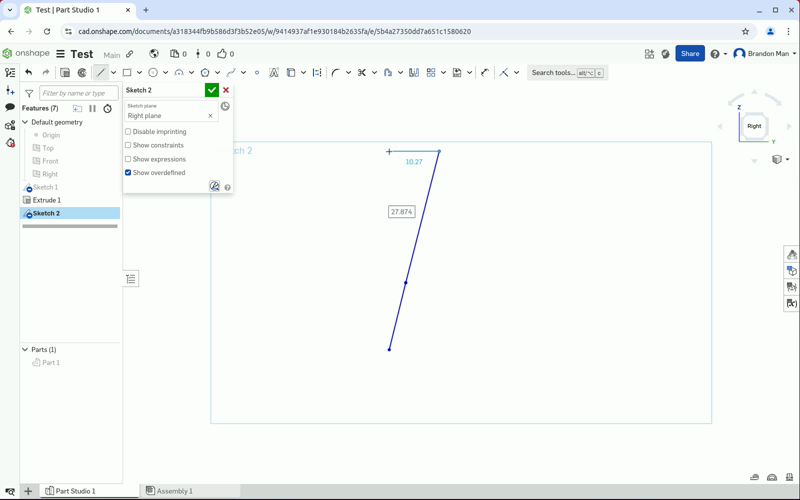
key_down(shift)
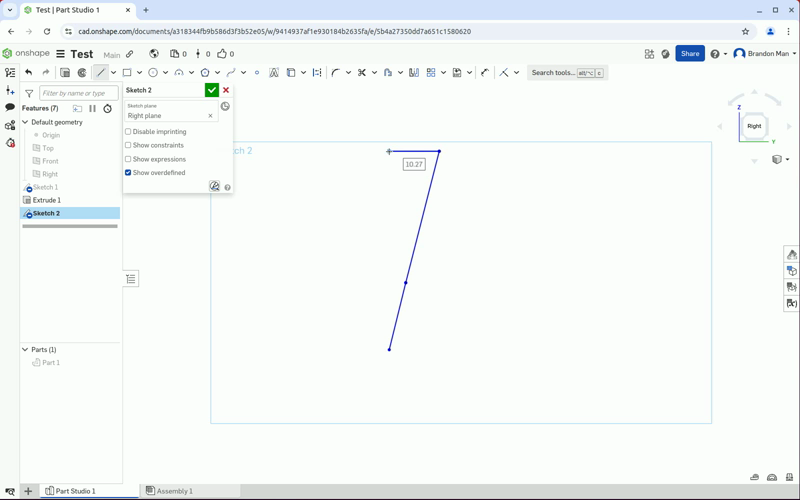
mouse_move(389, 349)
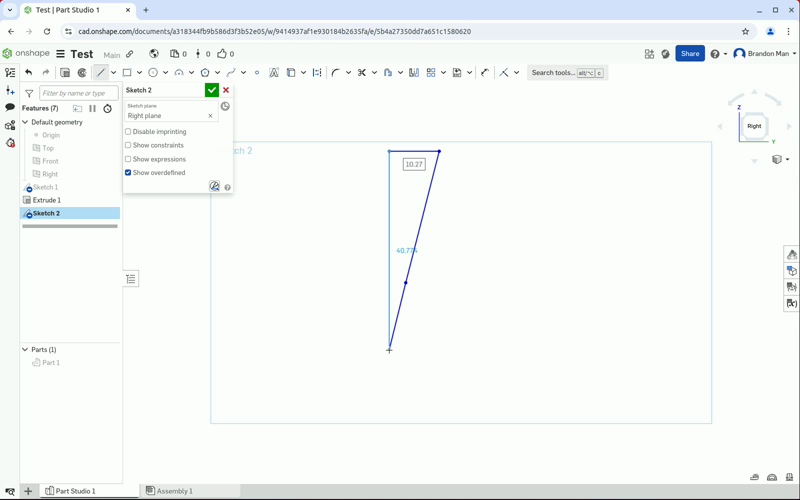
key_up(shift)
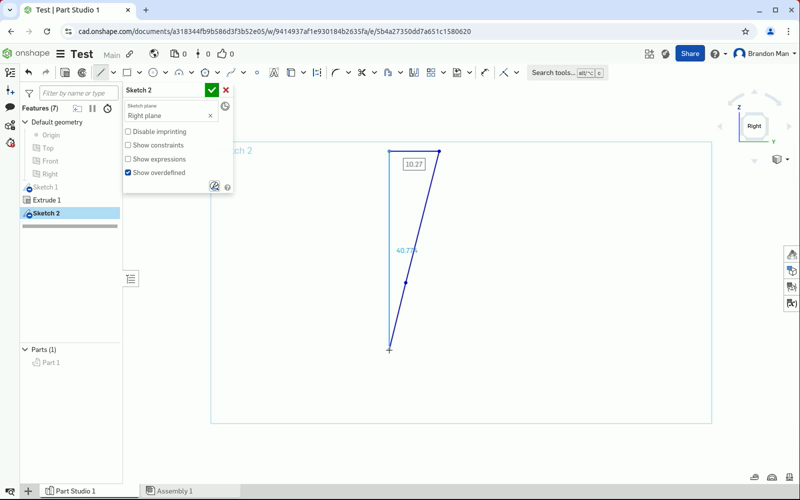
click(389, 349)
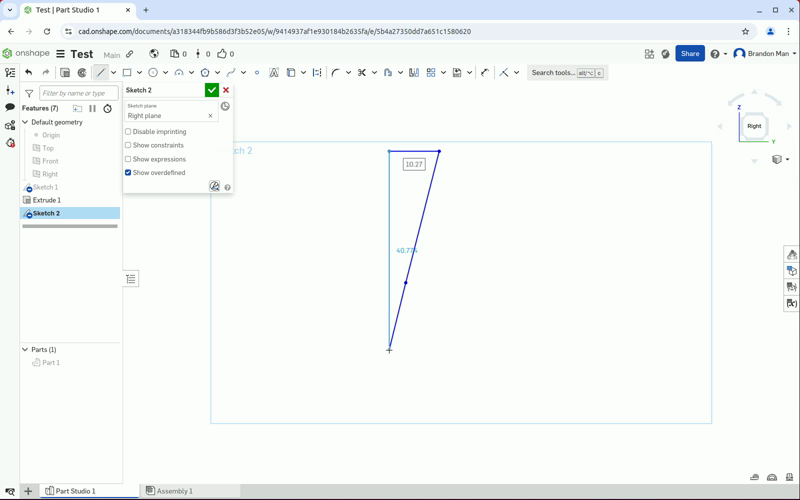
key(esc)
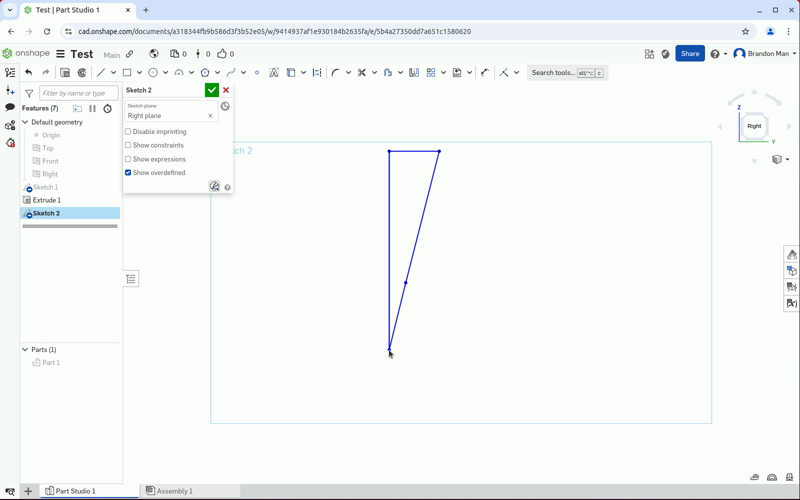
mouse_move(415, 202)
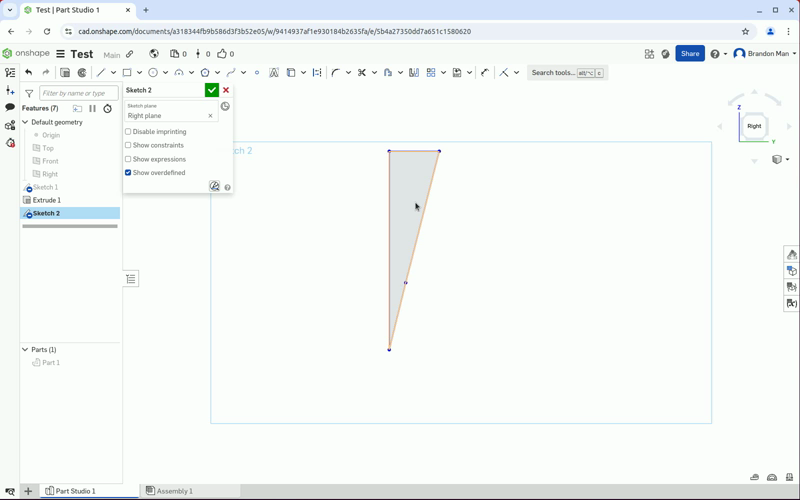
click(415, 202)
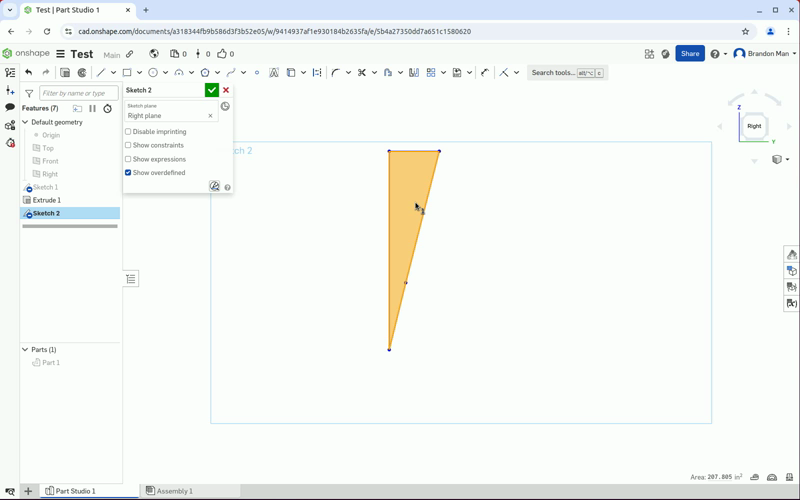
mouse_move(73, 352)
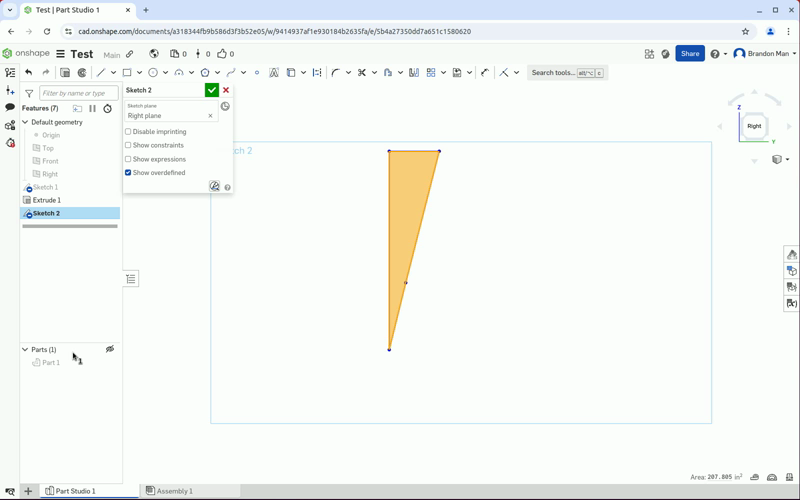
key(shift+y)
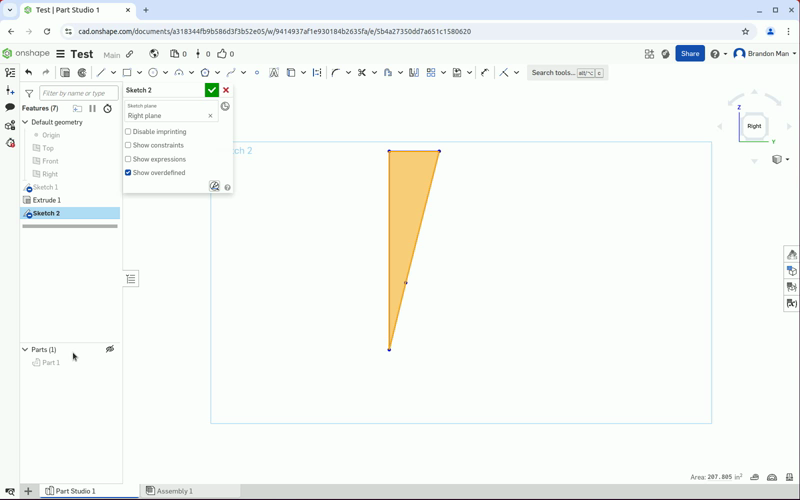
key(shift+e)
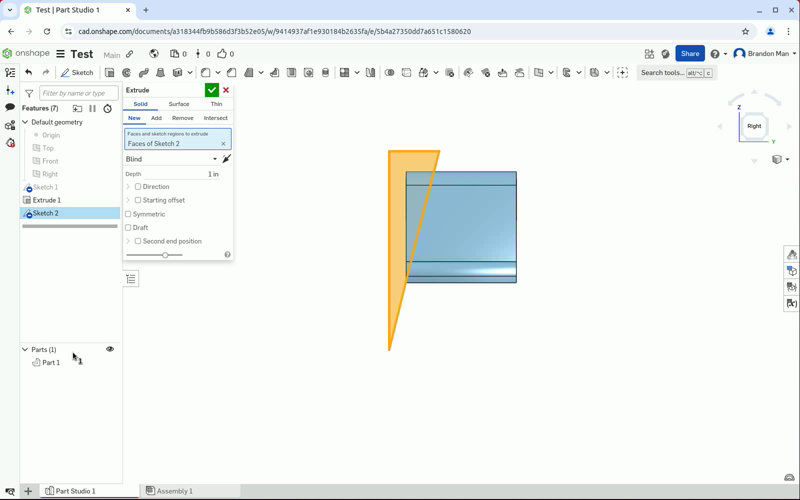
mouse_move(143, 106)
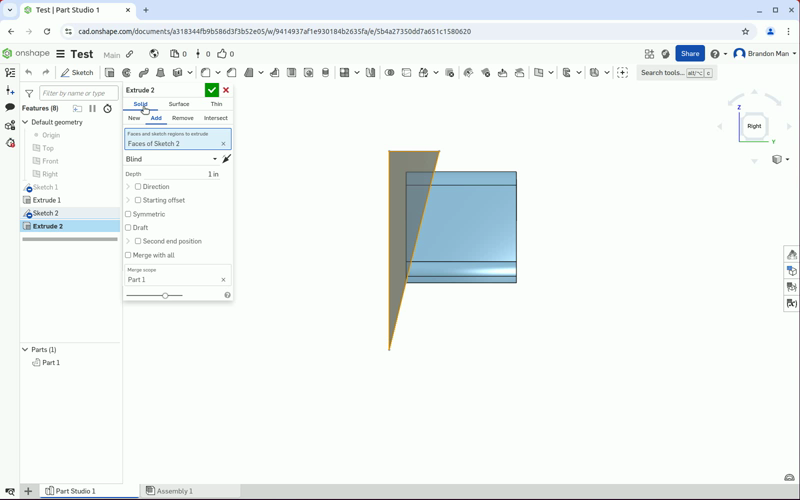
click(143, 106)
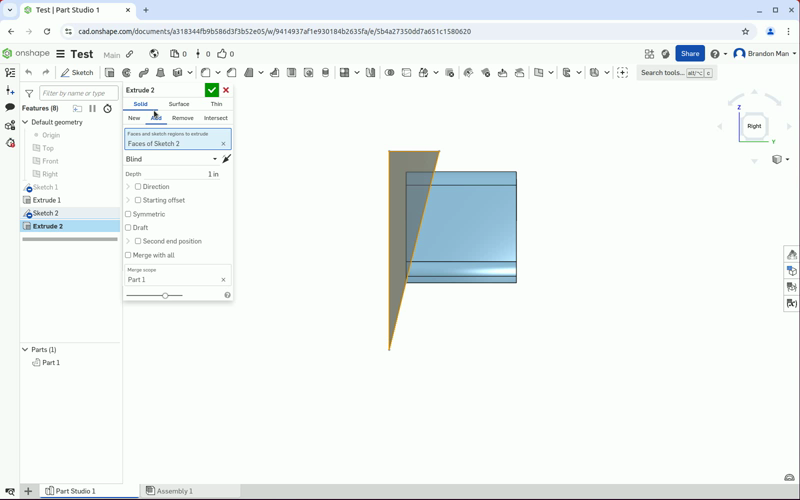
mouse_move(186, 120)
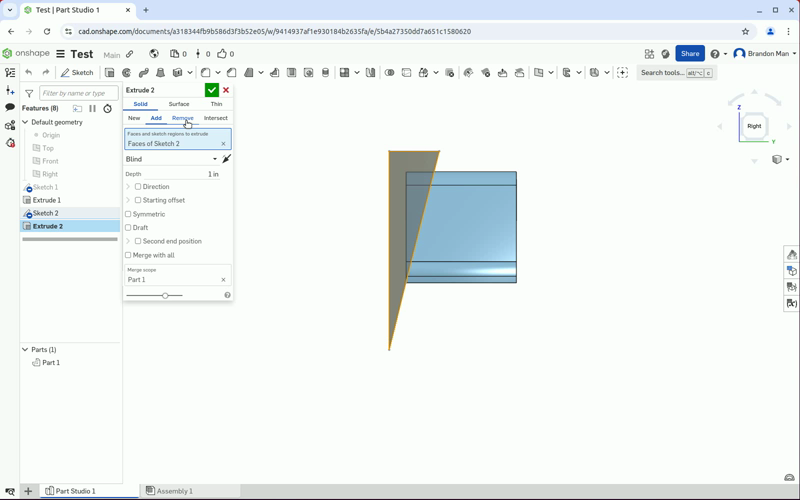
click(186, 120)
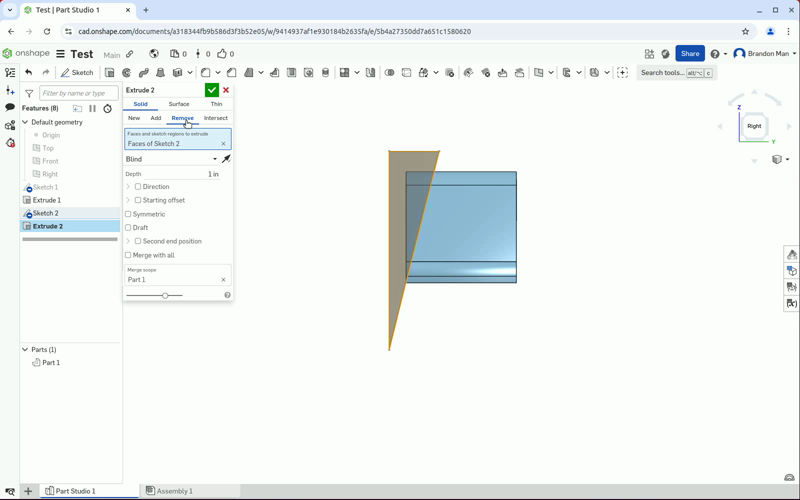
key(tab, 4)
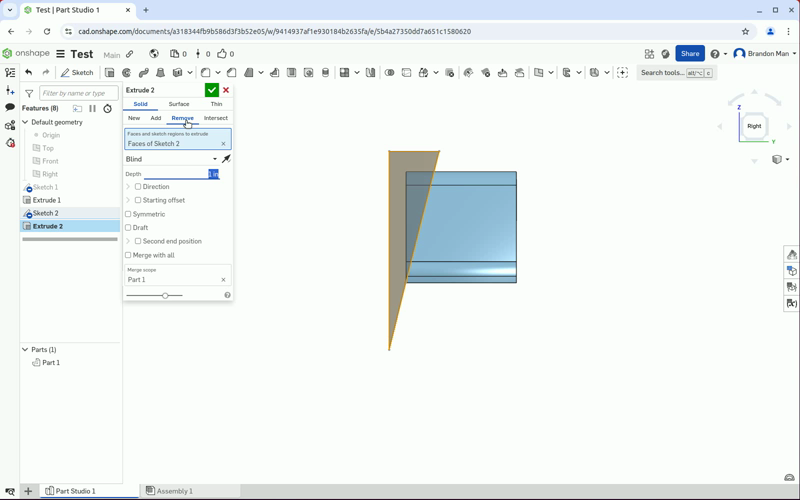
text(-45.254)
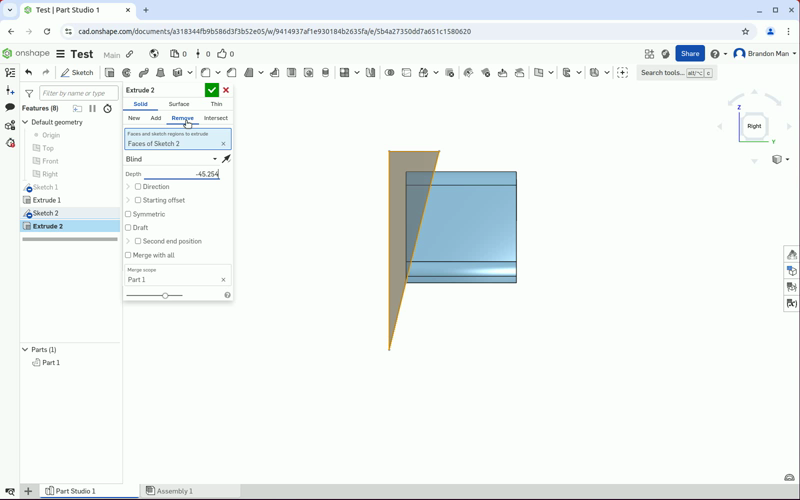
key(tab, 3)
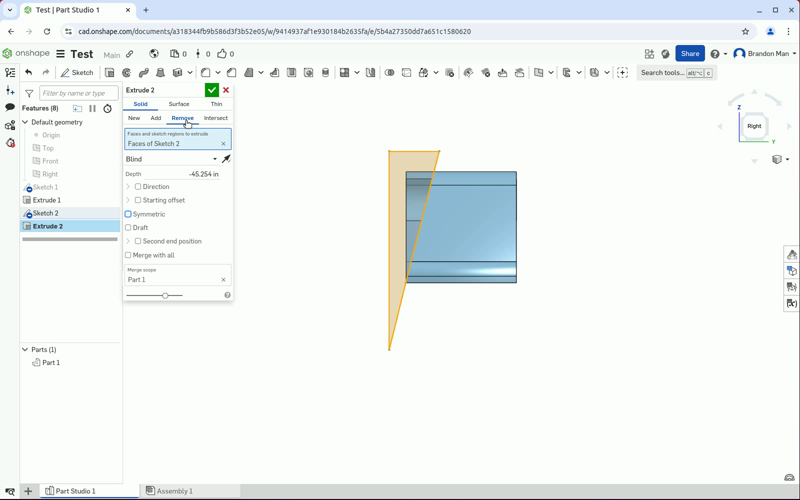
key(space)
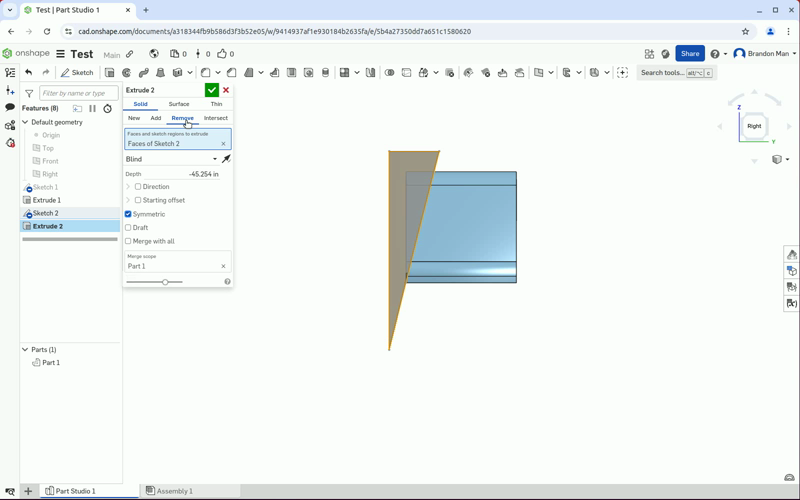
key(tab, 2)
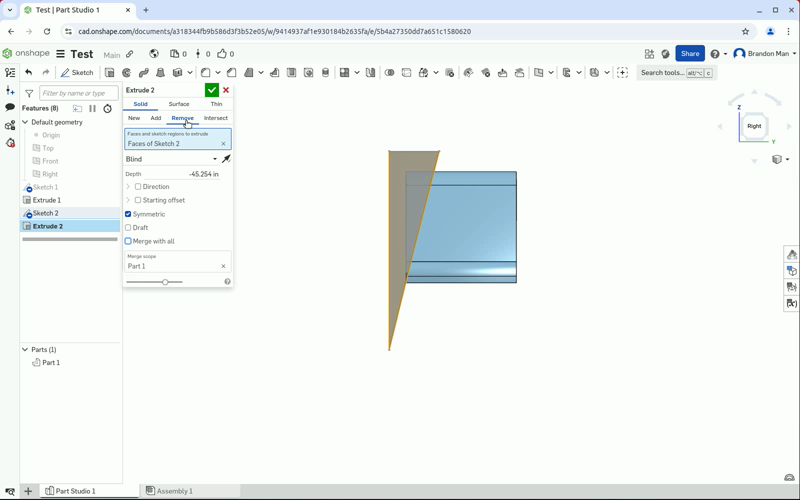
key(space)
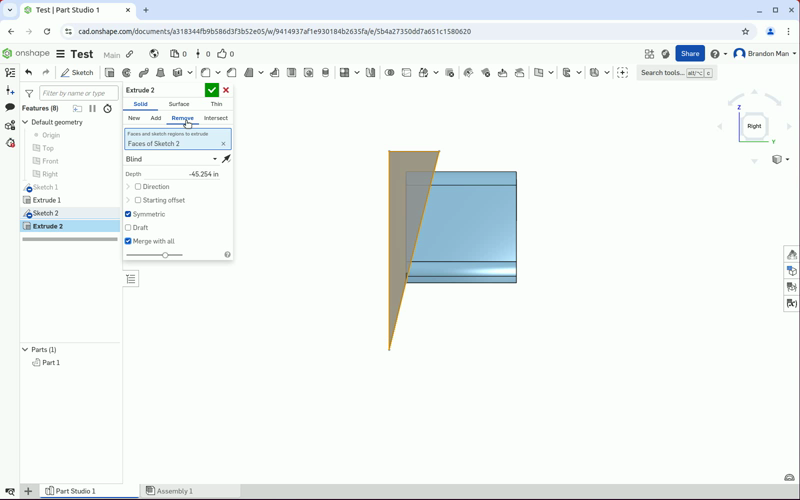
key(enter)
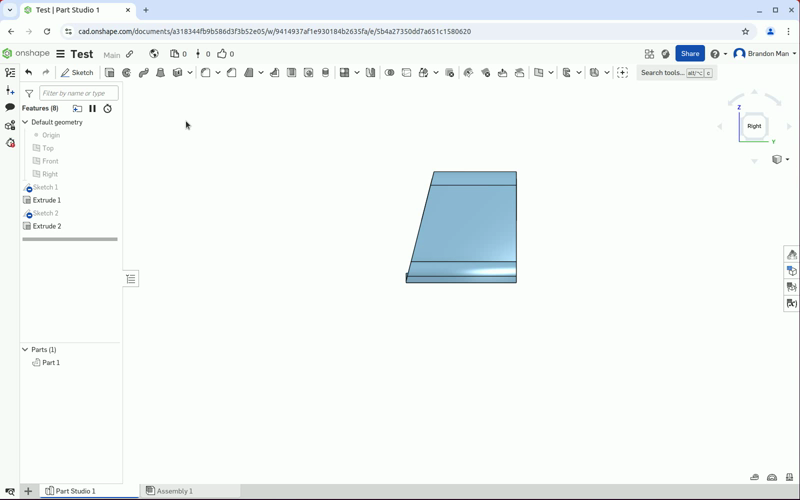
key(shift+h)
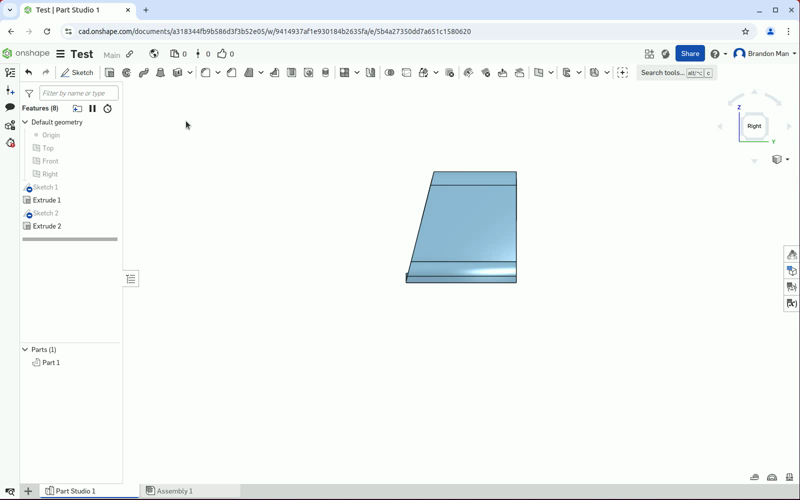
key(shift+h)
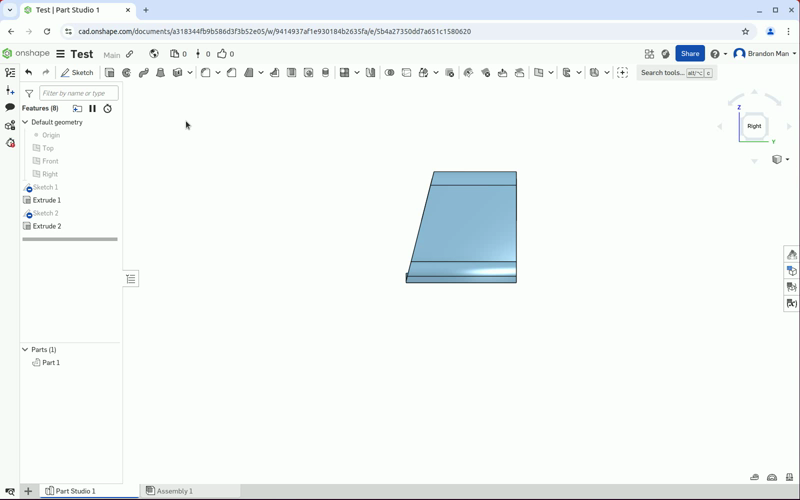
mouse_move(73, 189)
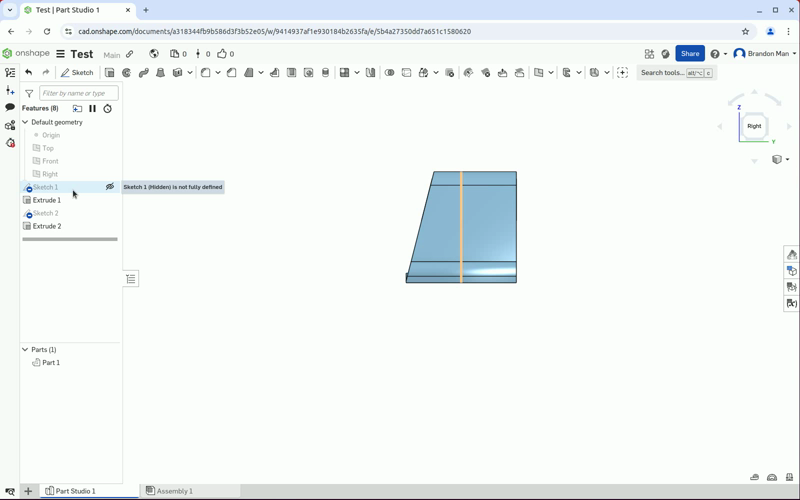
click(73, 189)
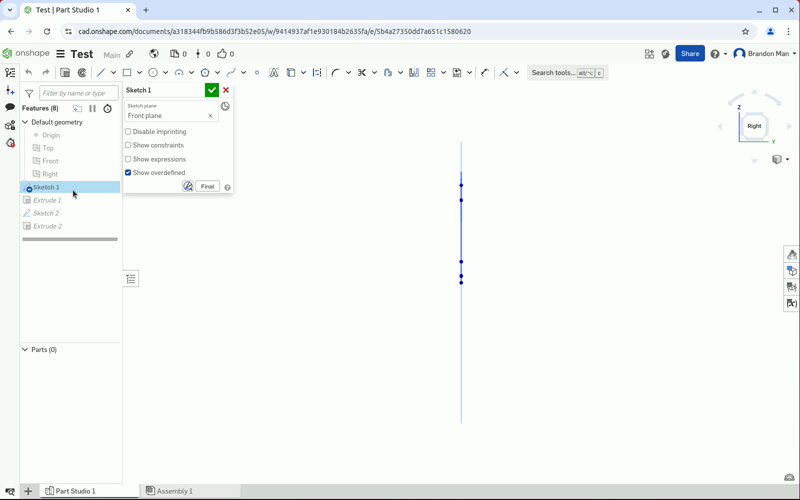
mouse_move(229, 92)
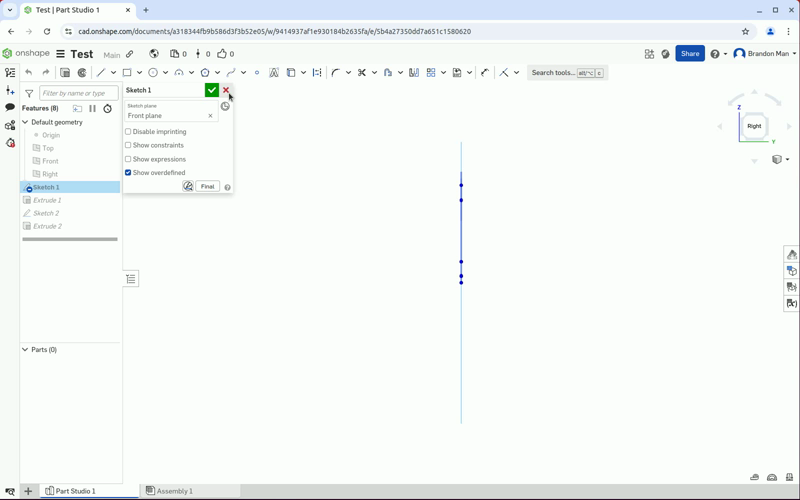
click(229, 92)
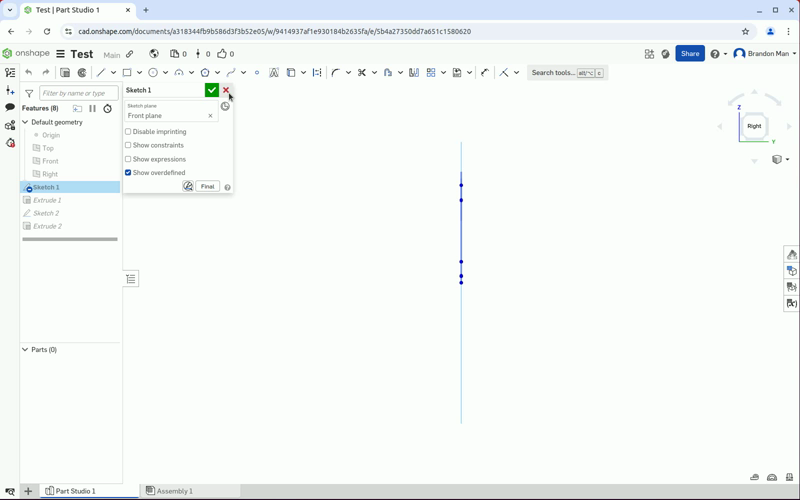
key(shift+s)
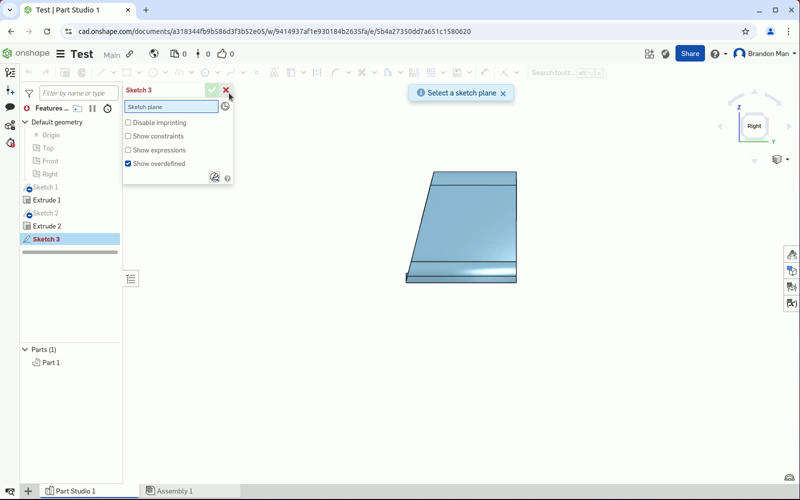
mouse_move(73, 176)
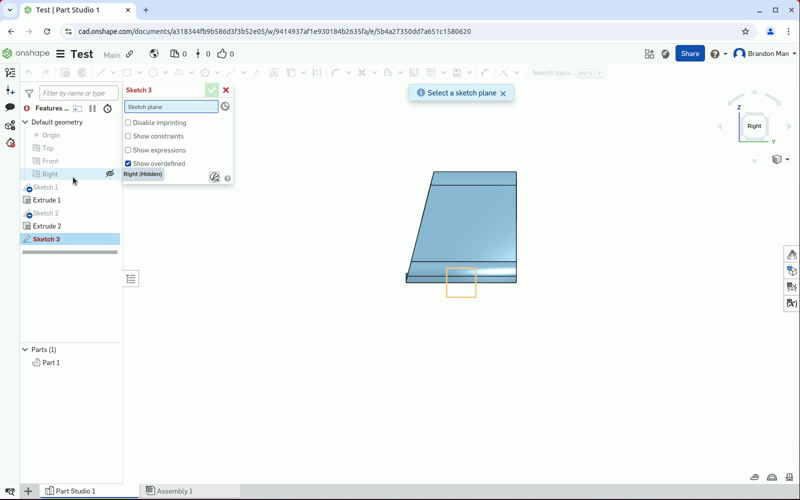
click(73, 176)
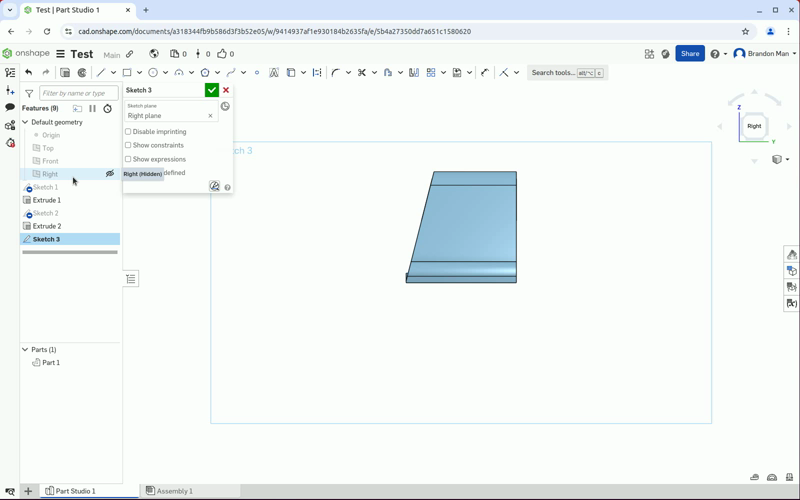
mouse_move(73, 352)
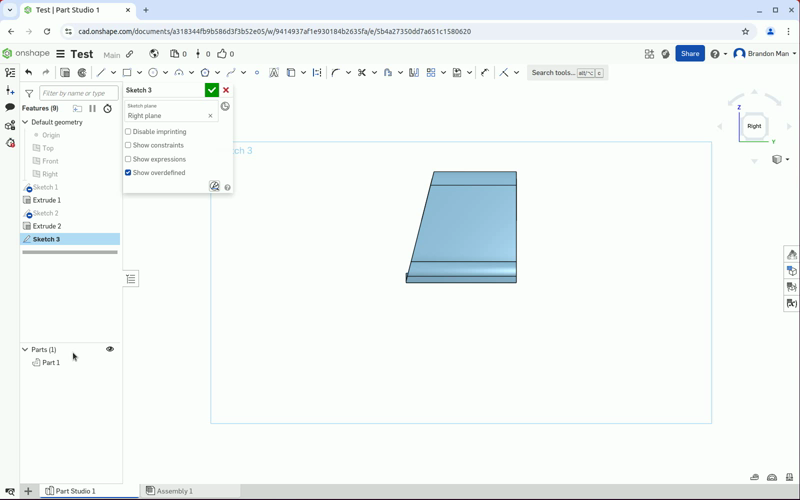
key(y)
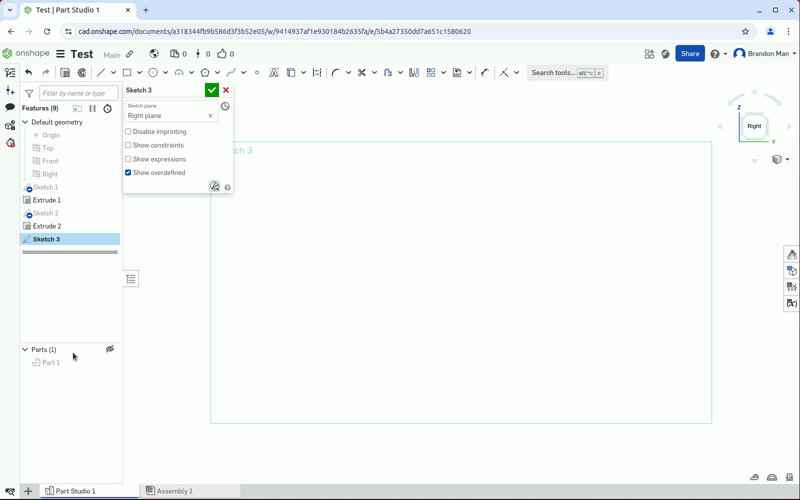
key(l)
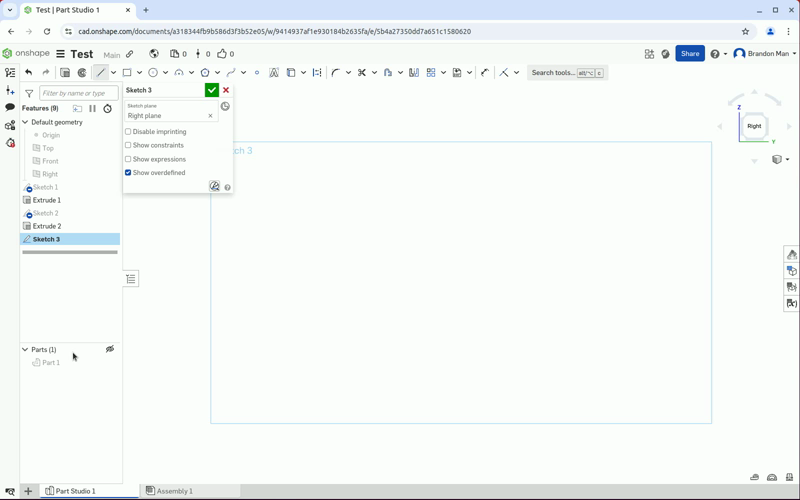
key_down(shift)
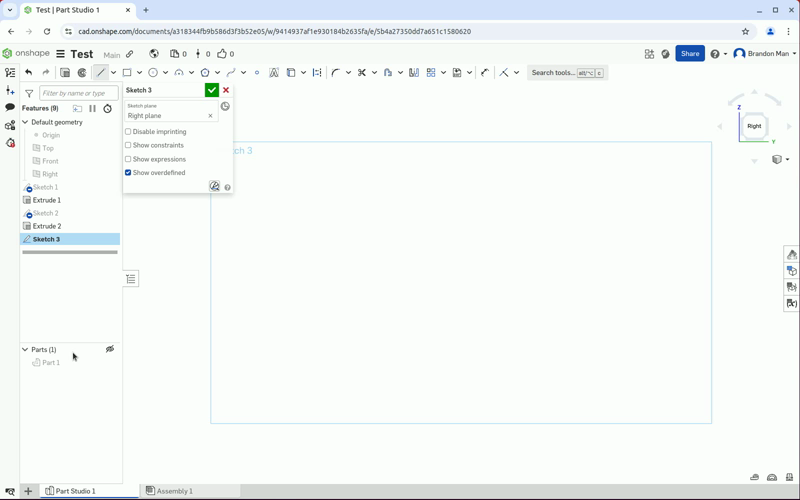
mouse_move(483, 150)
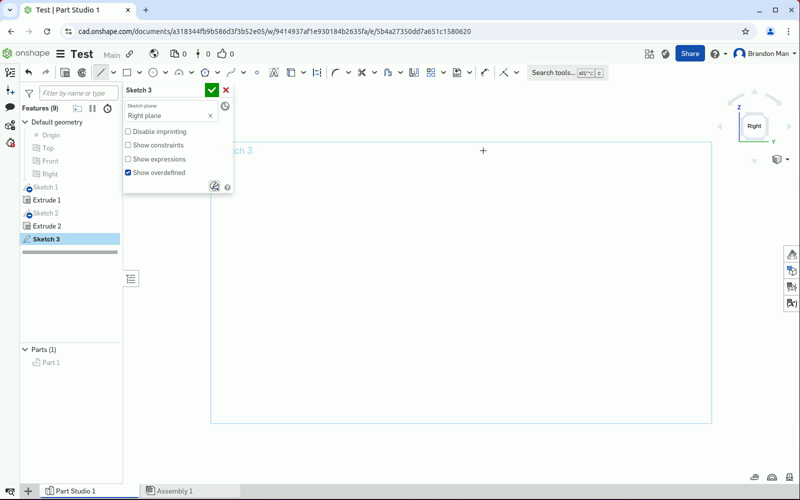
click(483, 150)
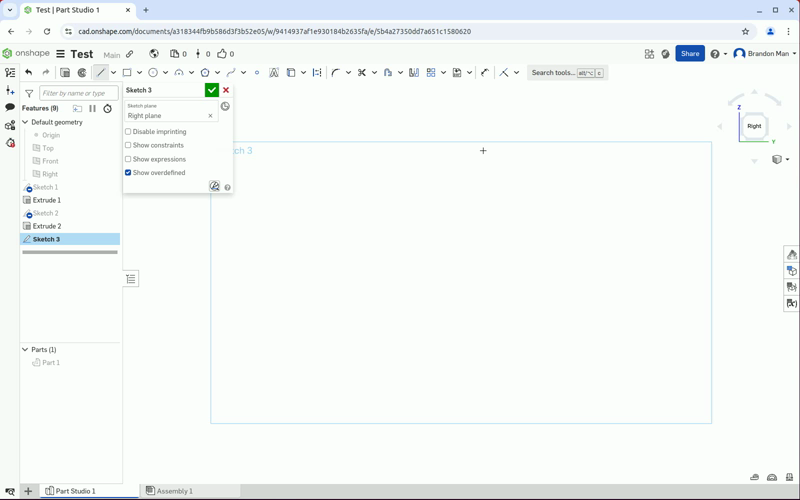
key_up(shift)
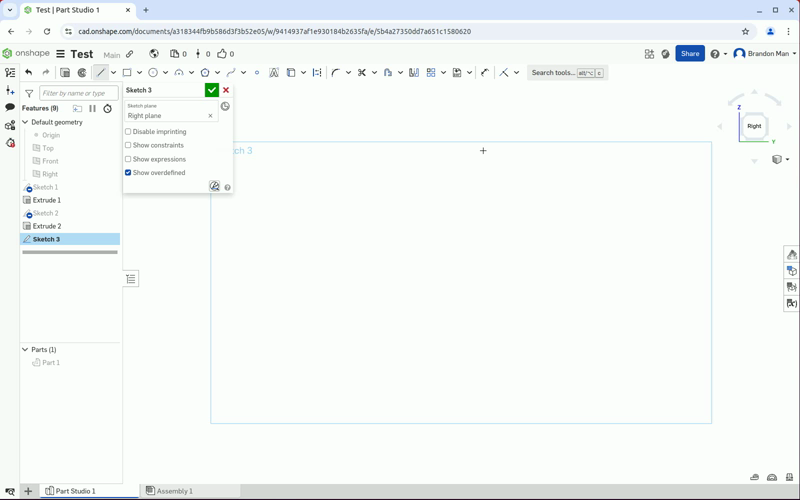
key_down(shift)
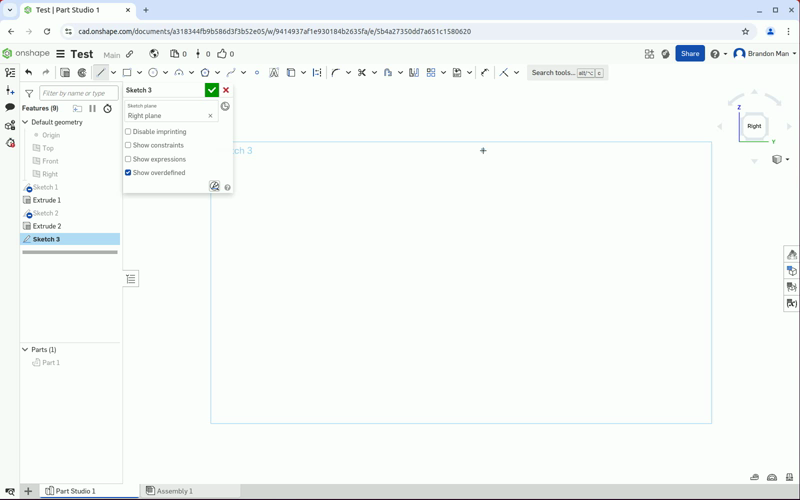
mouse_move(533, 348)
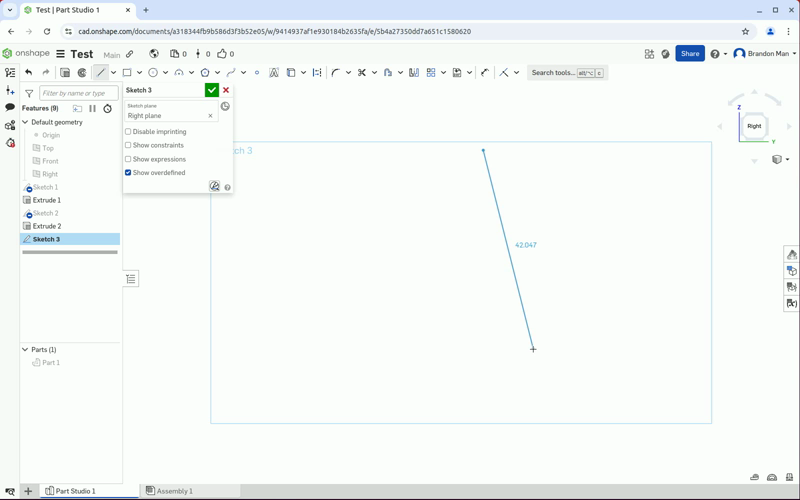
click(533, 348)
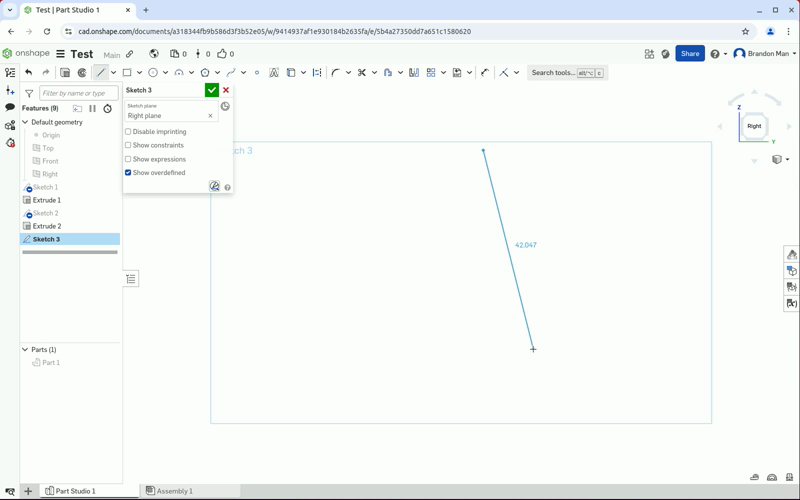
key_up(shift)
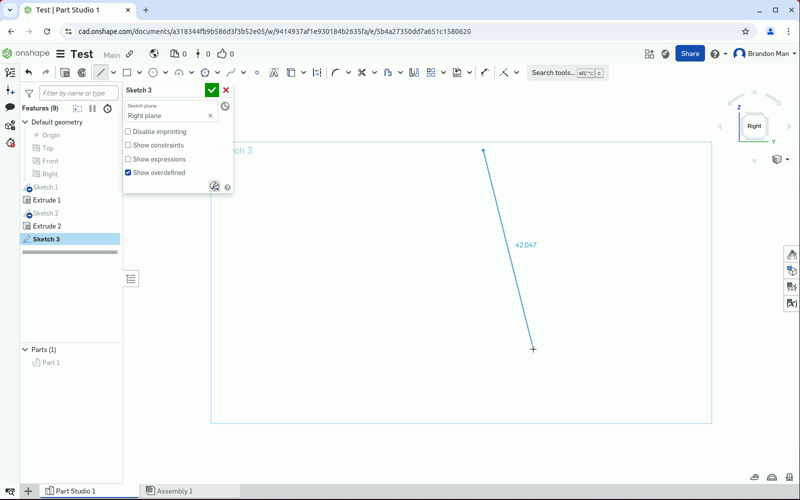
key_down(shift)
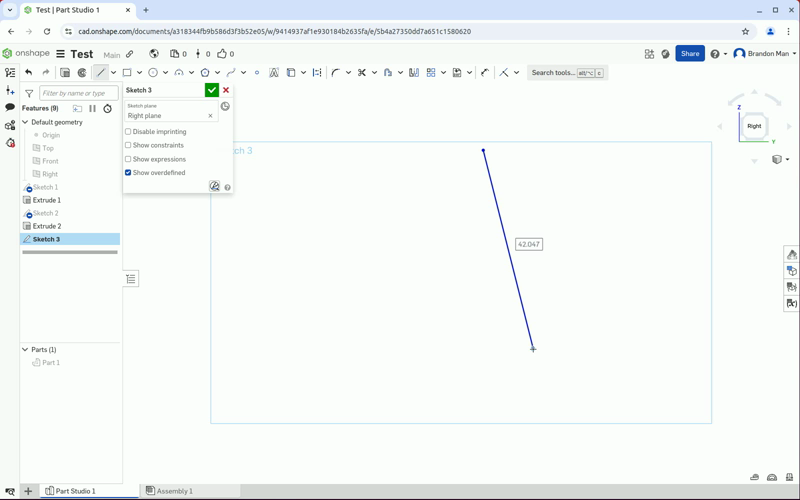
mouse_move(533, 150)
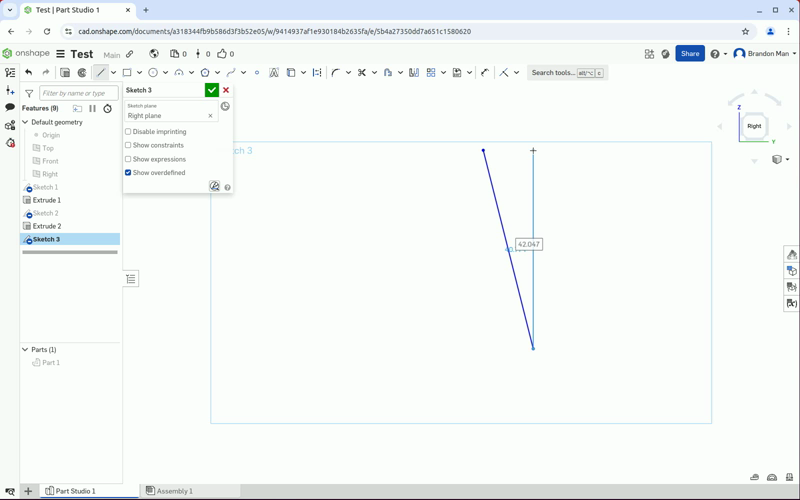
click(533, 150)
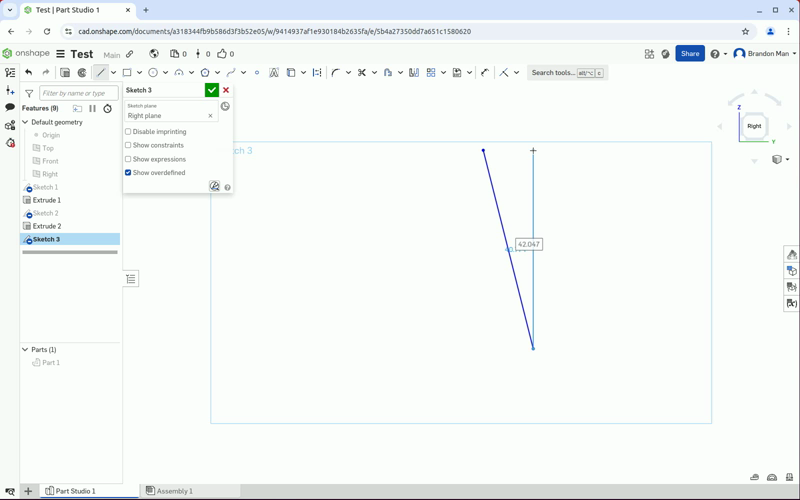
key_up(shift)
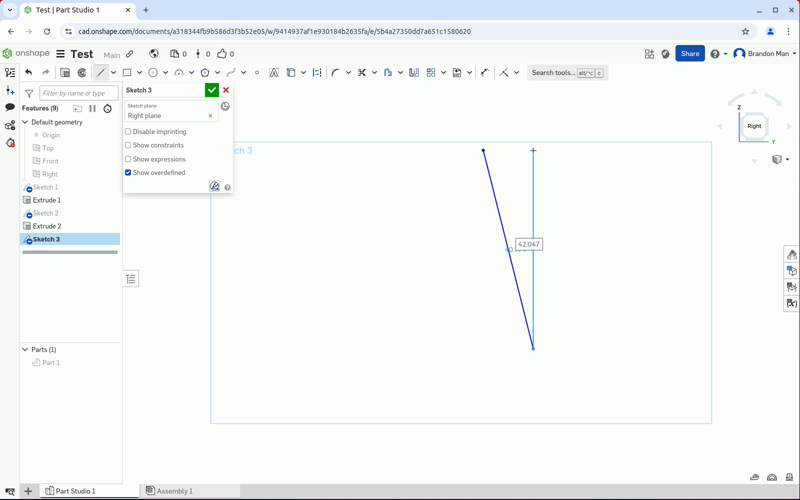
mouse_move(563, 150)
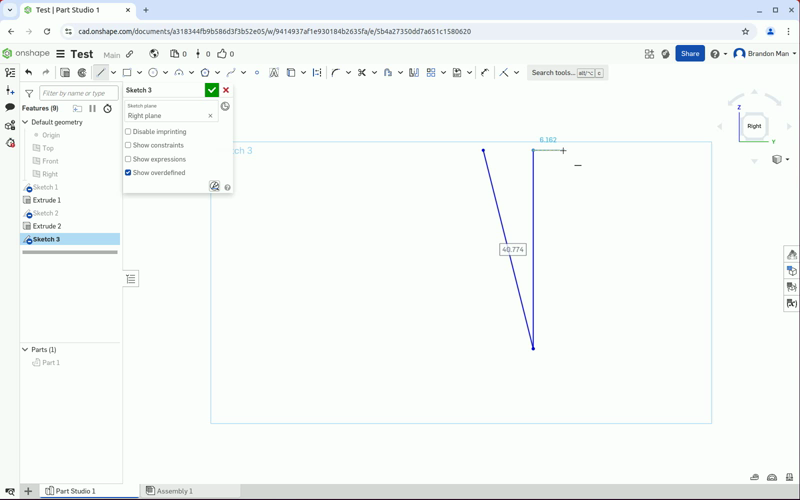
key_down(shift)
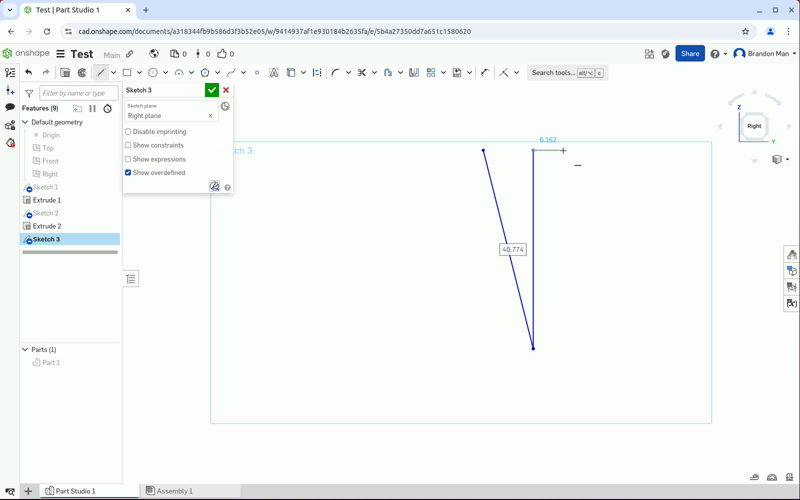
mouse_move(483, 150)
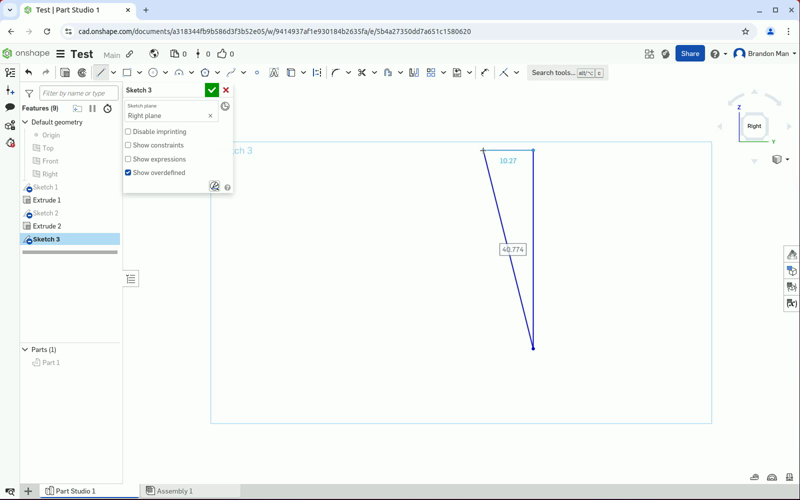
key_up(shift)
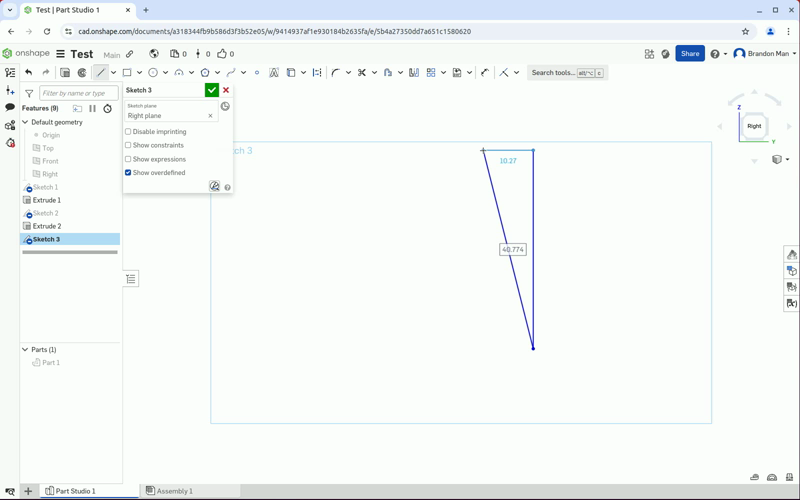
click(483, 150)
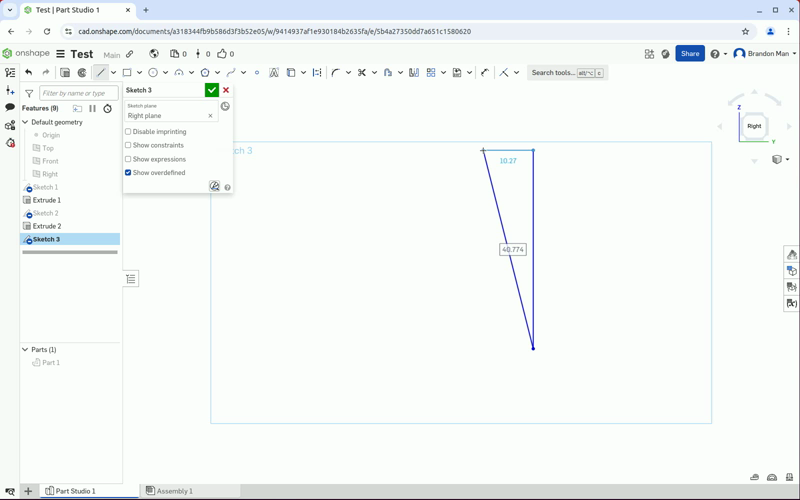
key(esc)
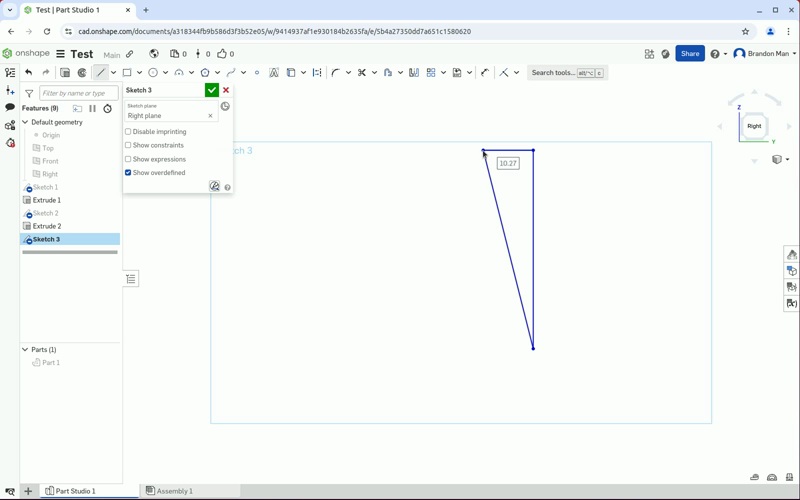
mouse_move(526, 205)
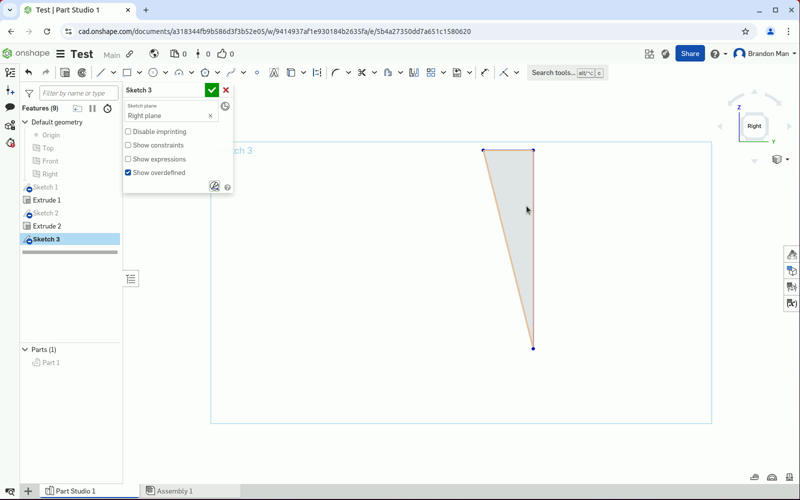
click(526, 205)
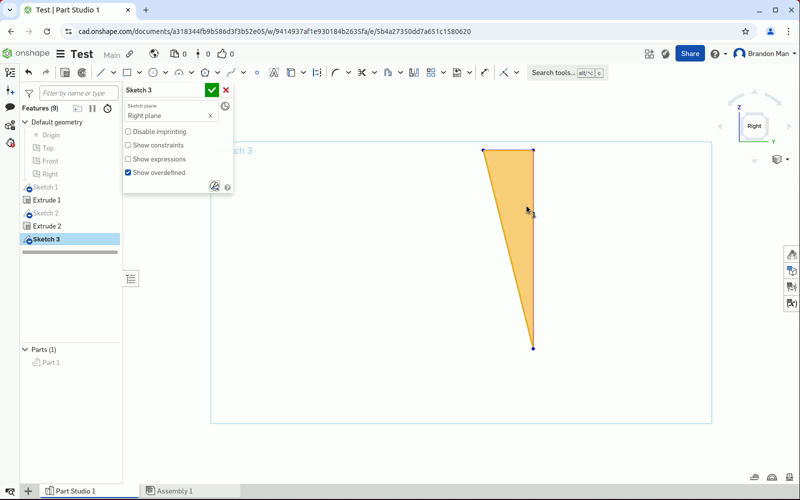
mouse_move(73, 352)
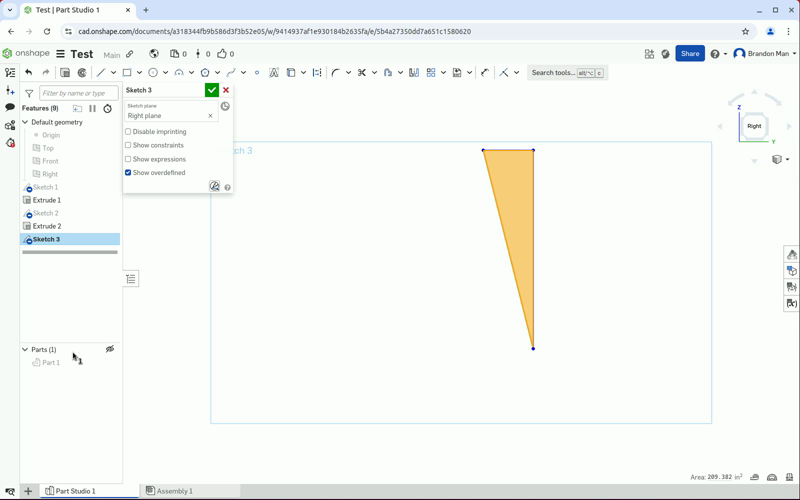
key(shift+y)
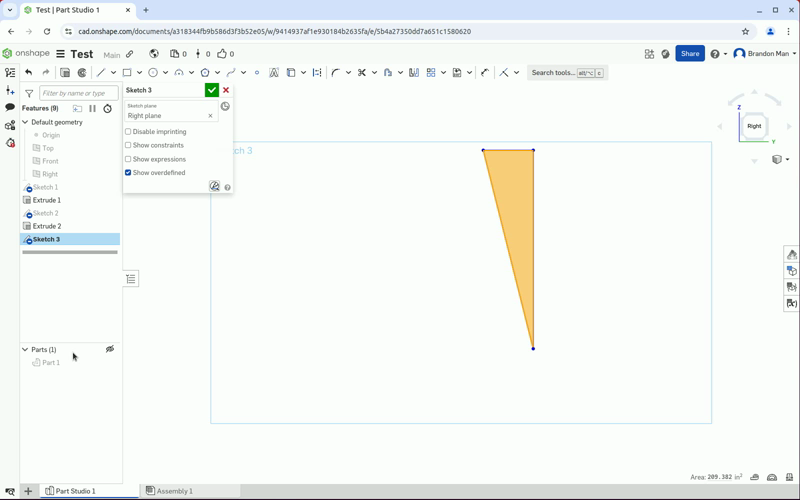
key(shift+e)
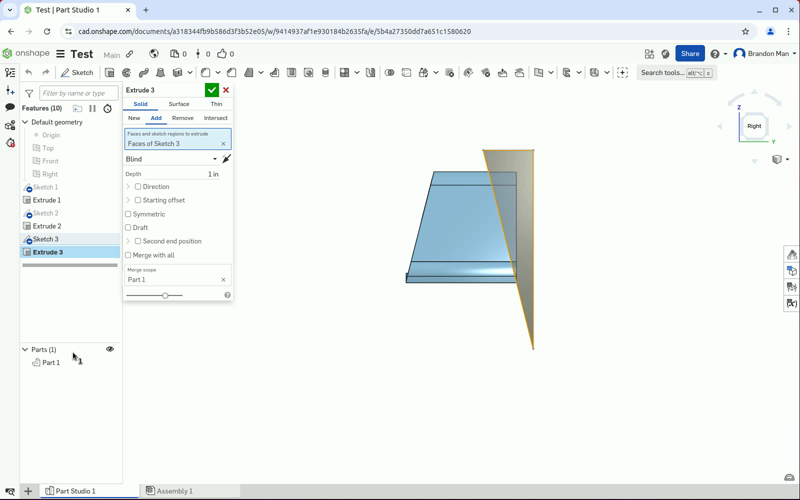
mouse_move(143, 106)
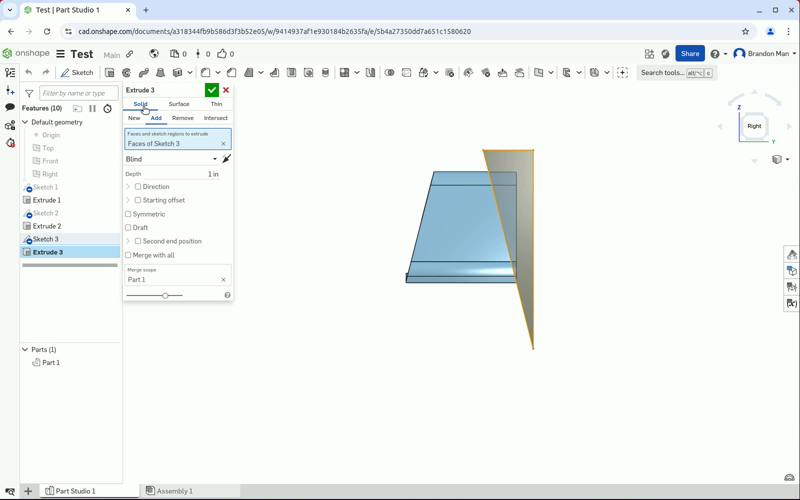
click(143, 106)
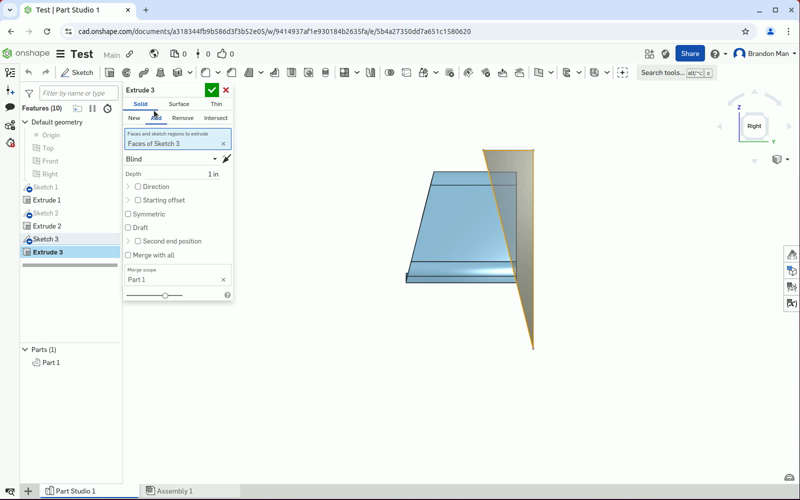
mouse_move(186, 120)
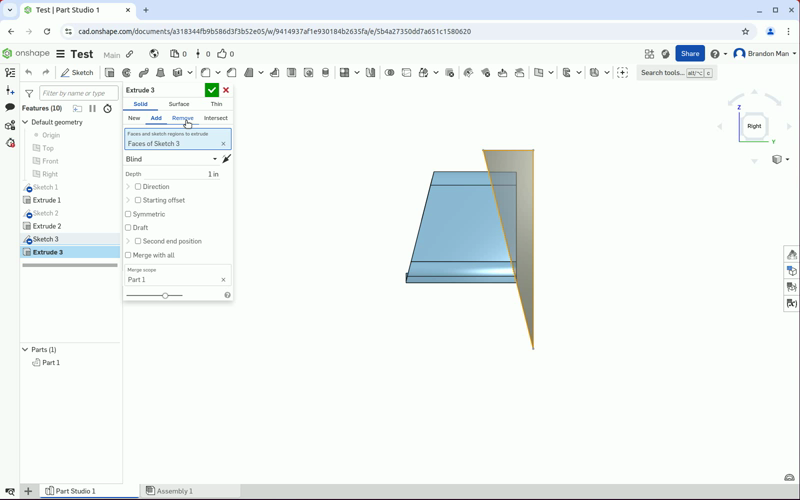
click(186, 120)
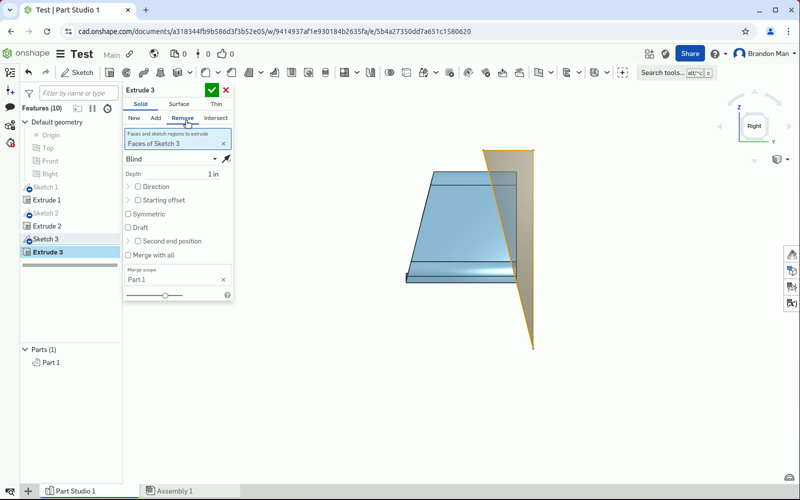
key(tab, 4)
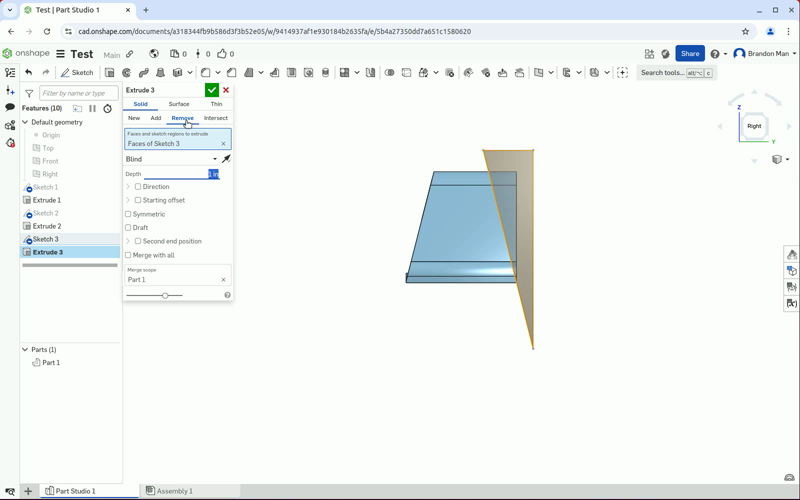
text(-45.254)
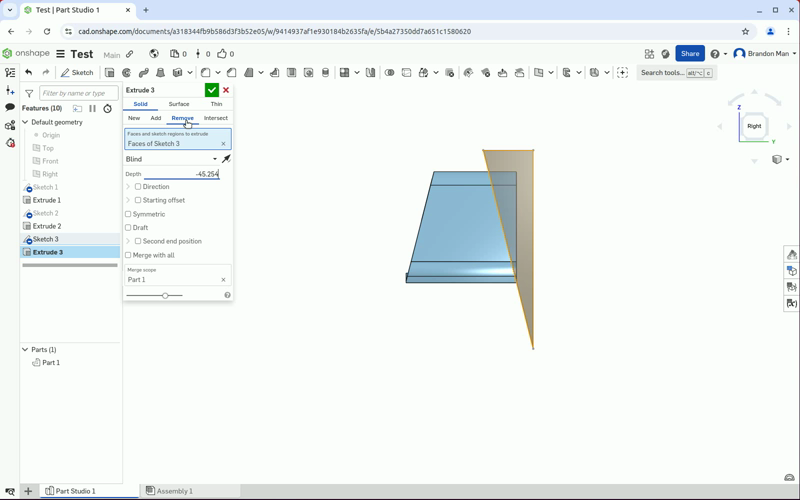
key(tab, 3)
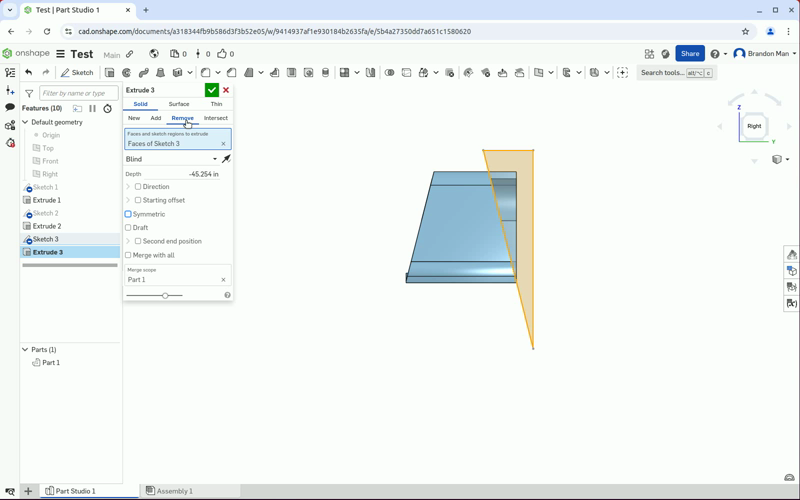
key(space)
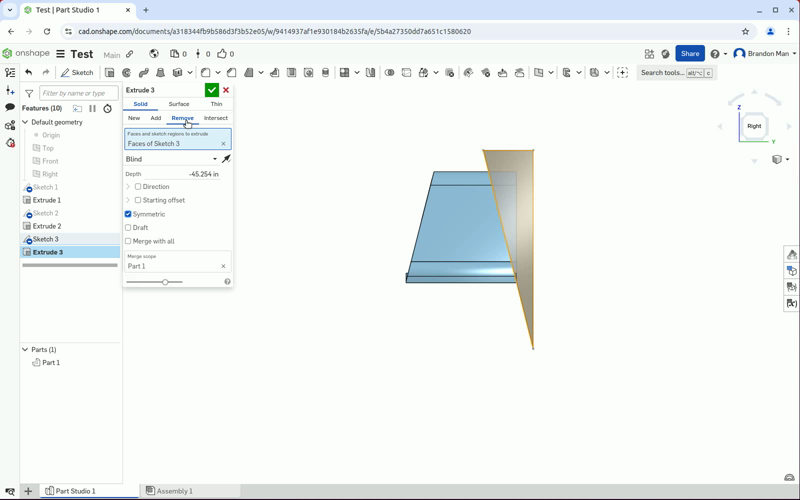
key(tab, 2)
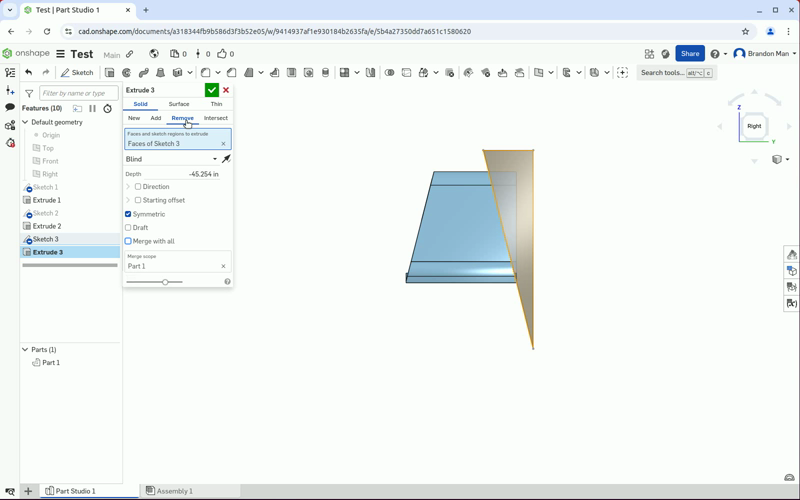
key(space)
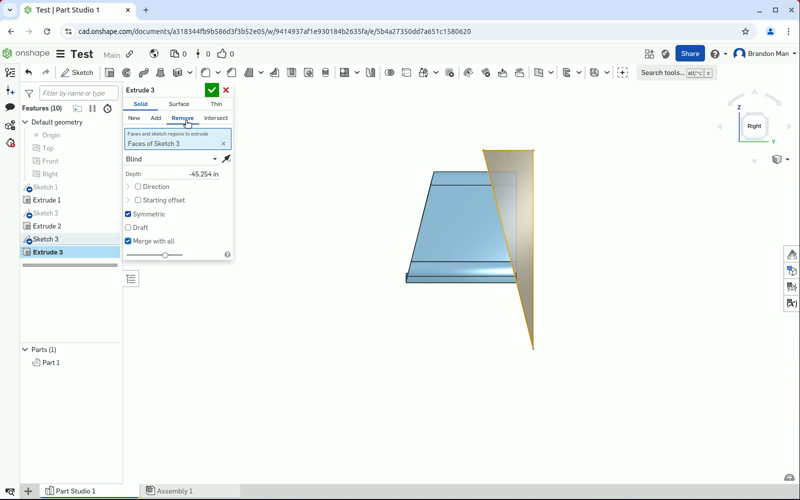
key(enter)
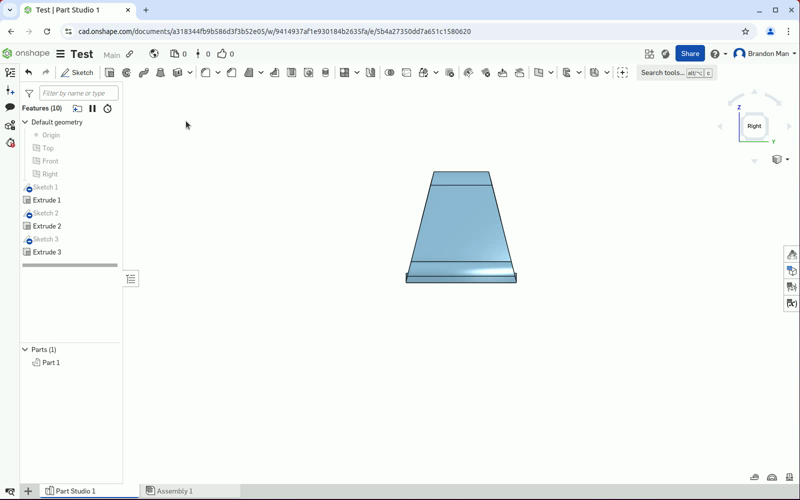
key(shift+h)
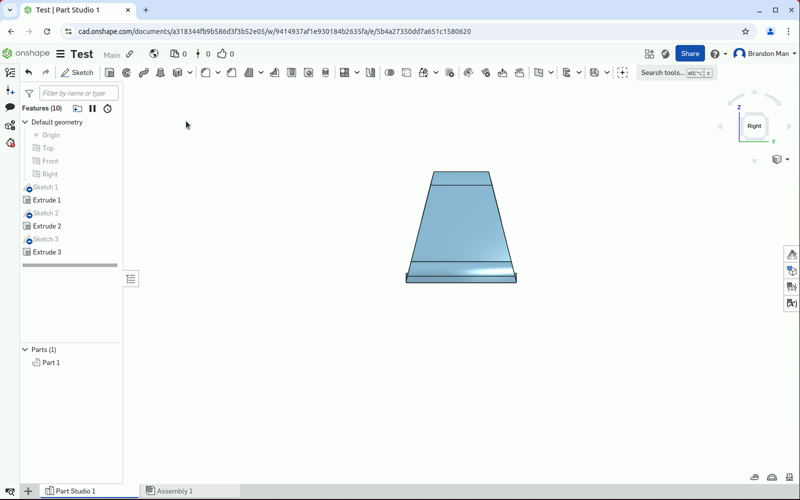
key(shift+h)
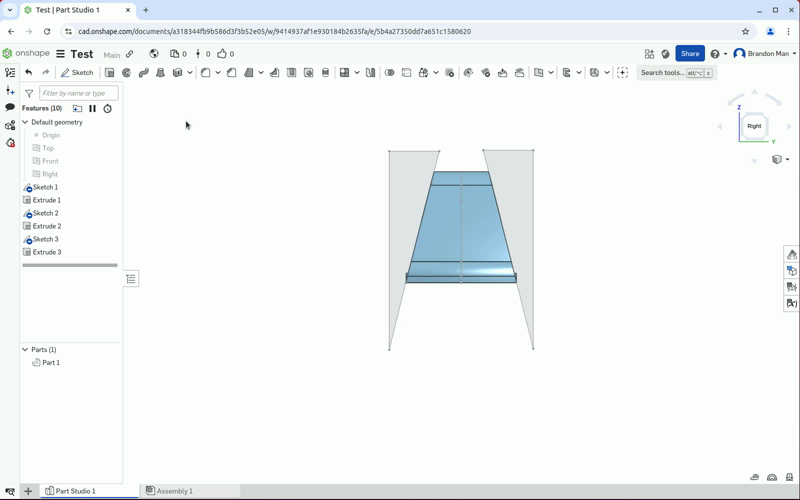
key(shift+7)
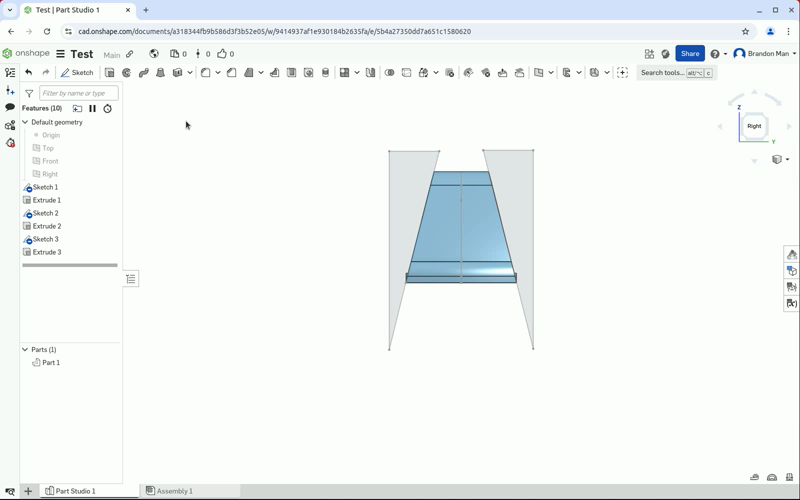
key(right, 2)
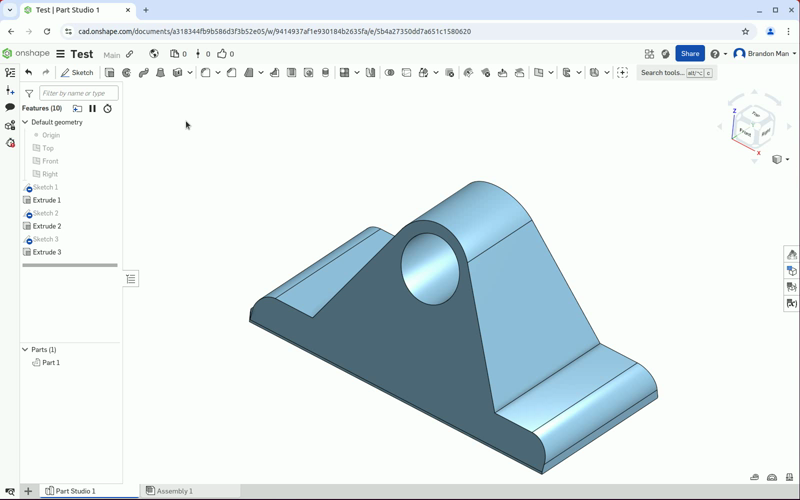
key(down, 2)
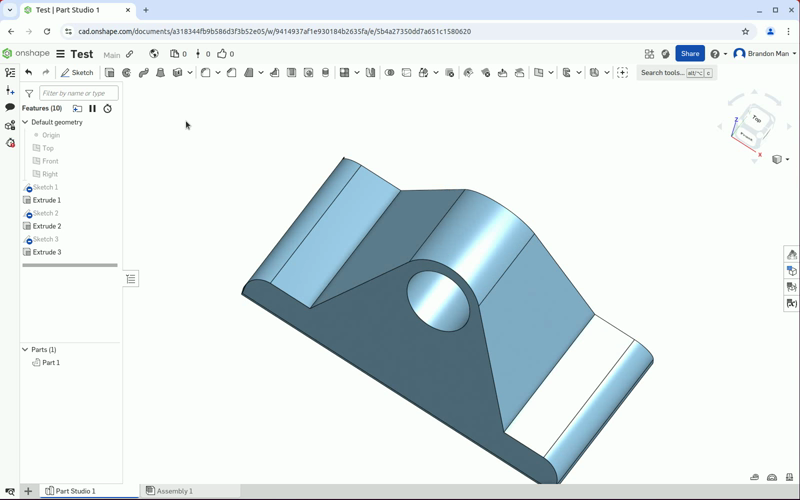
key(up, 2)
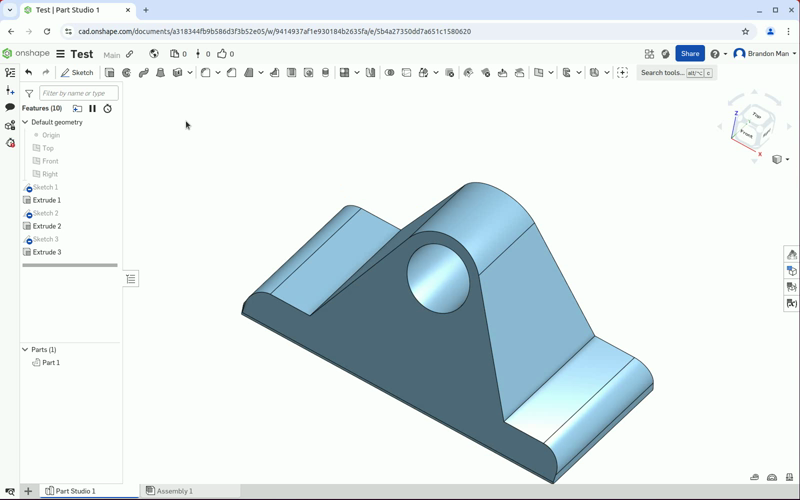
key(left, 2)
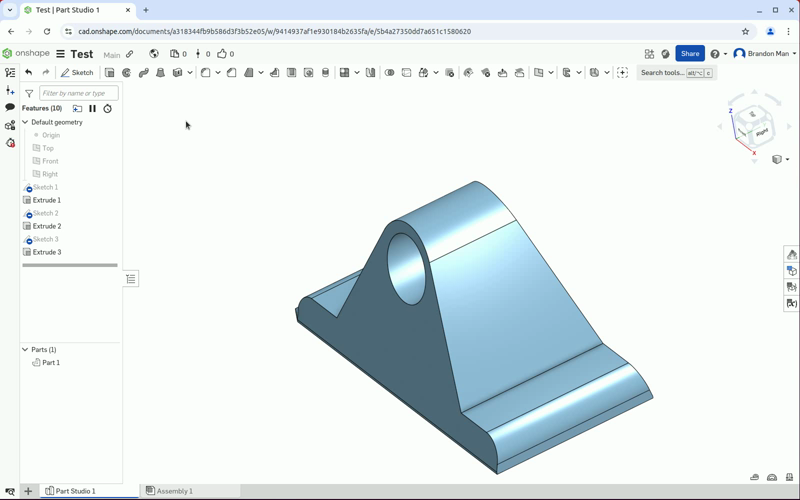
mouse_move(73, 189)
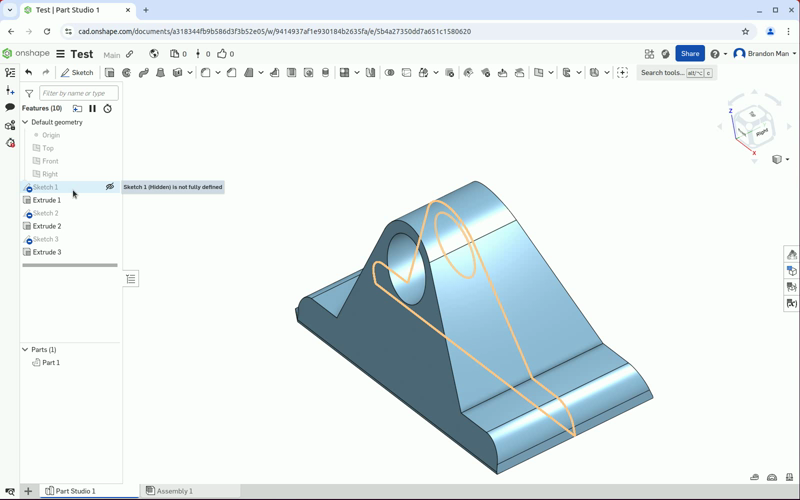
click(73, 189)